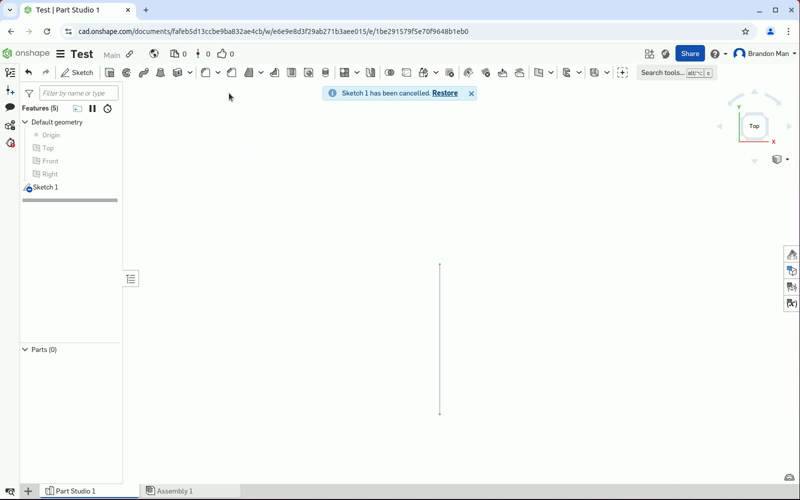
key(shift+h)
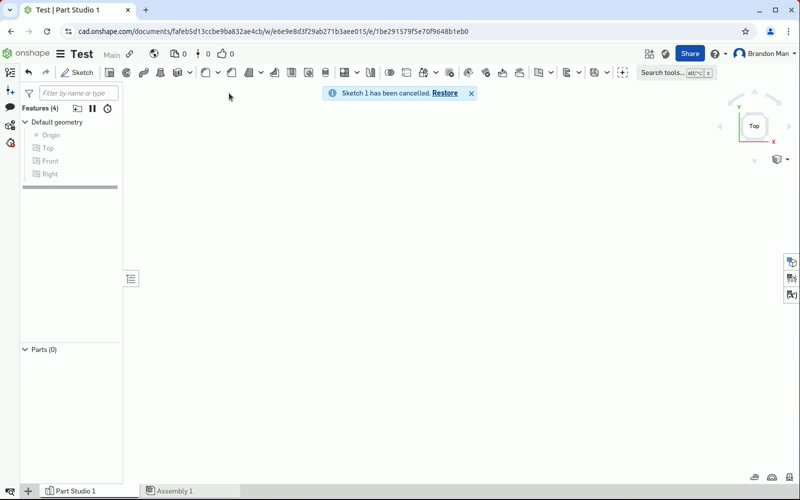
mouse_move(73, 352)
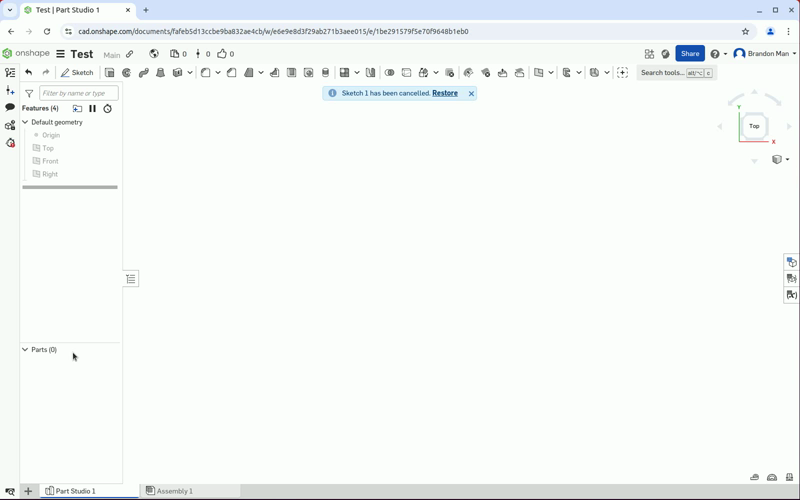
key(y)
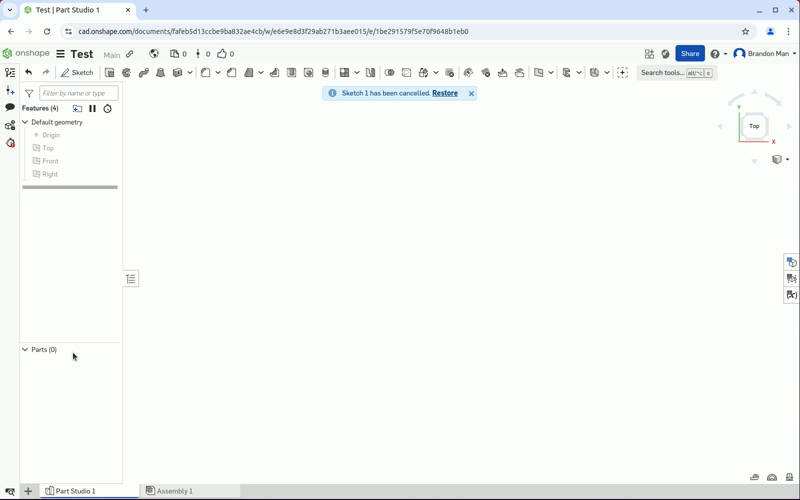
key(shift+p)
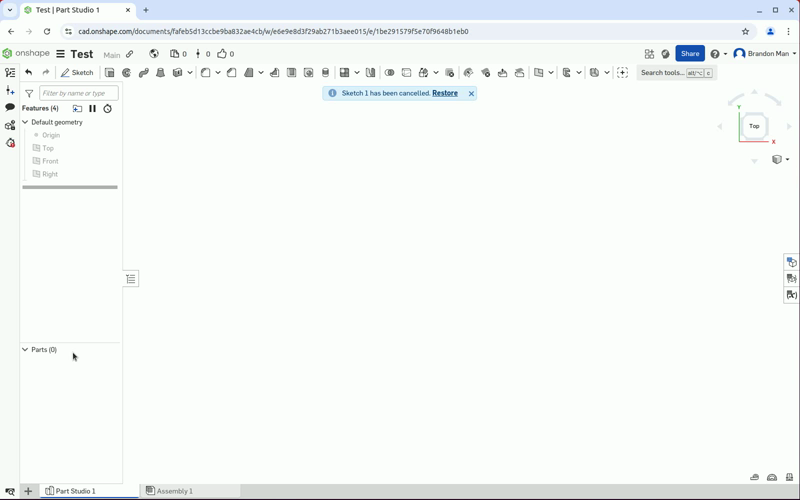
key(space)
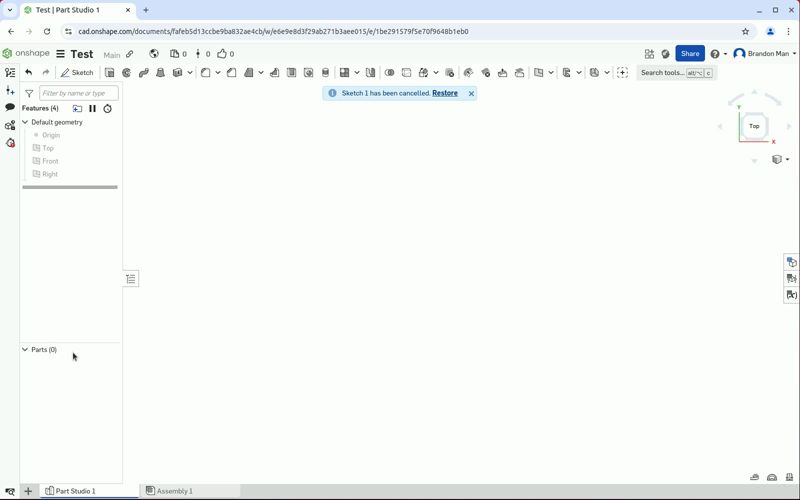
key_down(shift)
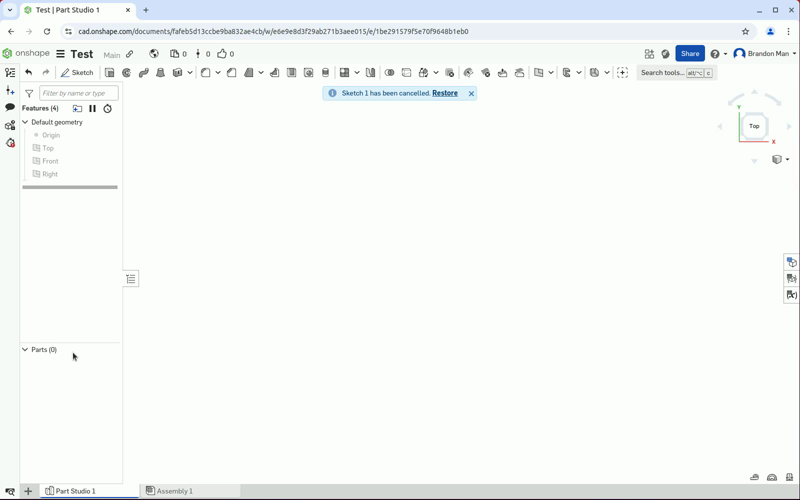
key(up)
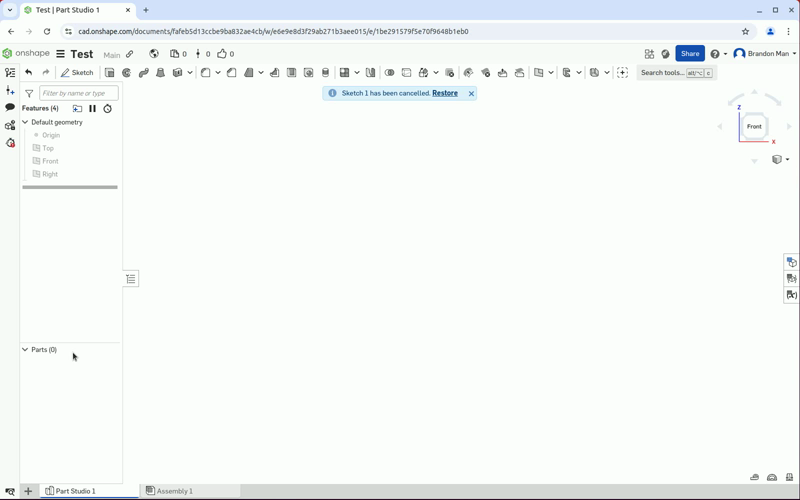
key_up(shift)
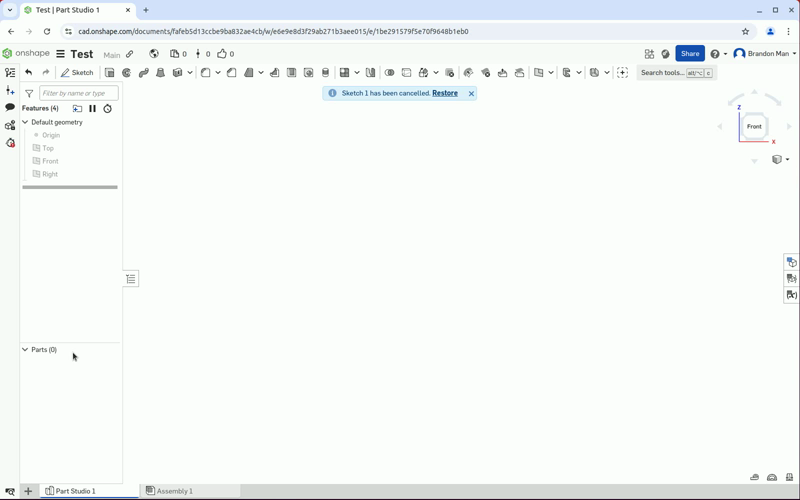
mouse_move(73, 352)
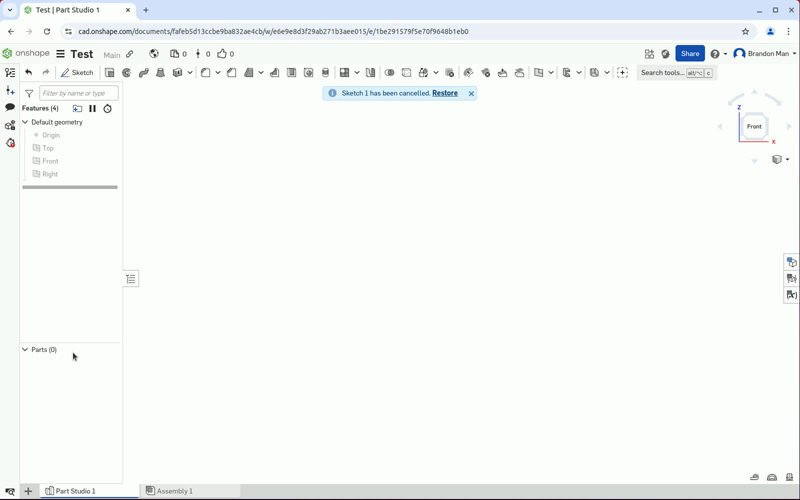
key(shift+y)
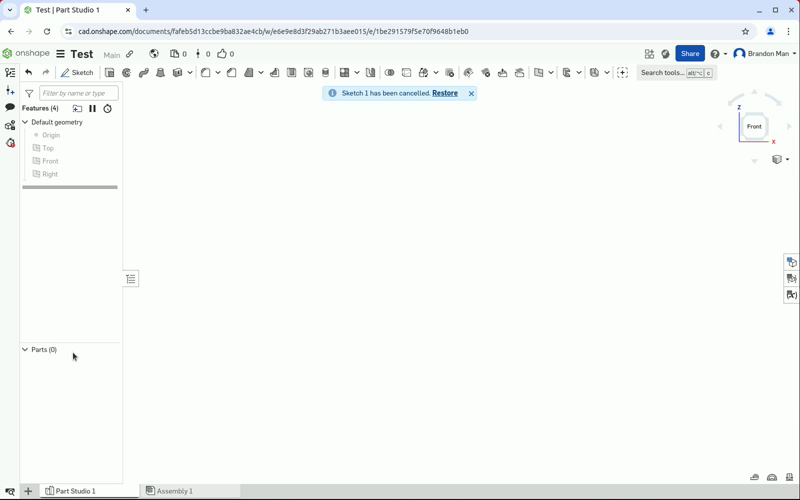
key(shift+s)
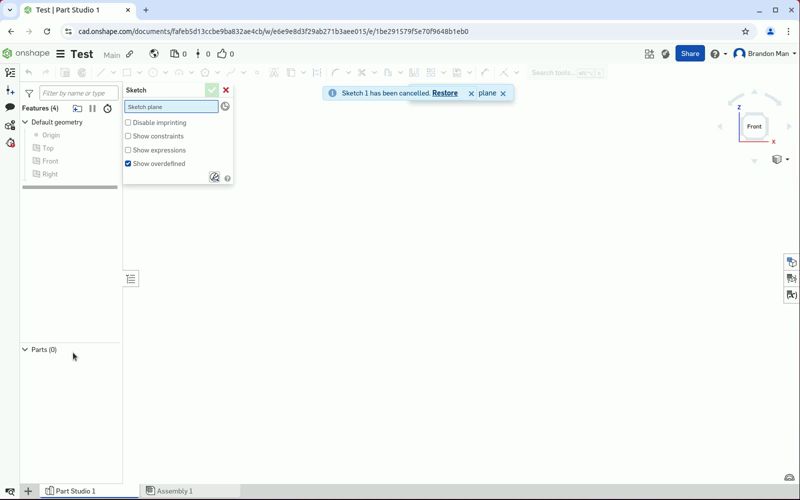
mouse_move(73, 163)
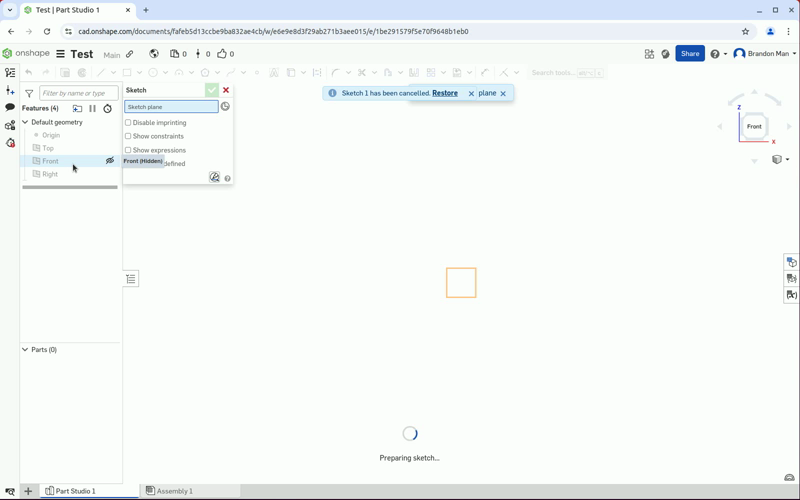
click(73, 163)
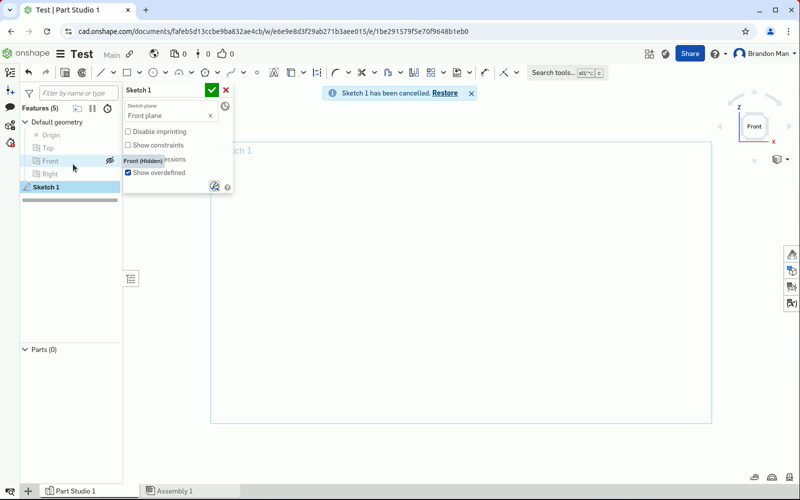
mouse_move(73, 352)
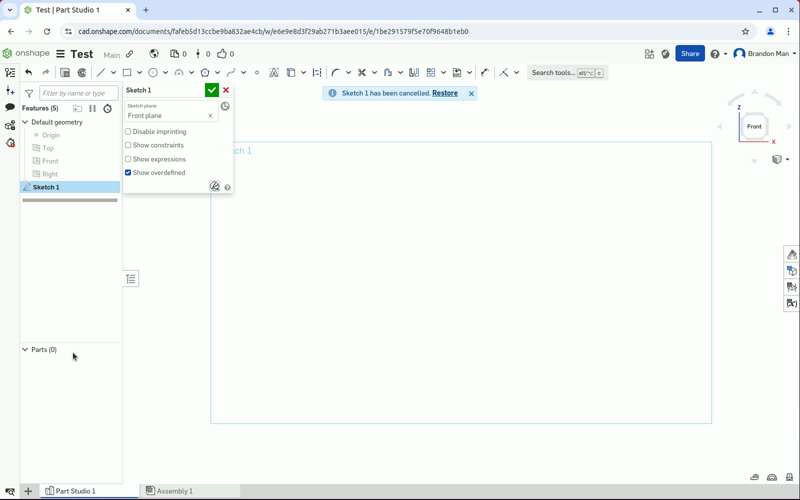
key(y)
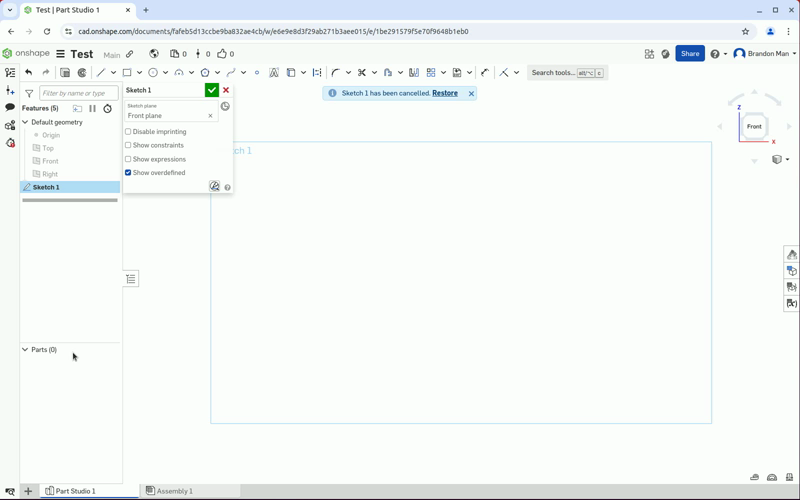
key(l)
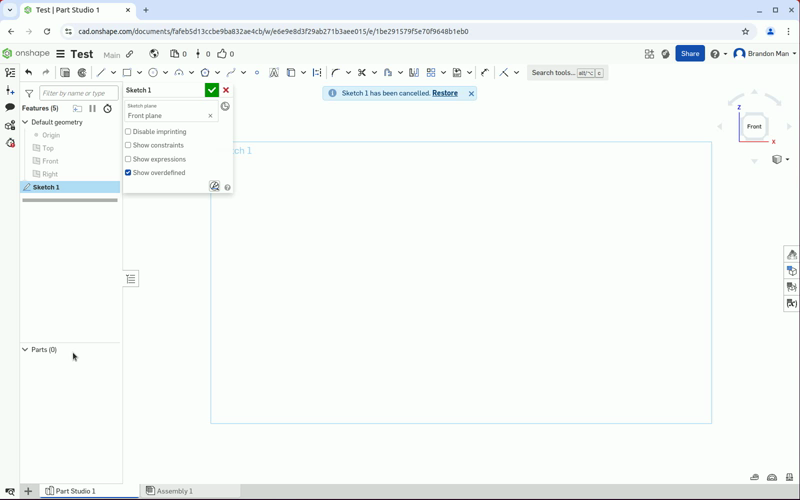
key_down(shift)
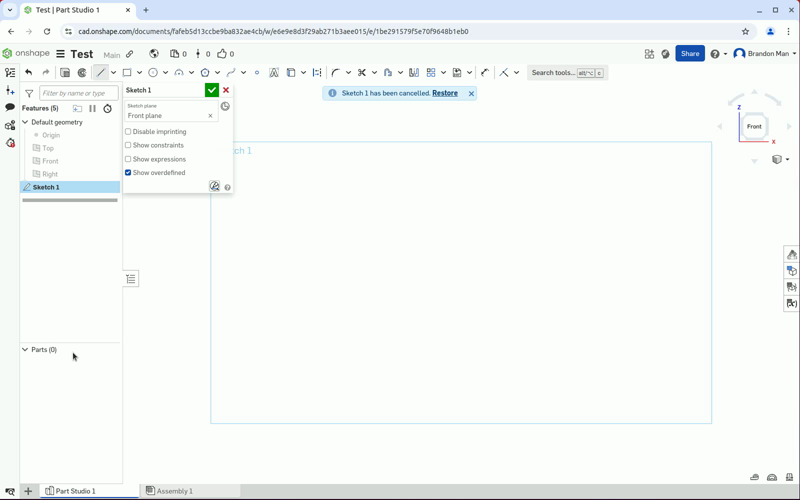
mouse_move(460, 282)
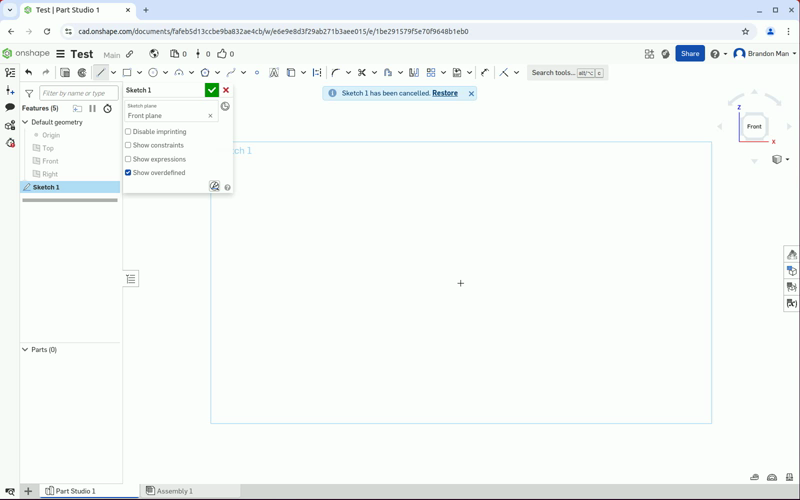
click(460, 282)
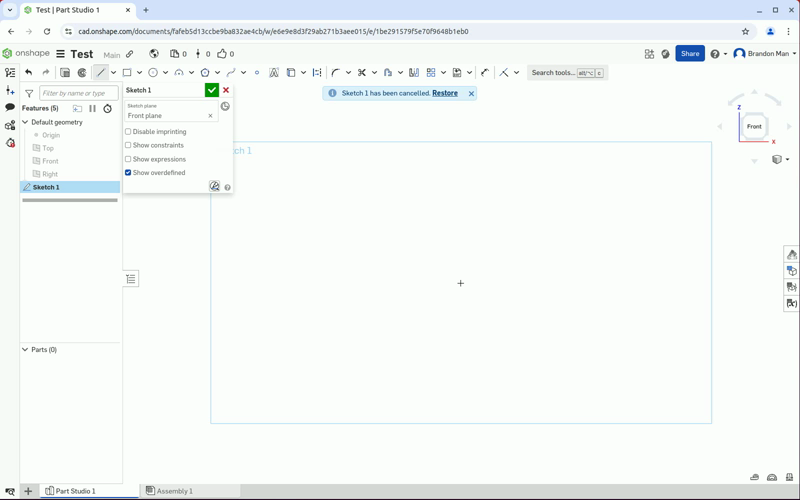
key_up(shift)
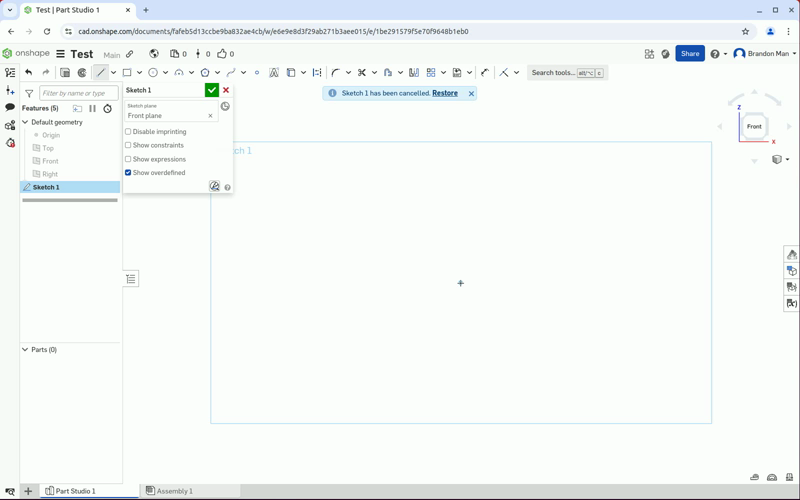
key_down(shift)
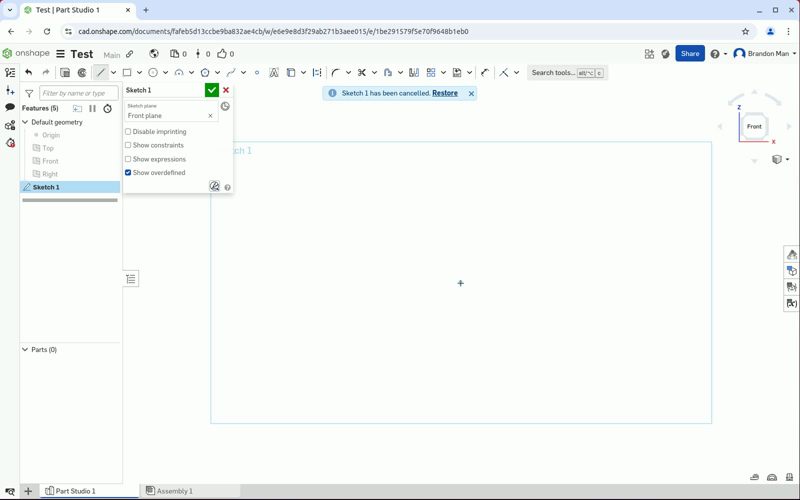
mouse_move(573, 282)
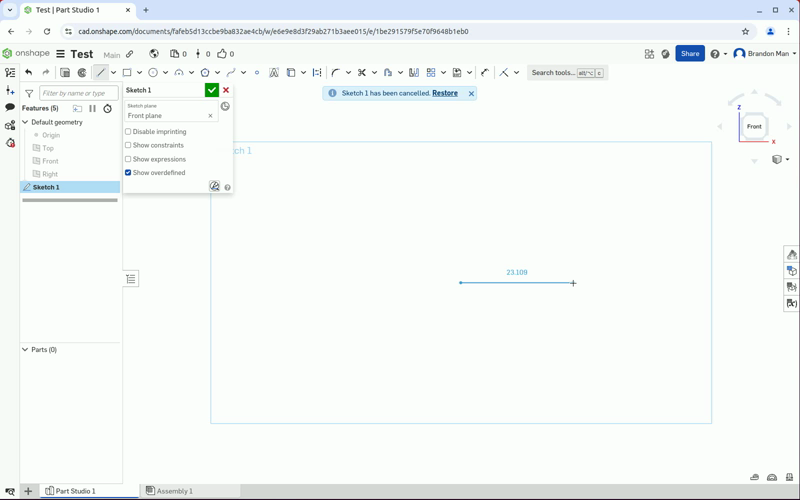
click(573, 282)
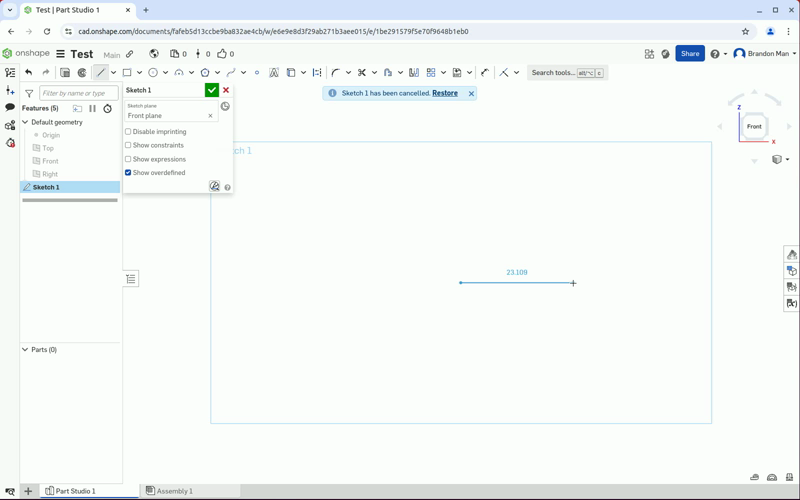
key_up(shift)
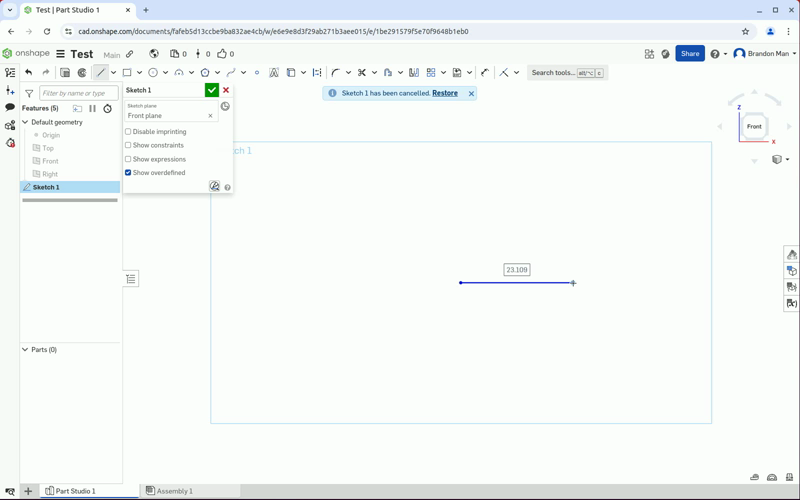
key_down(shift)
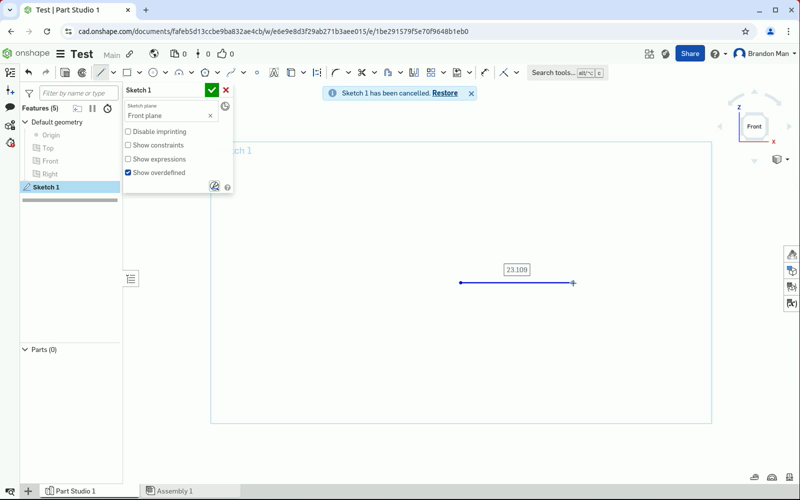
mouse_move(589, 282)
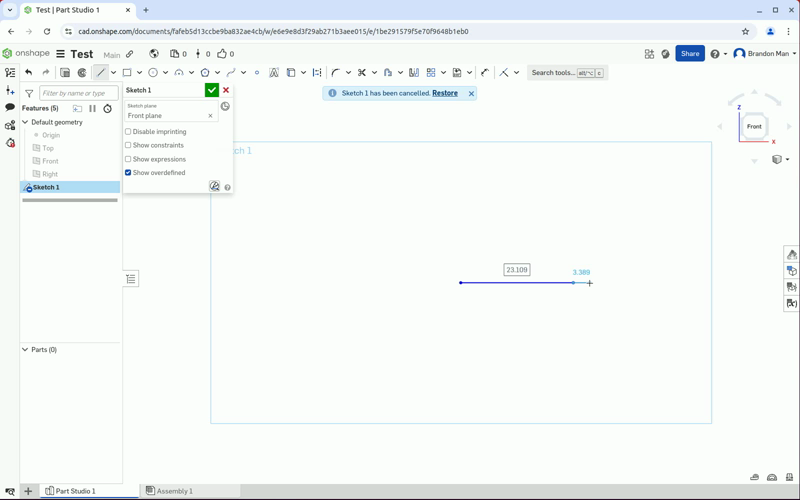
mouse_move(573, 245)
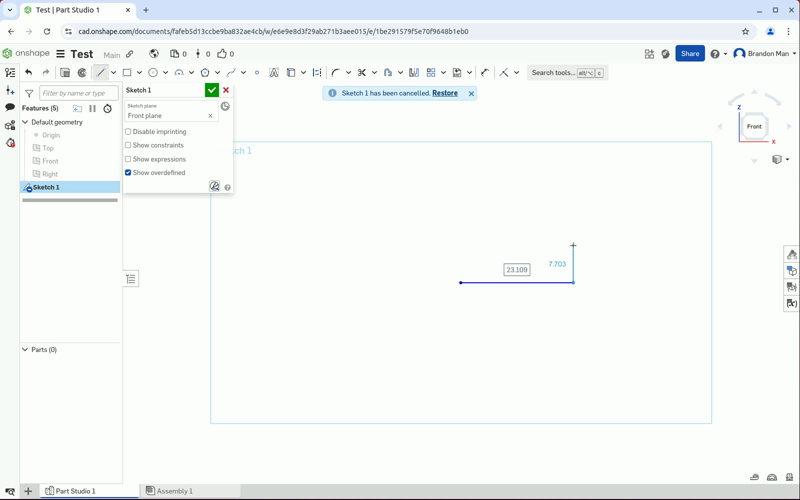
click(573, 245)
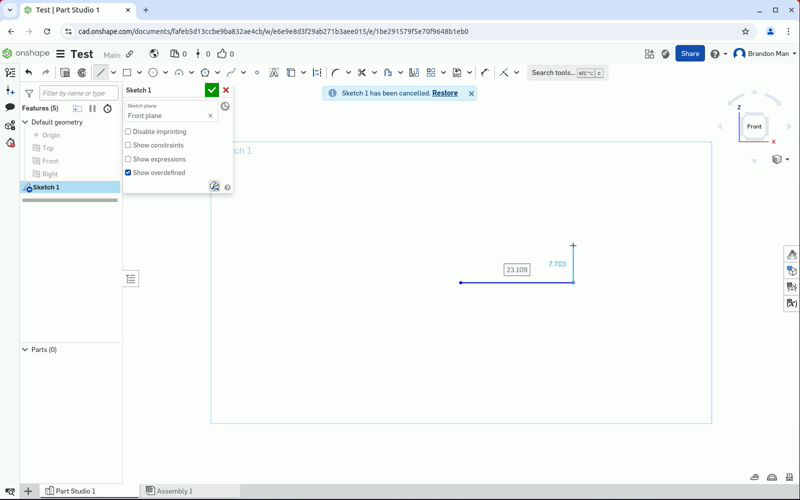
key_up(shift)
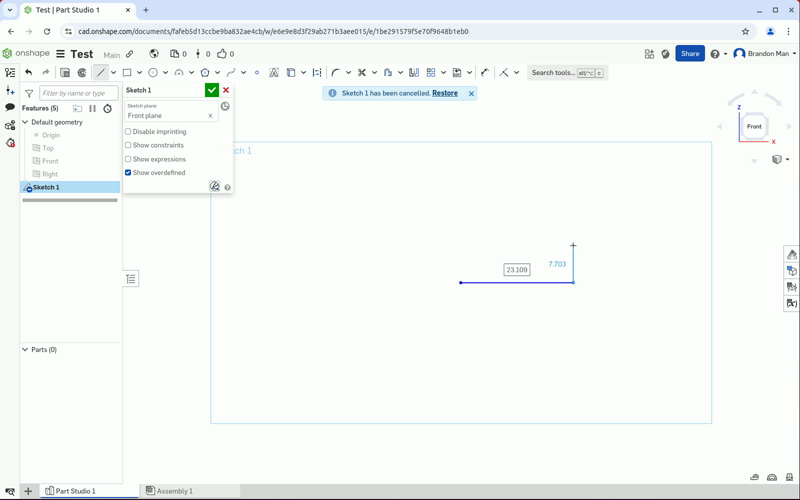
key_down(shift)
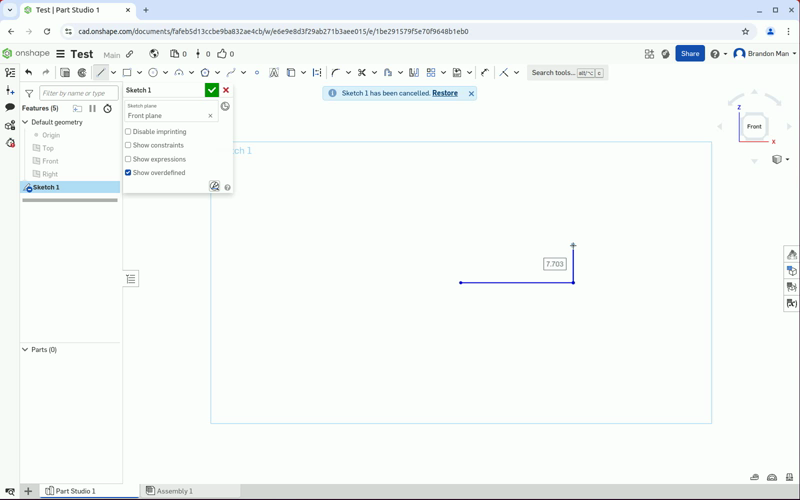
mouse_move(491, 223)
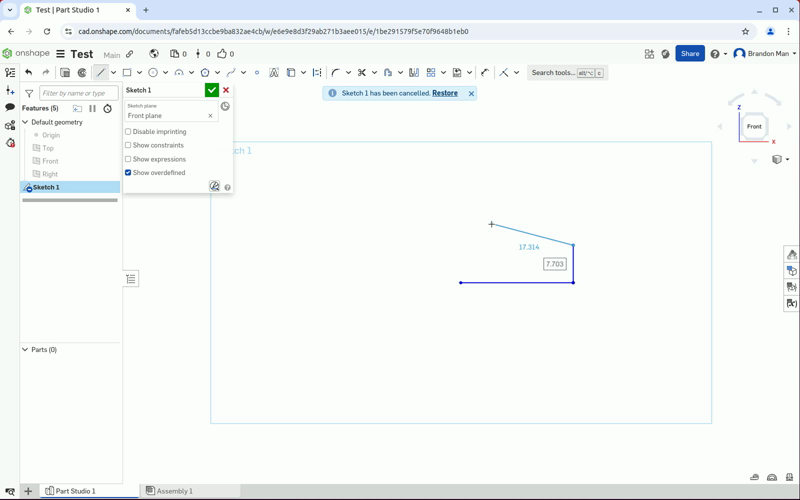
click(491, 223)
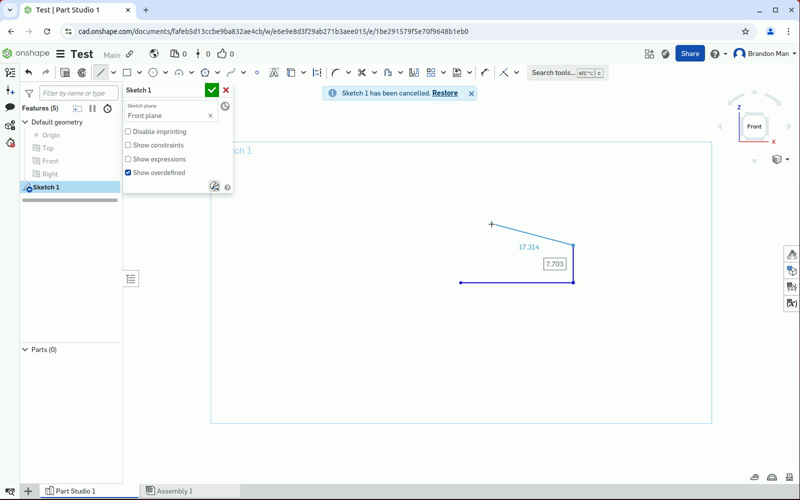
key_up(shift)
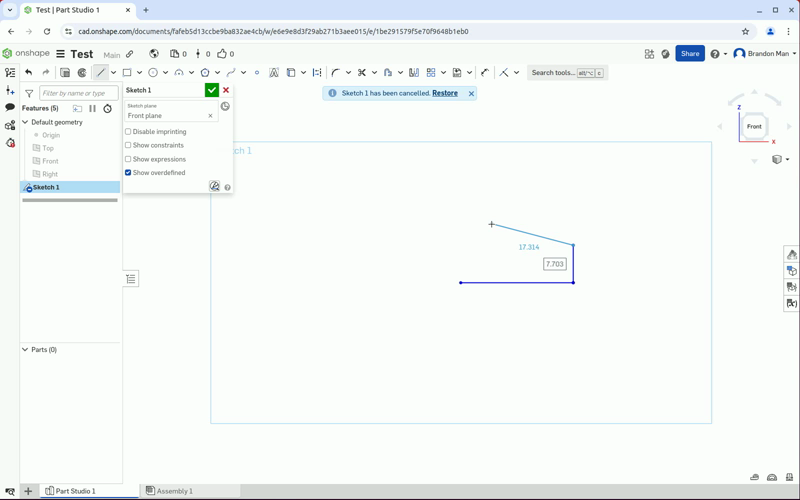
key_down(shift)
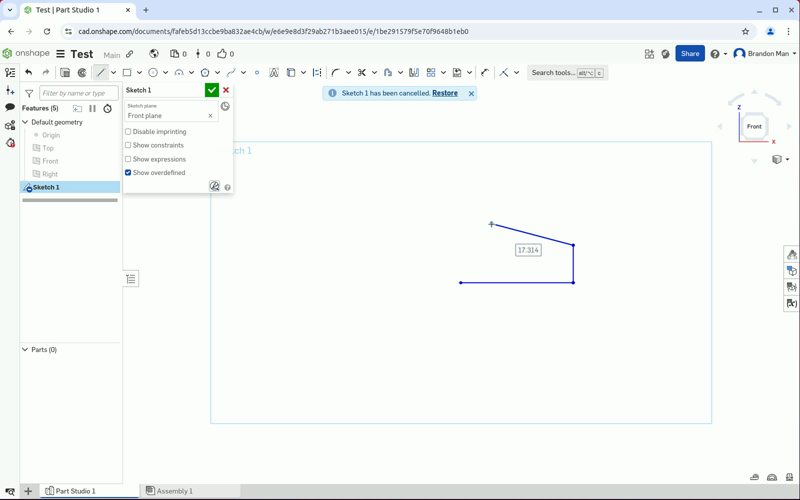
mouse_move(521, 223)
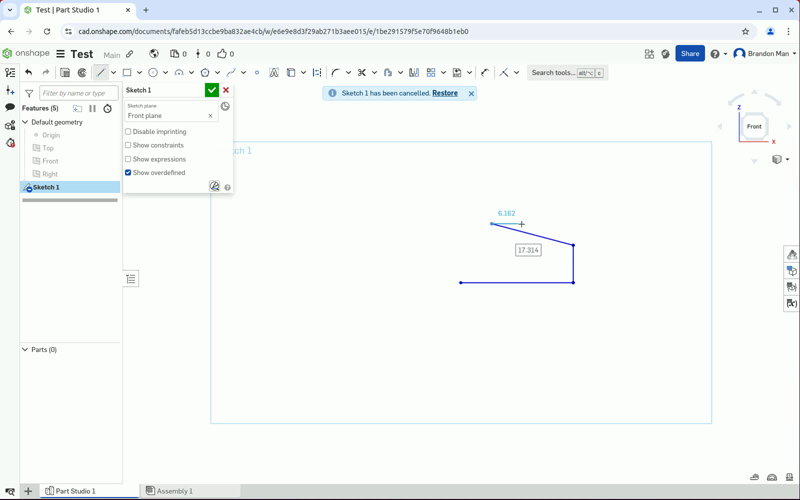
mouse_move(460, 223)
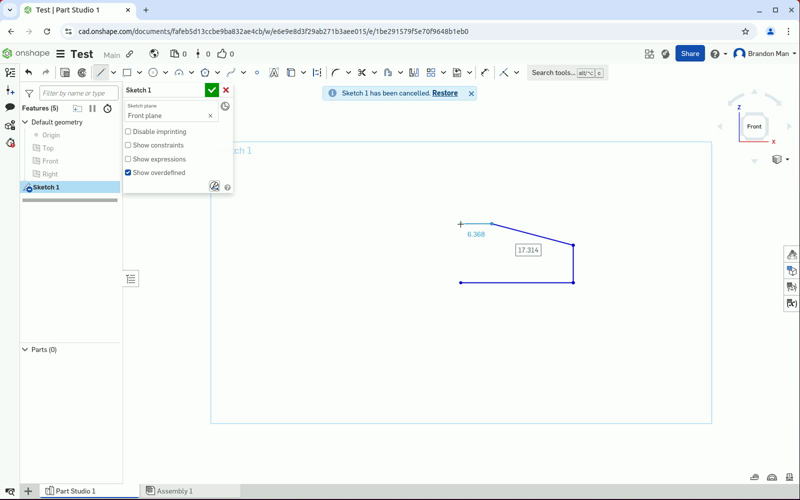
click(460, 223)
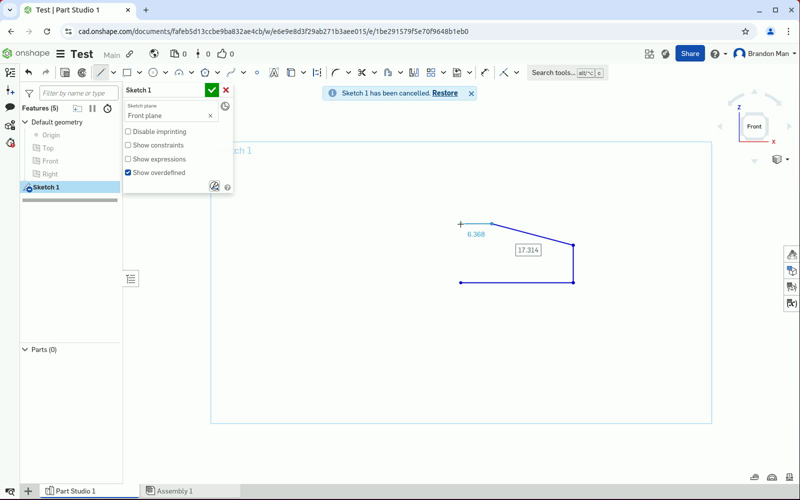
key_up(shift)
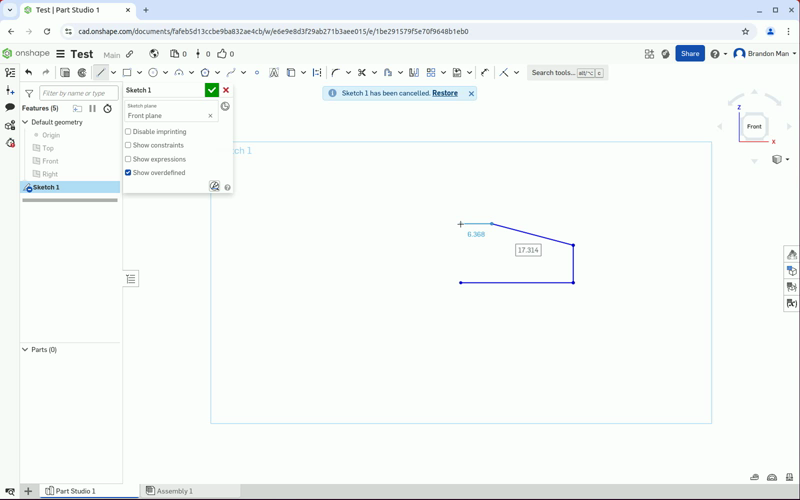
mouse_move(490, 223)
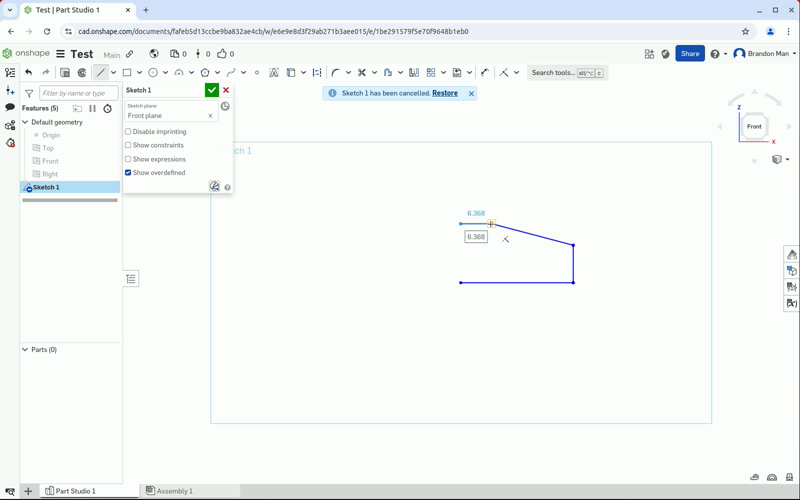
key_down(shift)
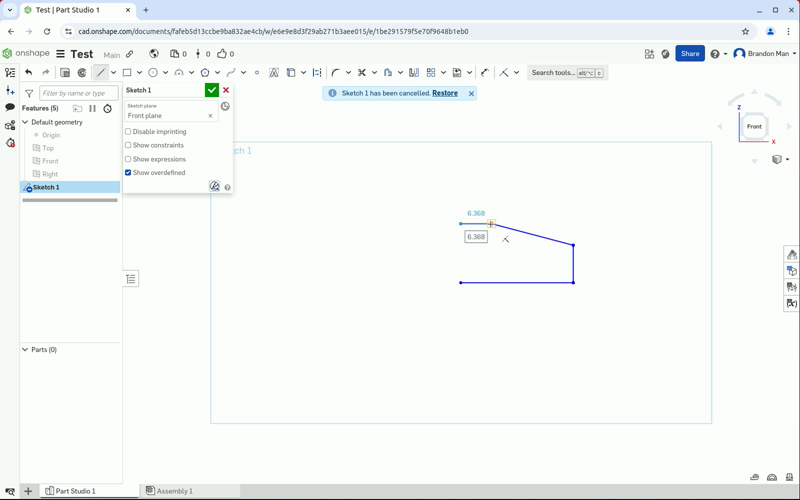
mouse_move(460, 282)
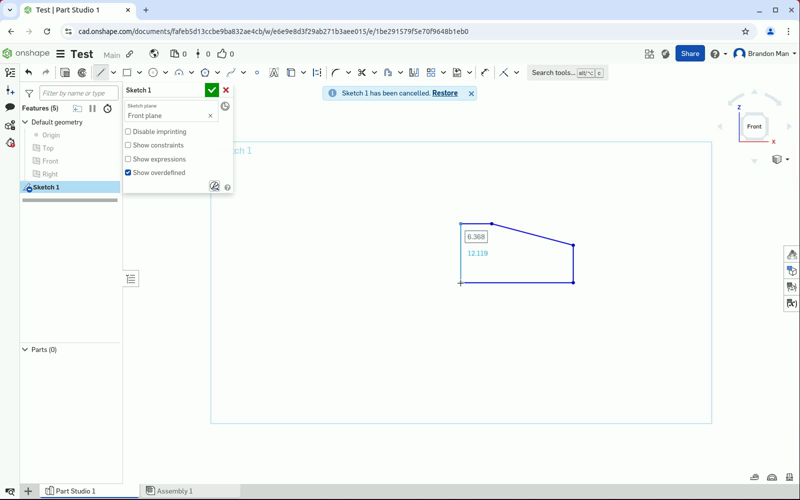
key_up(shift)
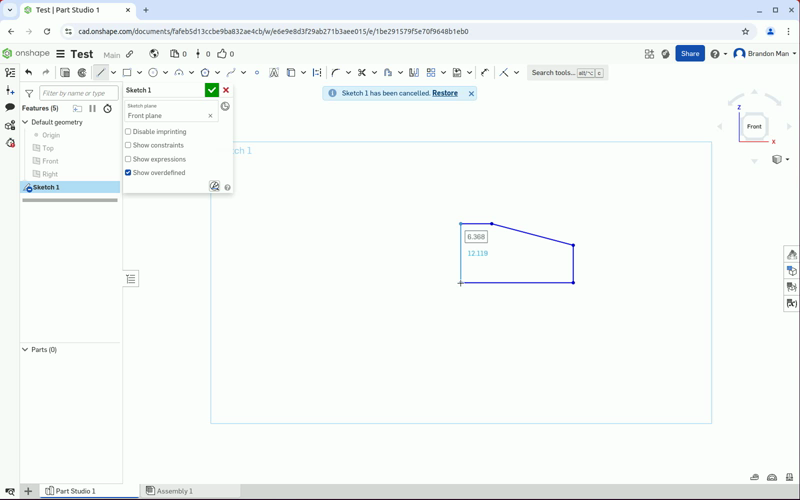
click(460, 282)
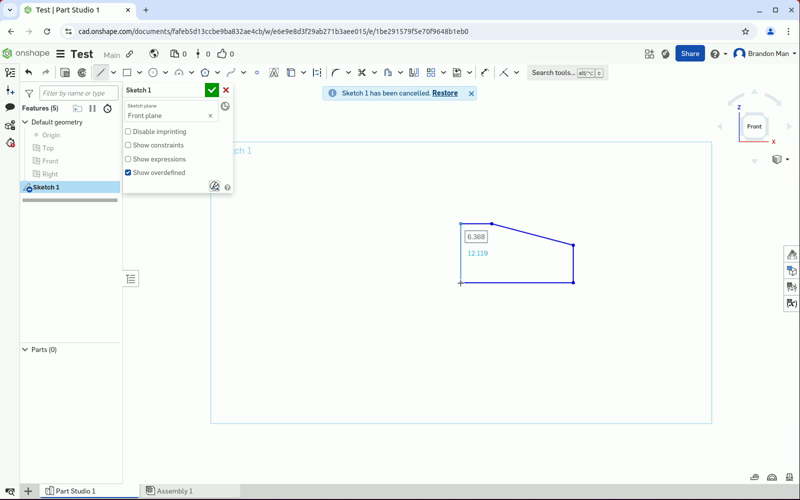
key(esc)
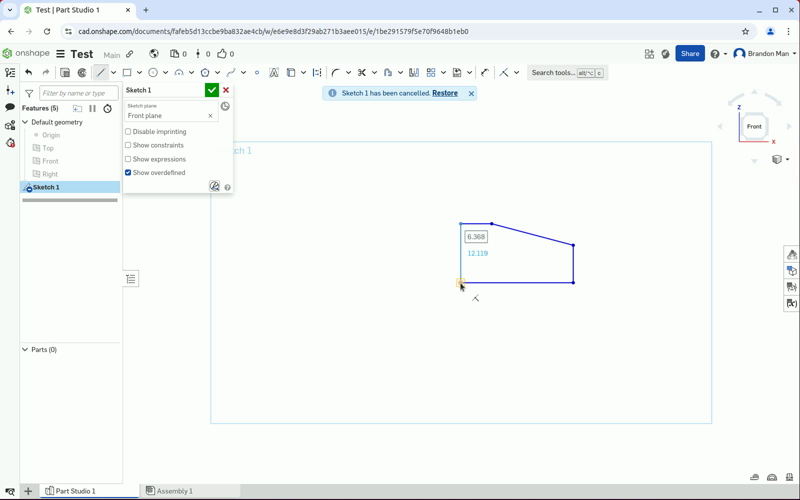
key(c)
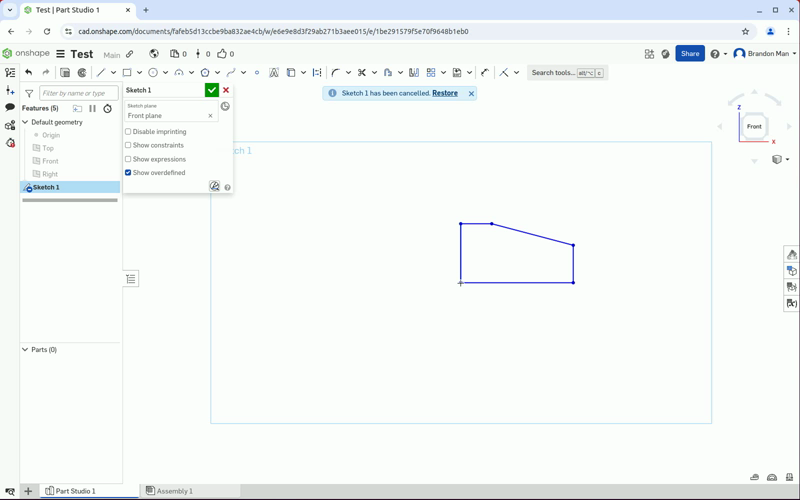
key_down(shift)
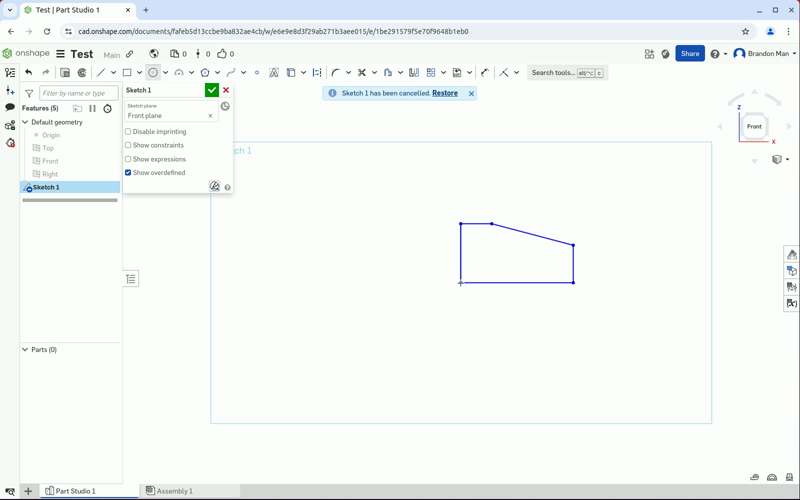
mouse_move(554, 264)
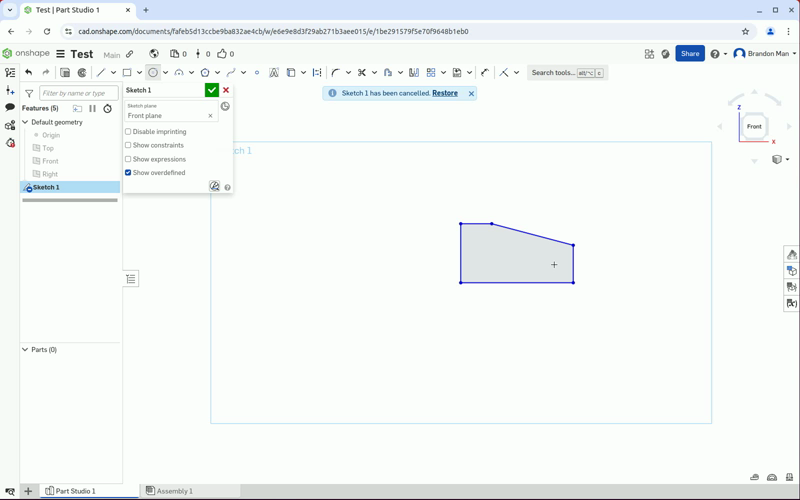
click(554, 264)
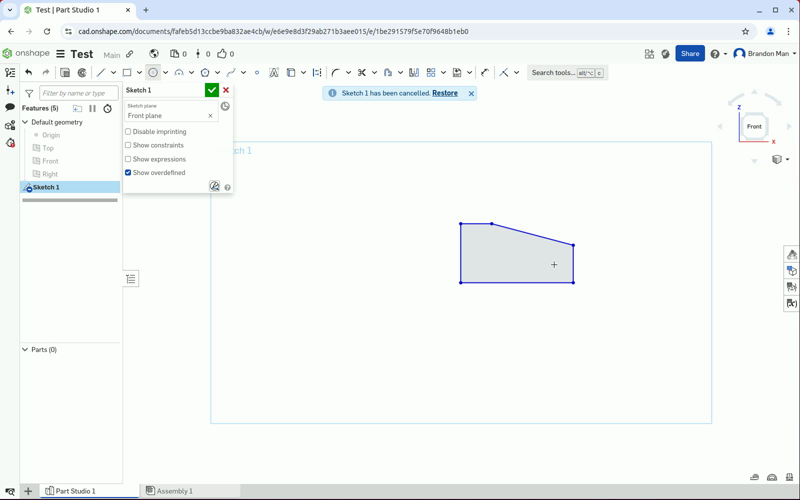
key_up(shift)
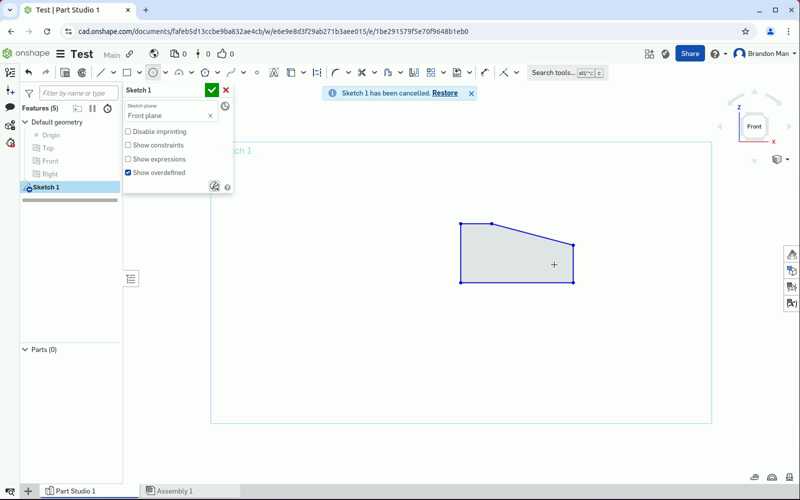
mouse_move(562, 264)
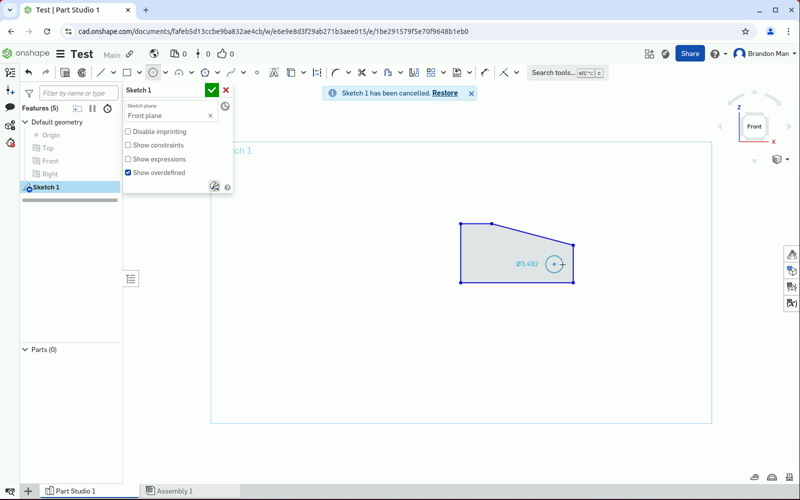
click(562, 264)
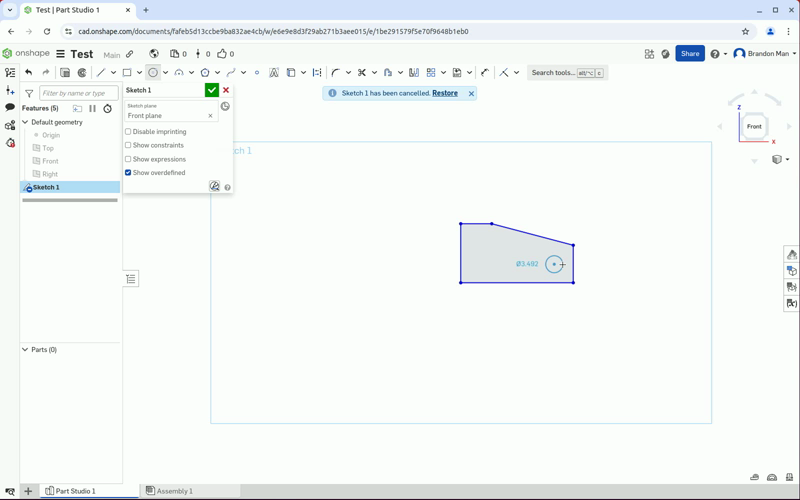
key(esc)
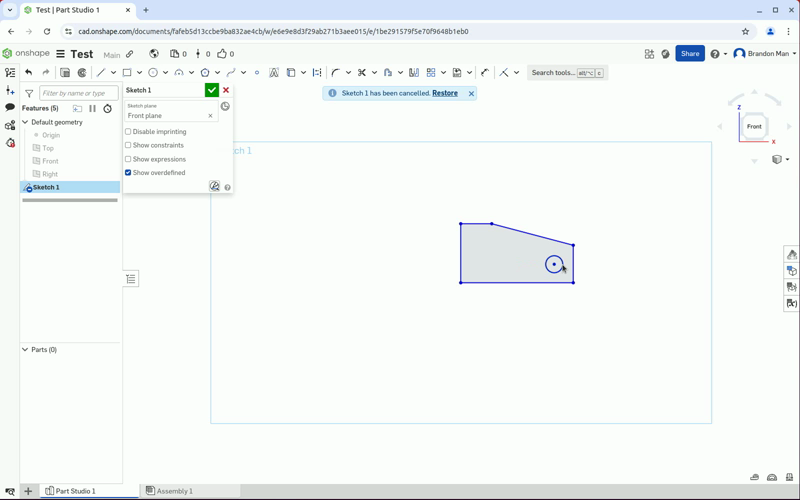
mouse_move(487, 232)
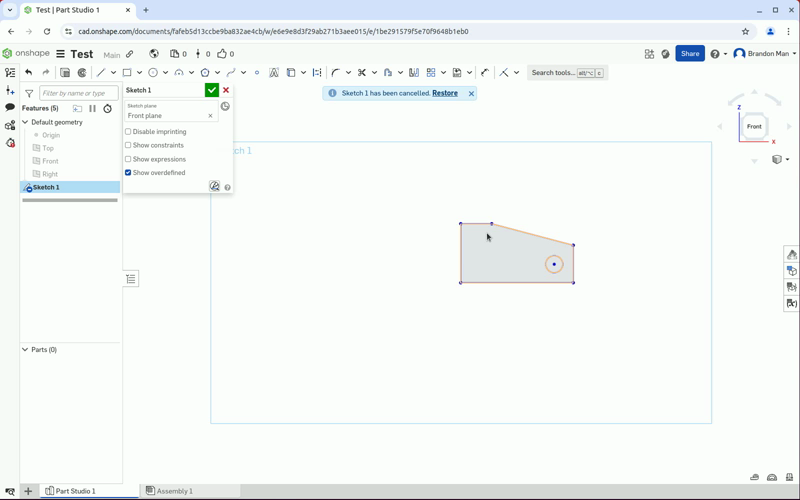
click(487, 232)
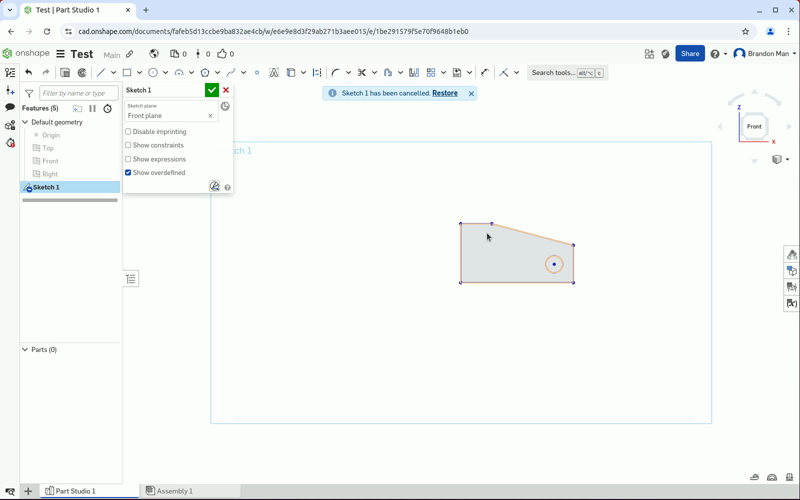
mouse_move(73, 352)
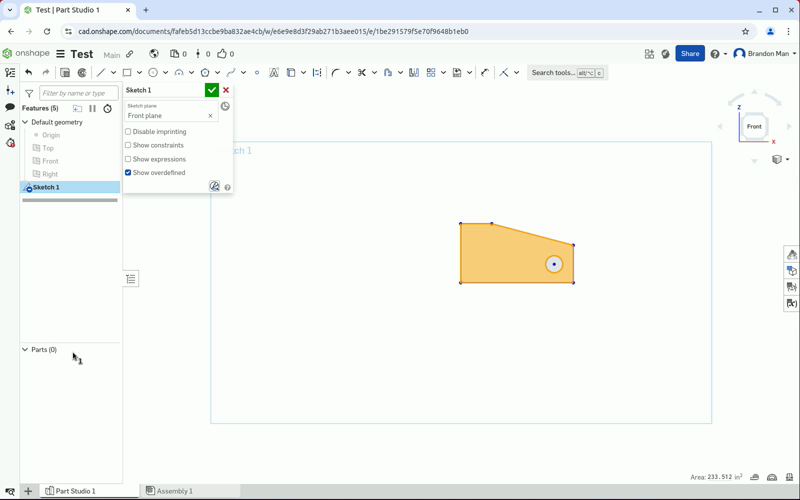
key(shift+y)
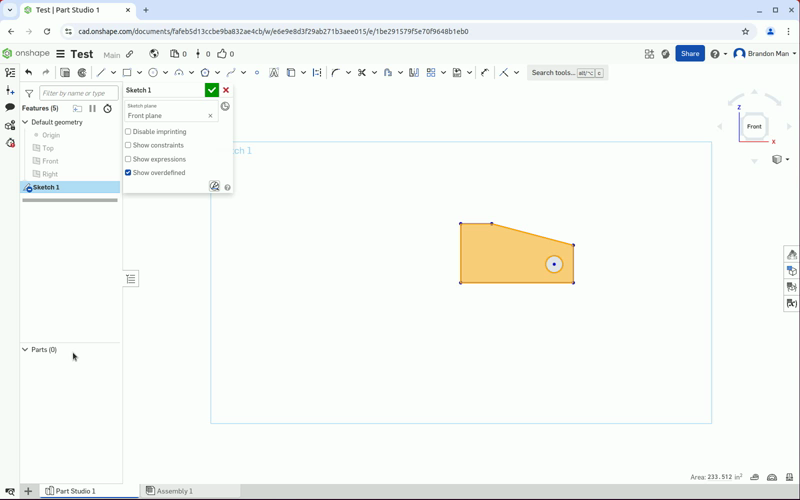
key(shift+e)
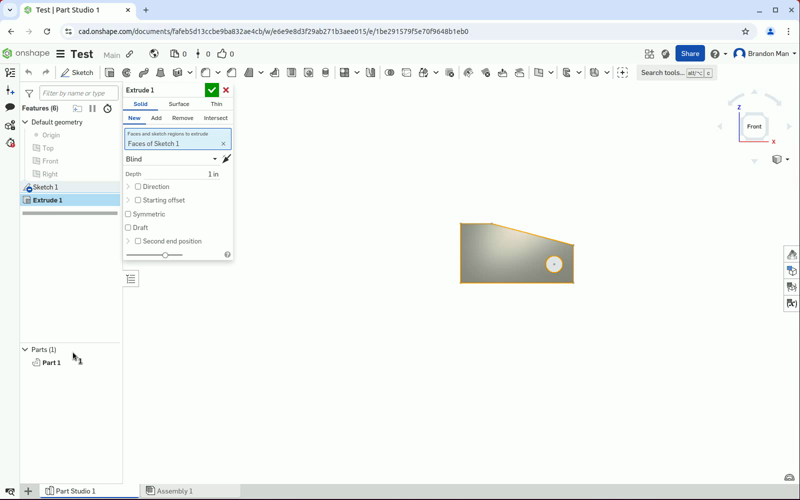
mouse_move(143, 106)
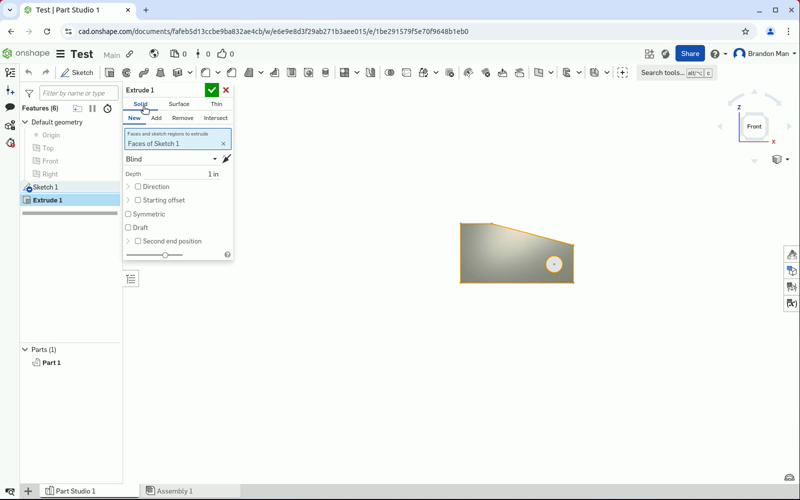
click(143, 106)
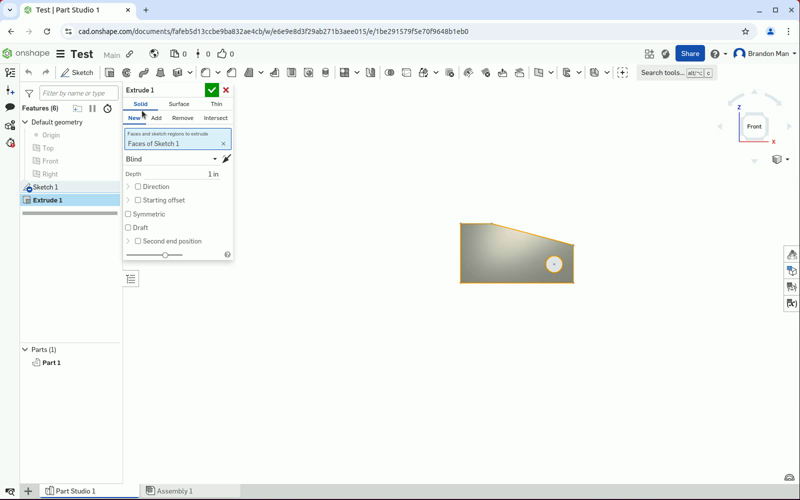
mouse_move(137, 120)
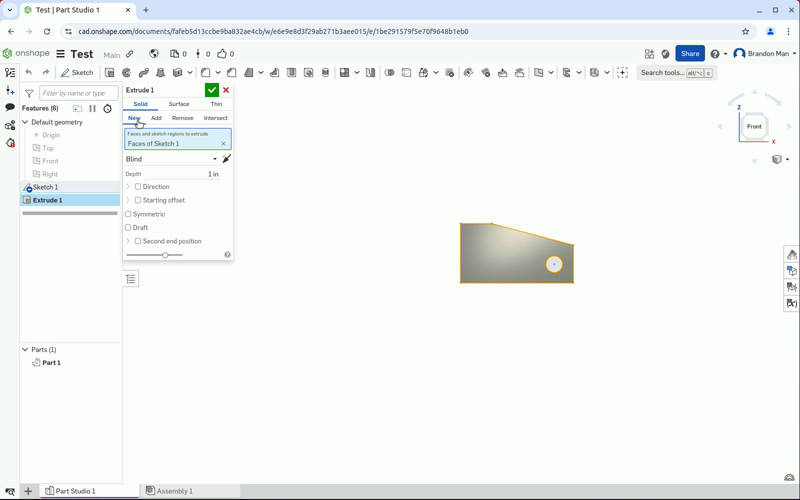
click(137, 120)
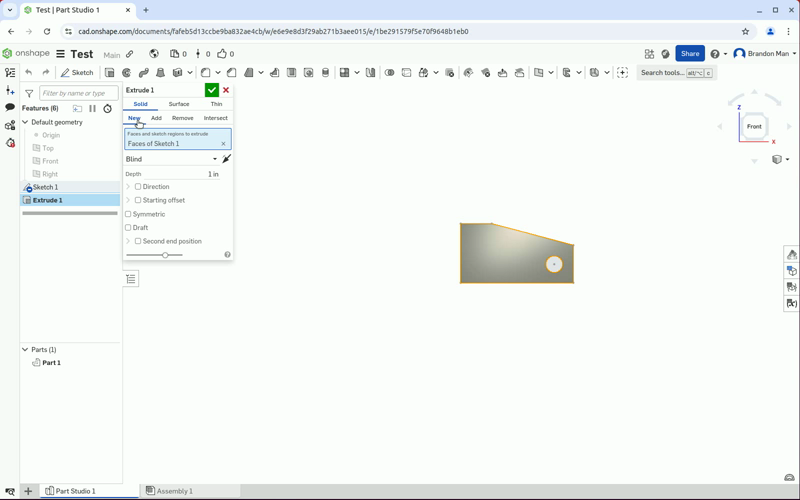
key(tab, 4)
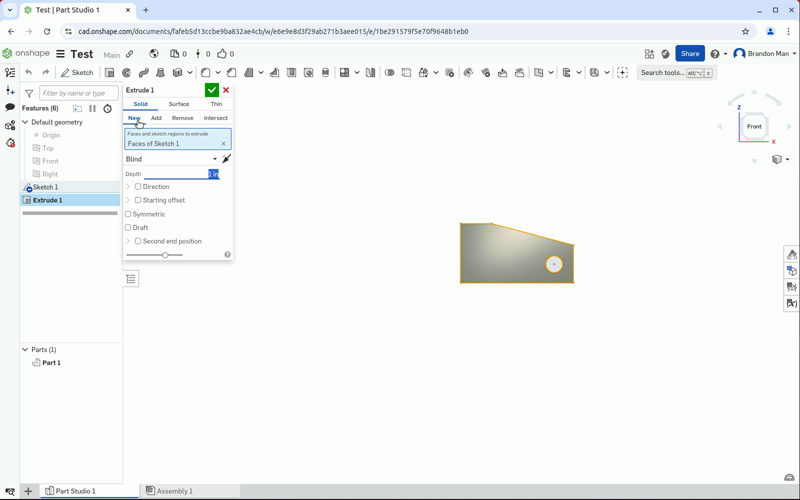
text(2.166)
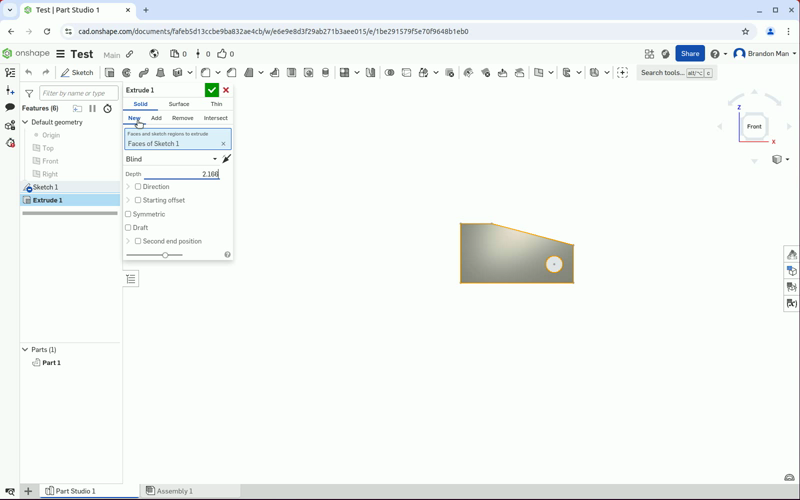
key(enter)
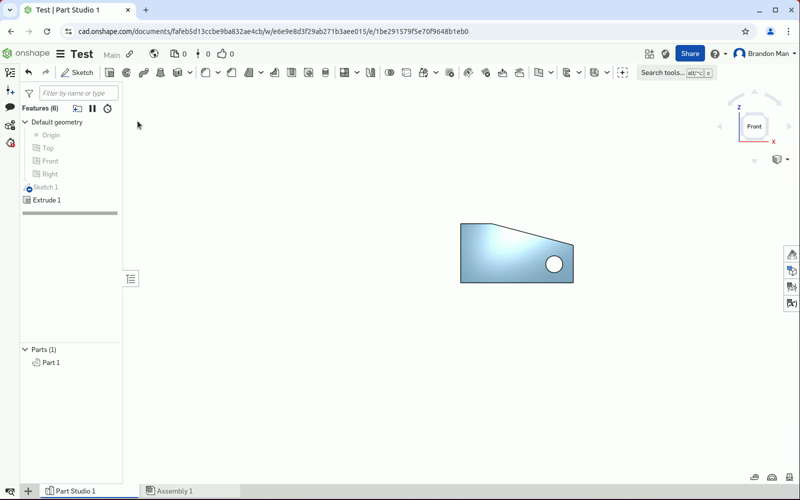
key(shift+h)
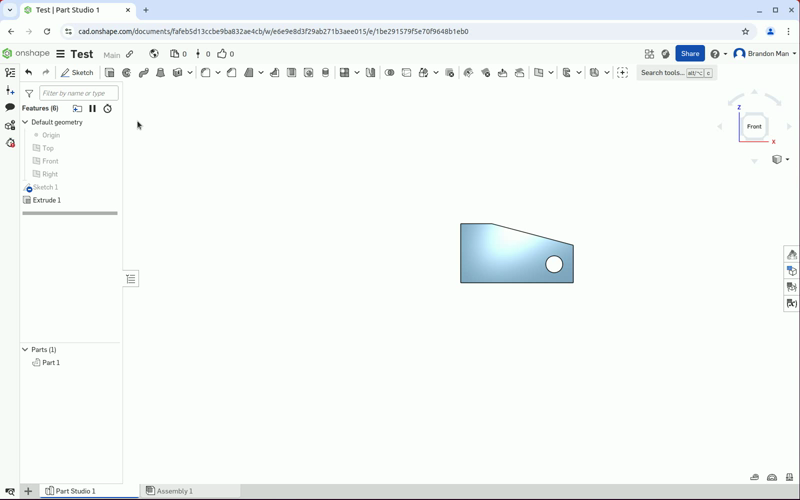
key(shift+h)
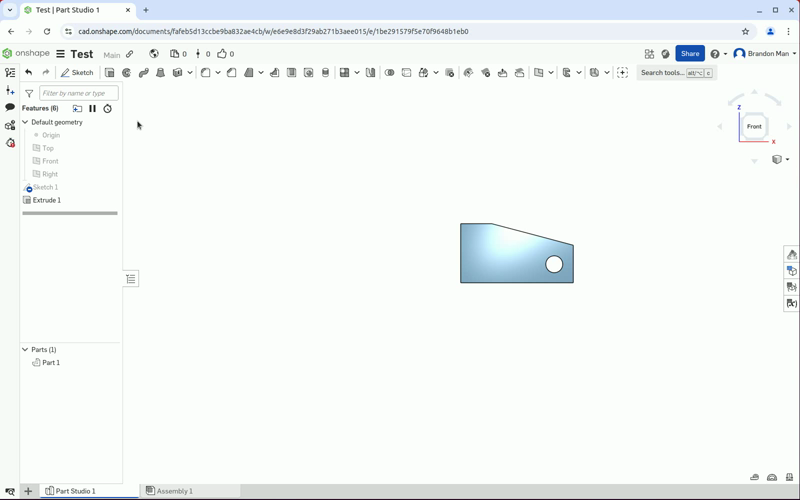
mouse_move(73, 189)
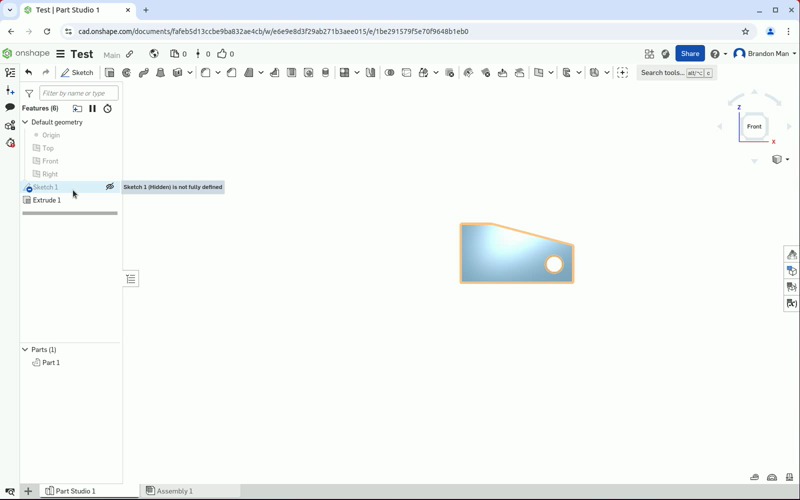
click(73, 189)
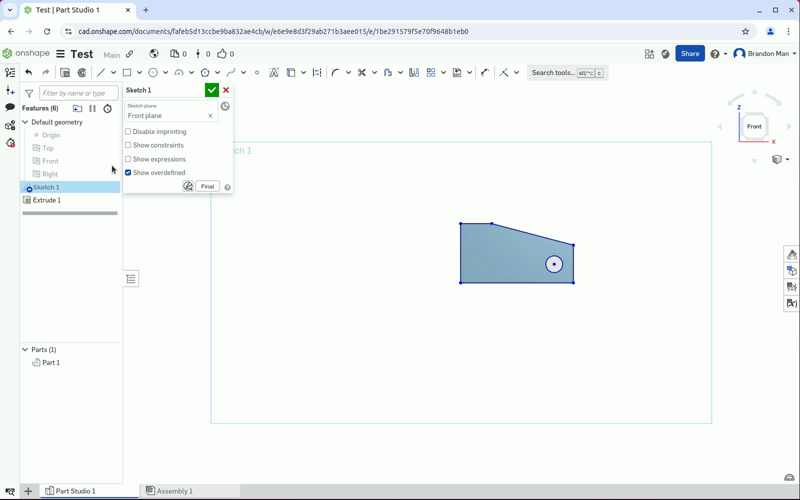
mouse_move(229, 92)
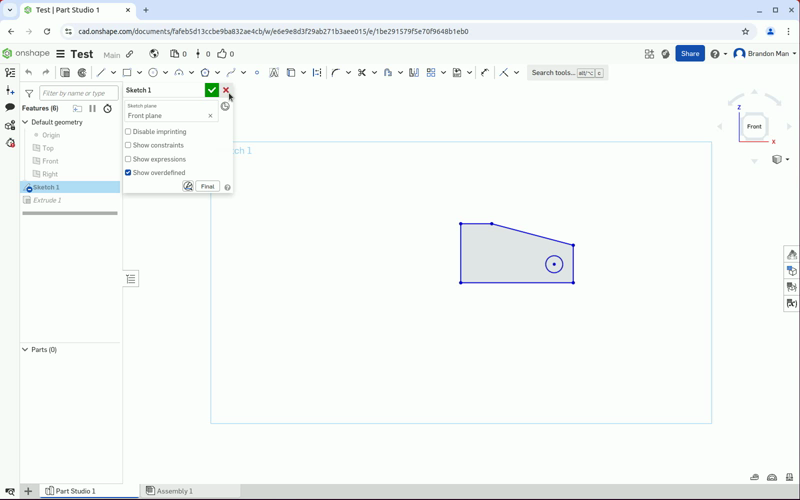
click(229, 92)
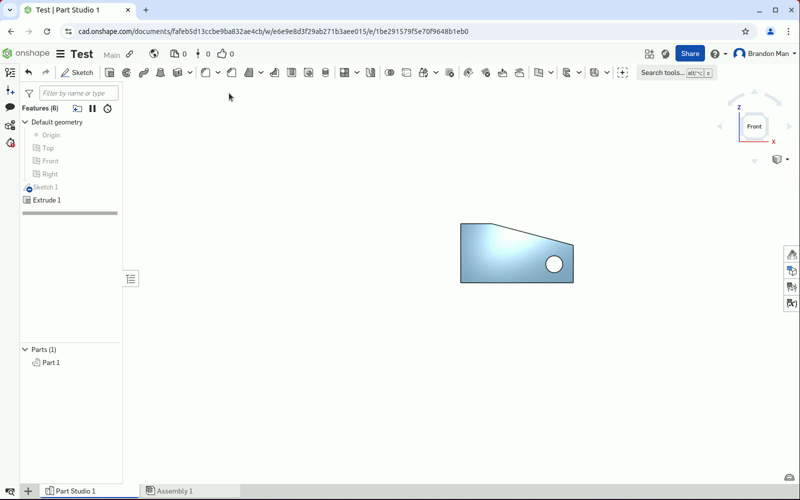
mouse_move(73, 352)
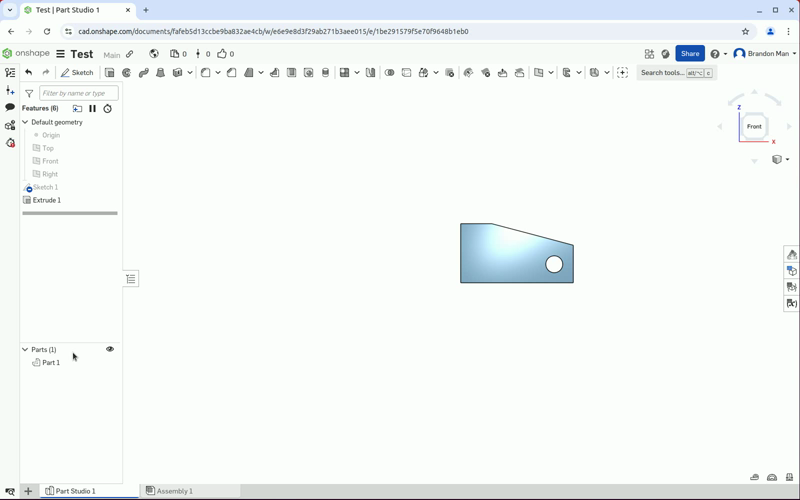
key(y)
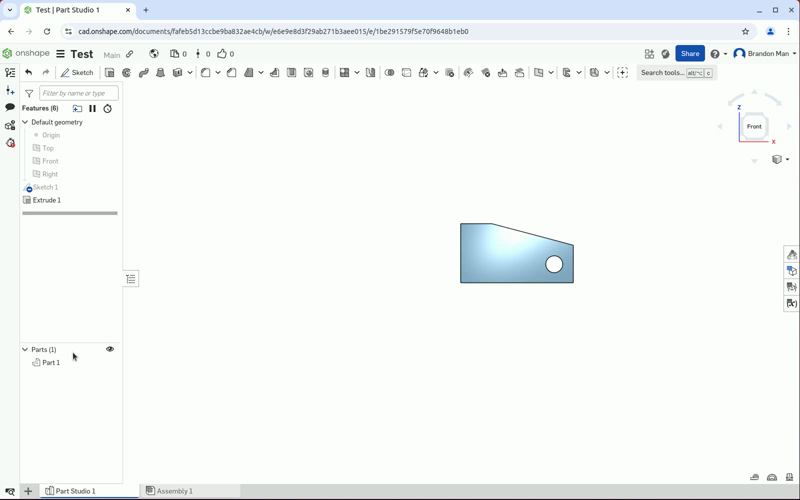
key(shift+p)
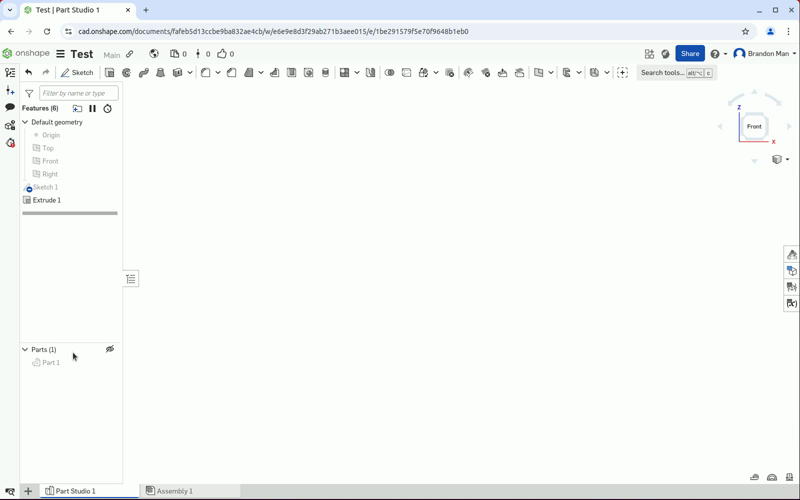
key(space)
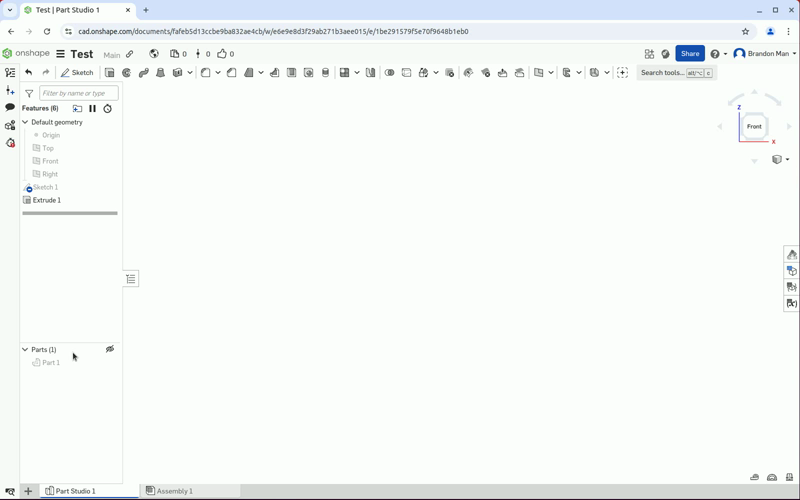
key_down(shift)
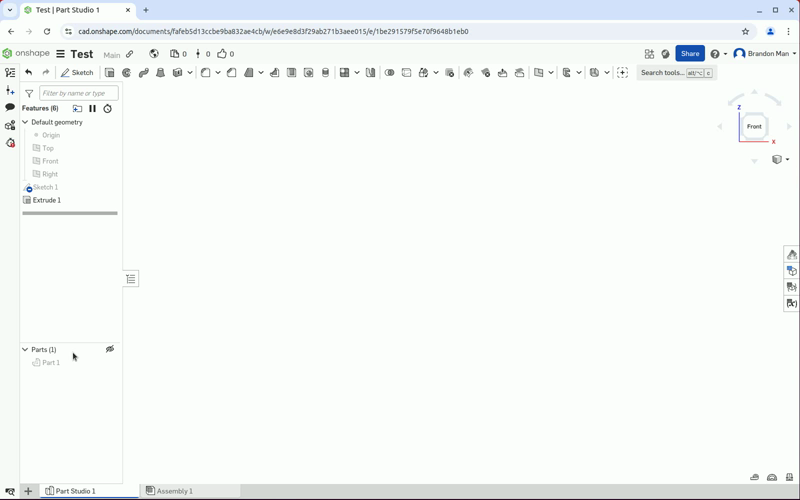
key(left)
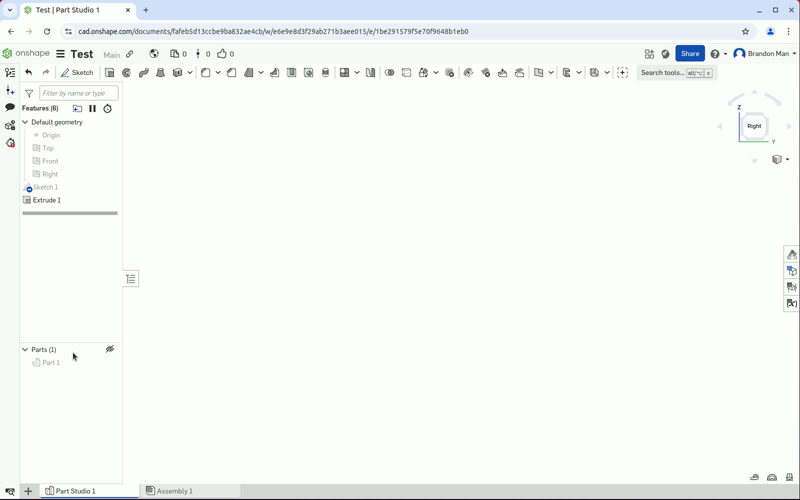
key_up(shift)
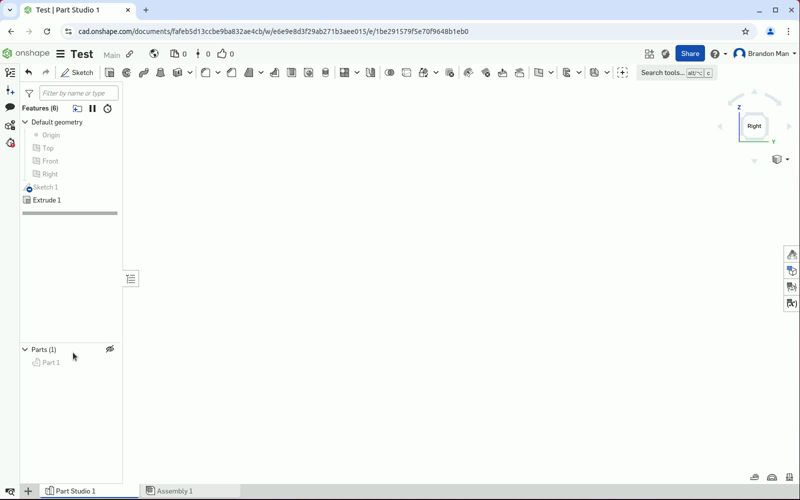
mouse_move(73, 352)
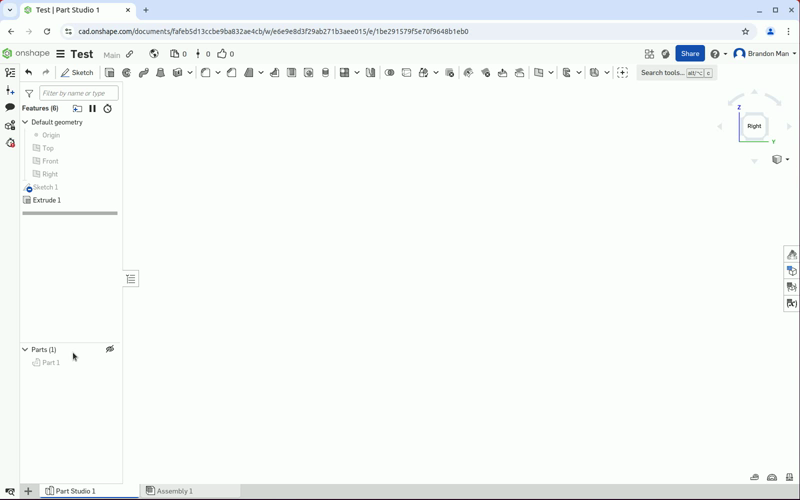
key(shift+y)
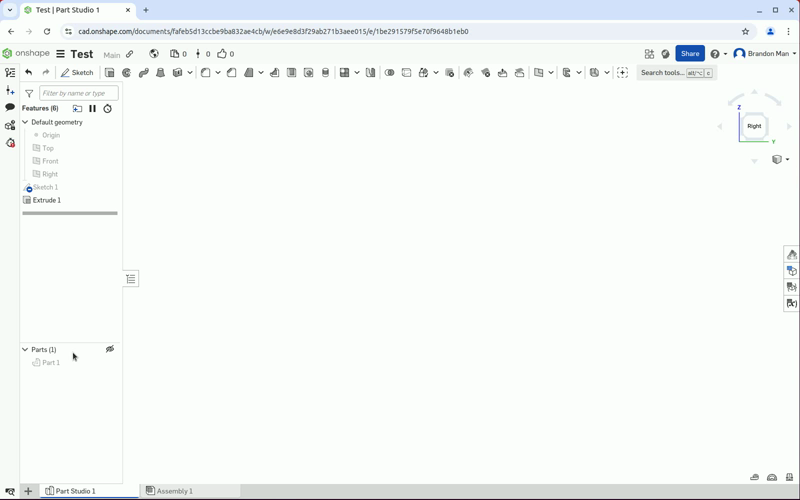
key(shift+s)
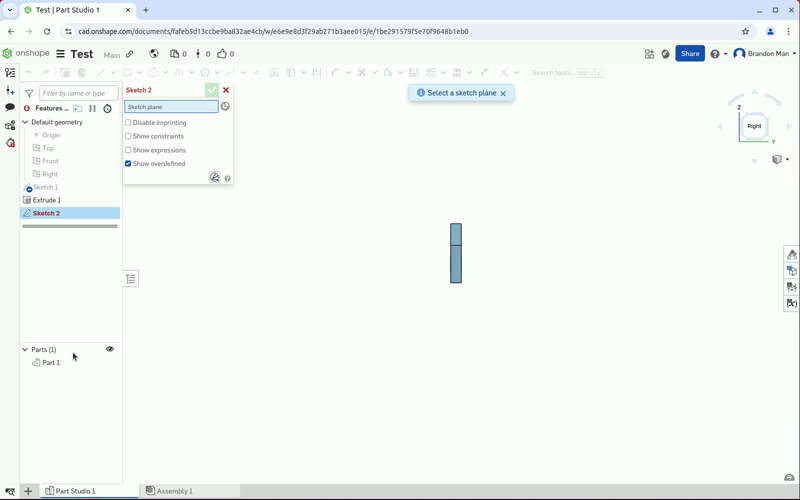
mouse_move(73, 176)
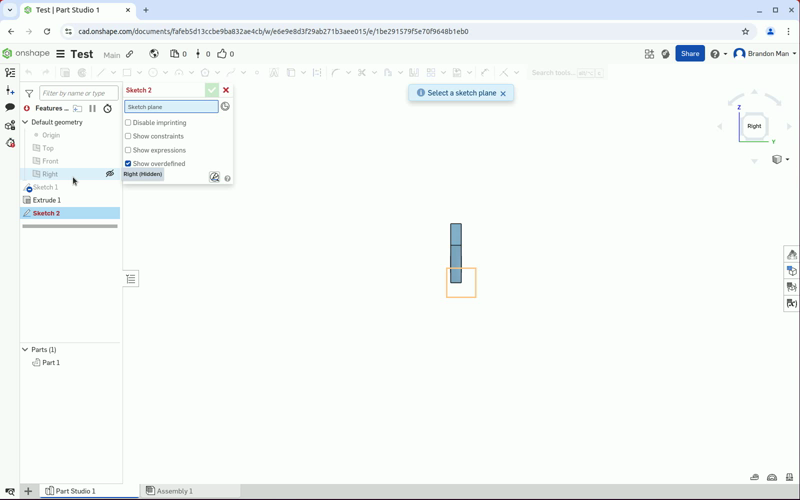
click(73, 176)
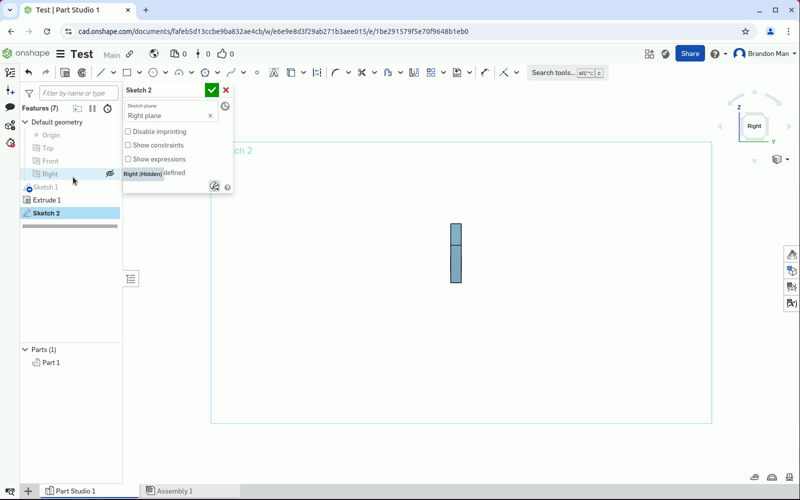
mouse_move(73, 352)
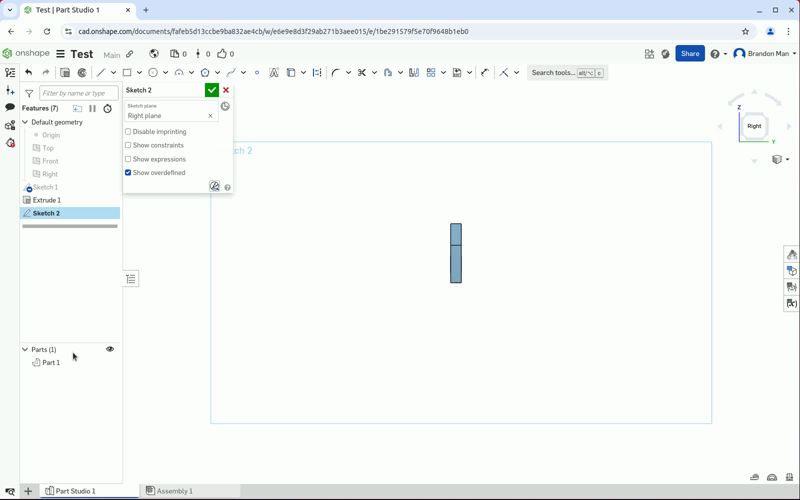
key(y)
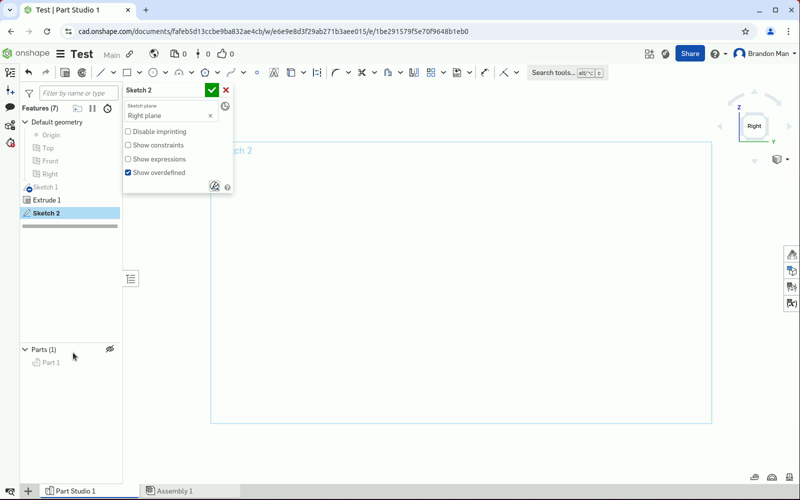
key(l)
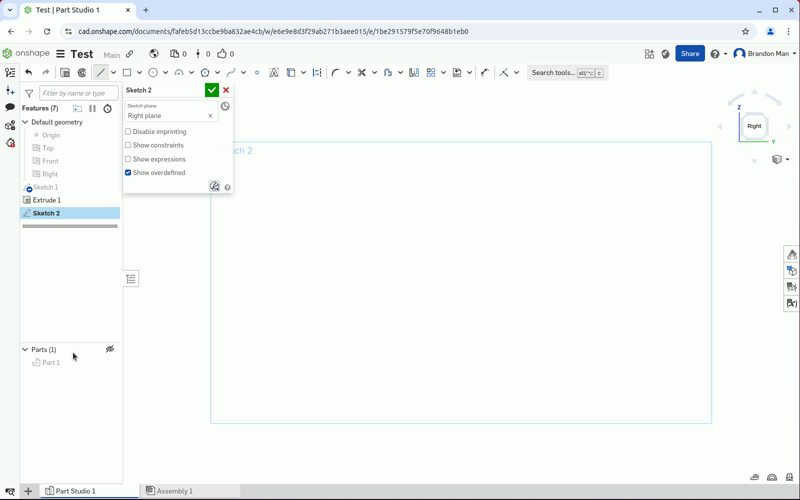
key_down(shift)
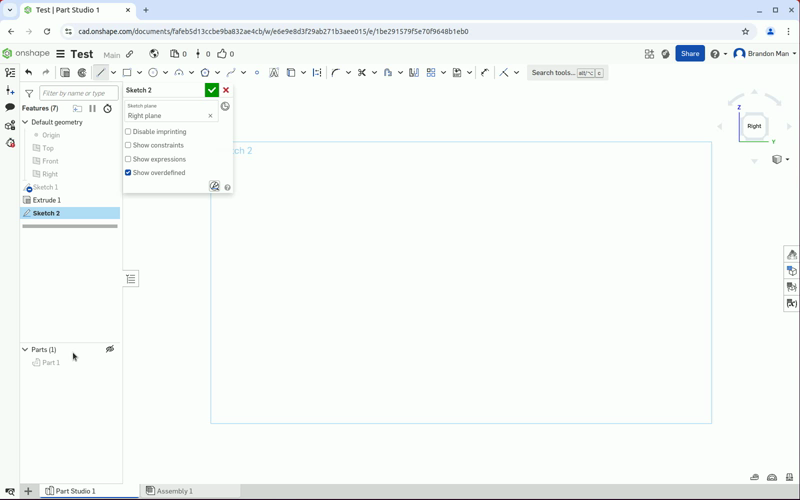
mouse_move(417, 282)
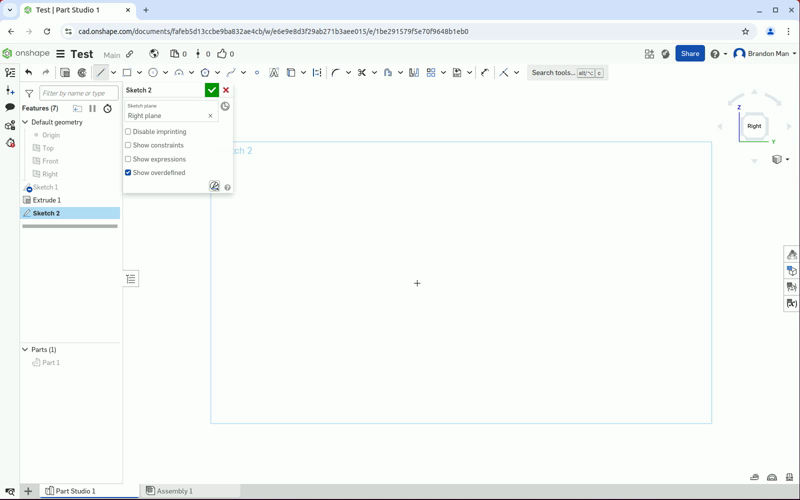
click(417, 282)
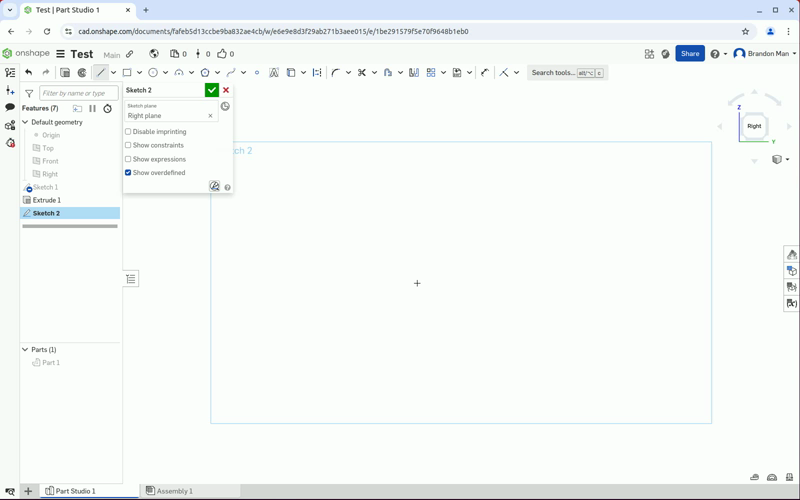
key_up(shift)
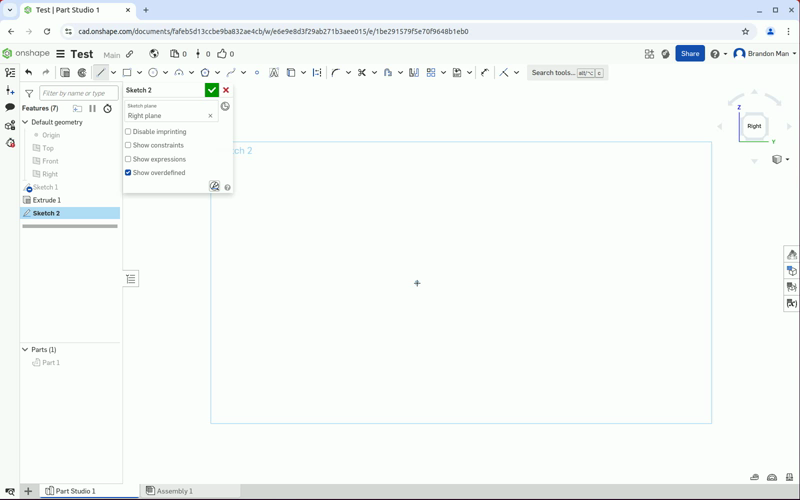
key_down(shift)
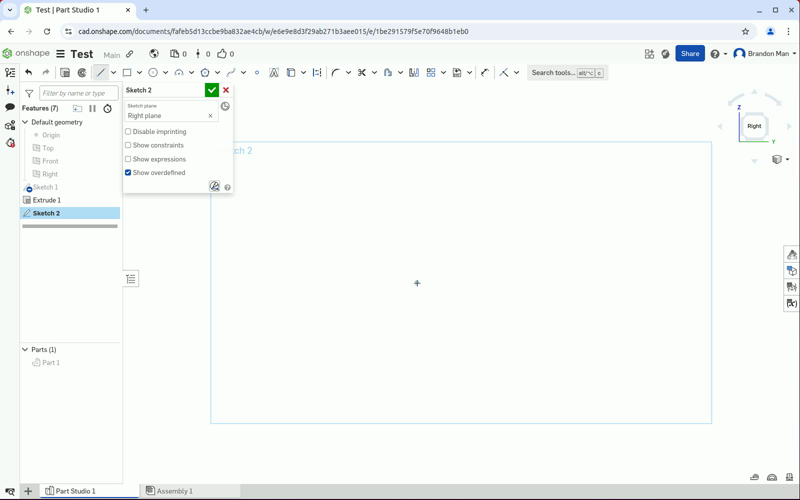
mouse_move(447, 282)
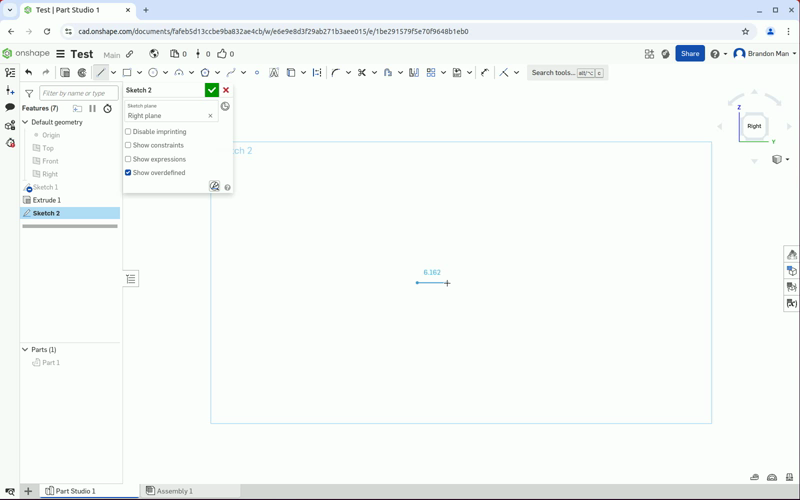
mouse_move(461, 282)
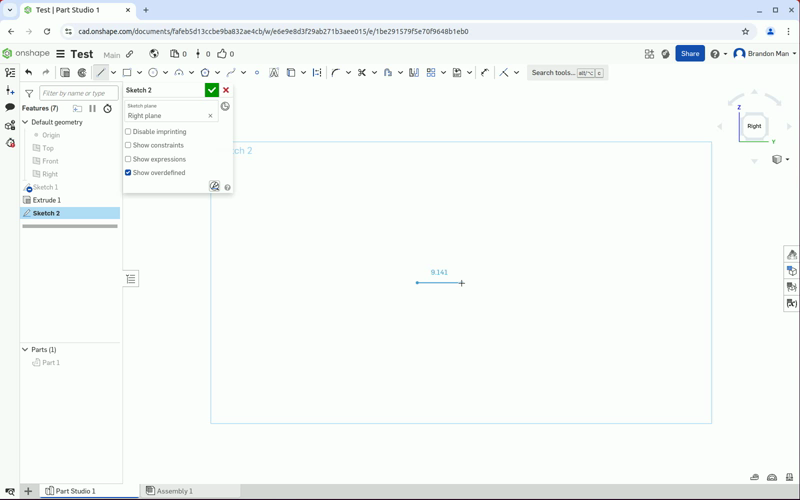
click(461, 282)
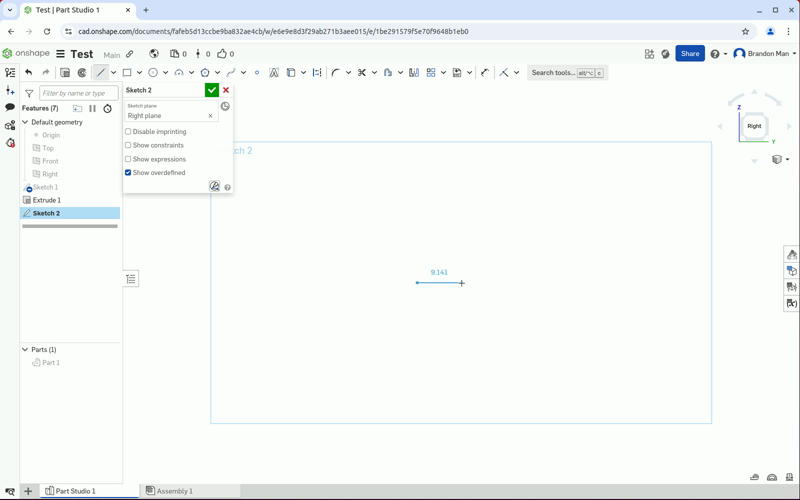
key_up(shift)
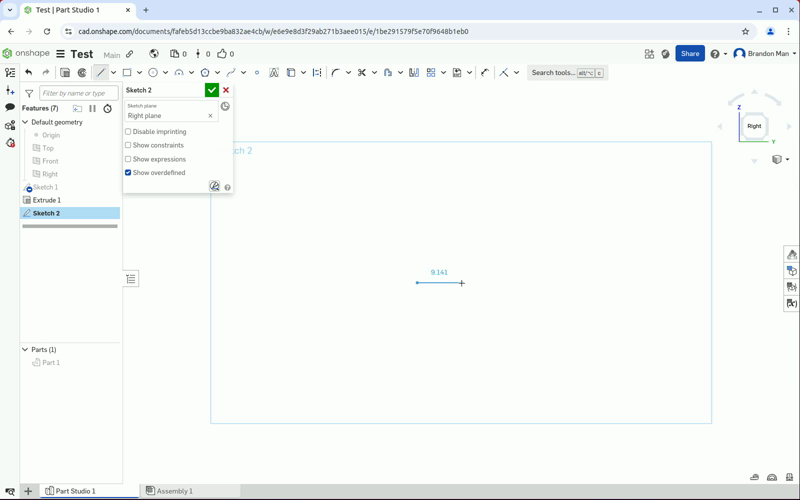
key_down(shift)
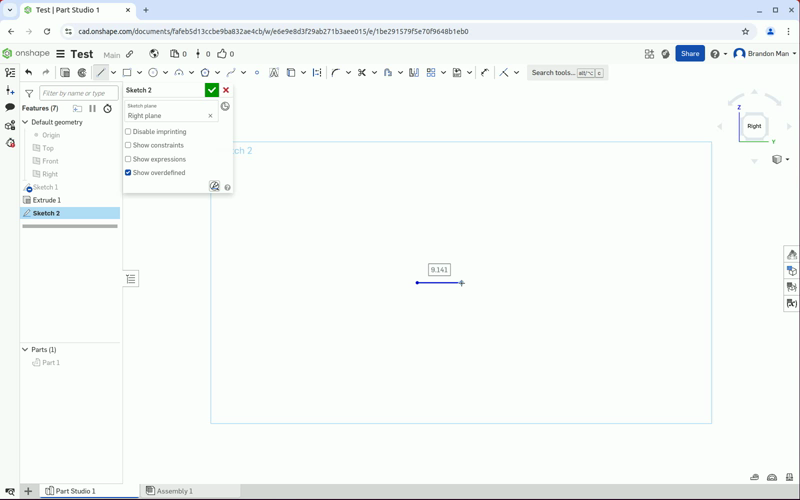
mouse_move(492, 282)
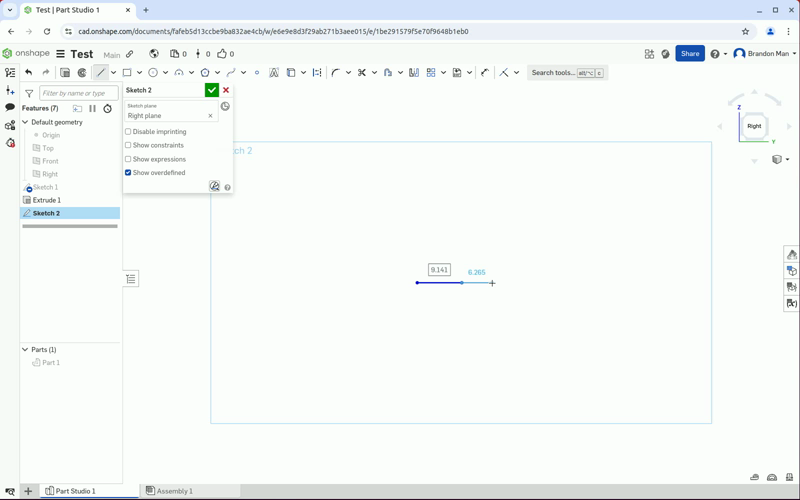
mouse_move(461, 231)
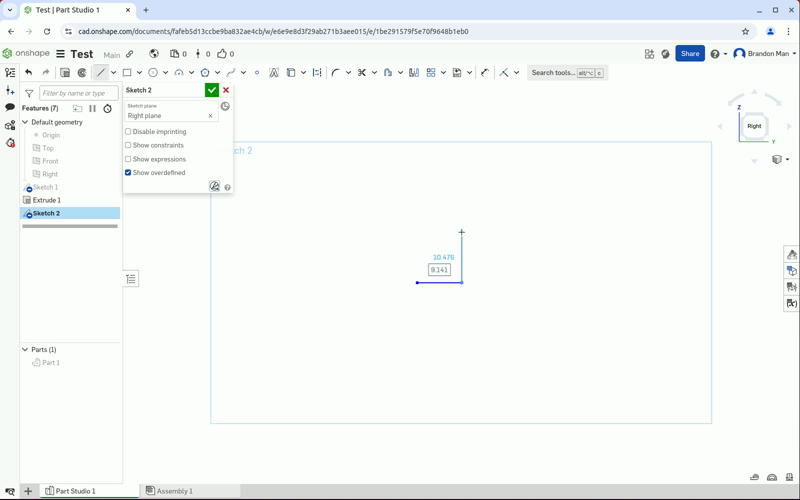
click(461, 231)
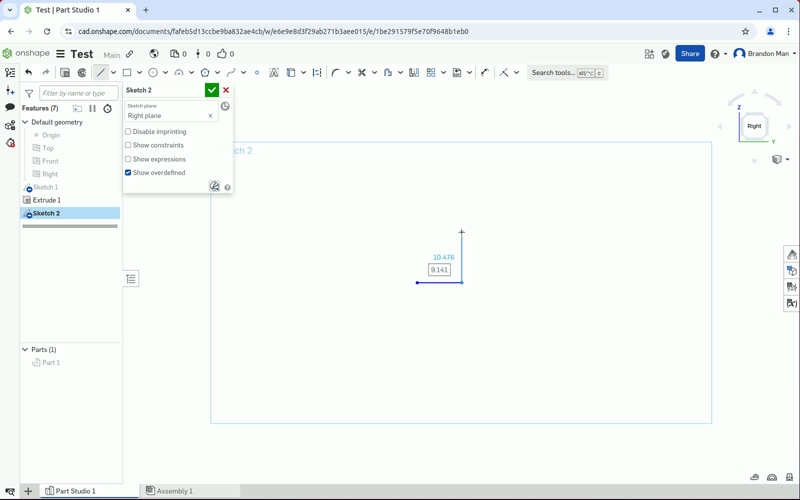
key_up(shift)
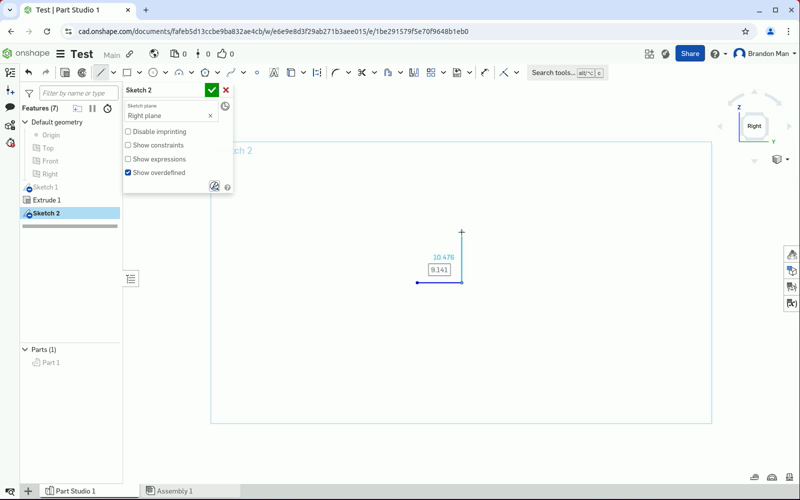
key_down(shift)
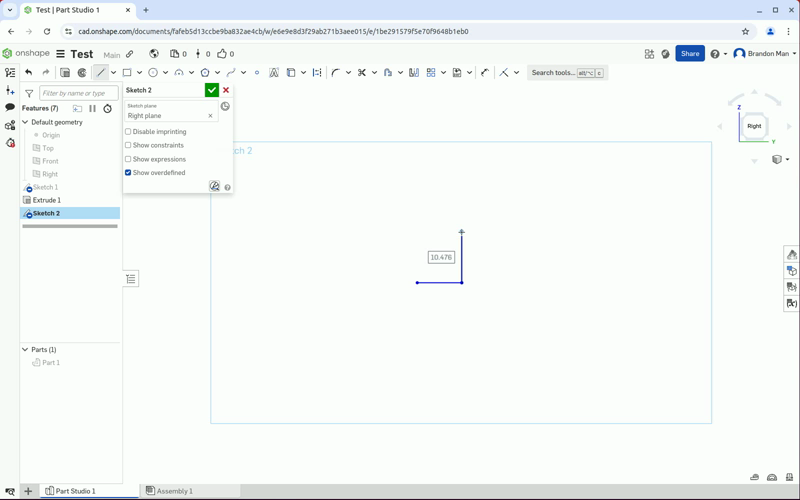
mouse_move(492, 231)
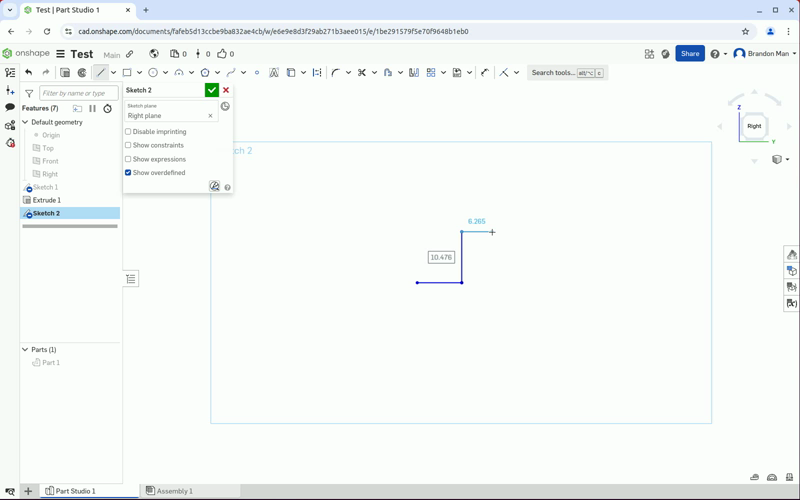
mouse_move(434, 231)
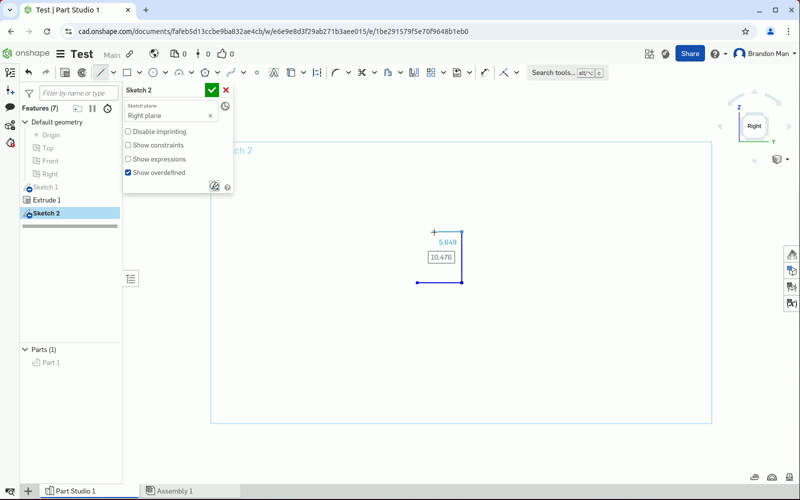
click(434, 231)
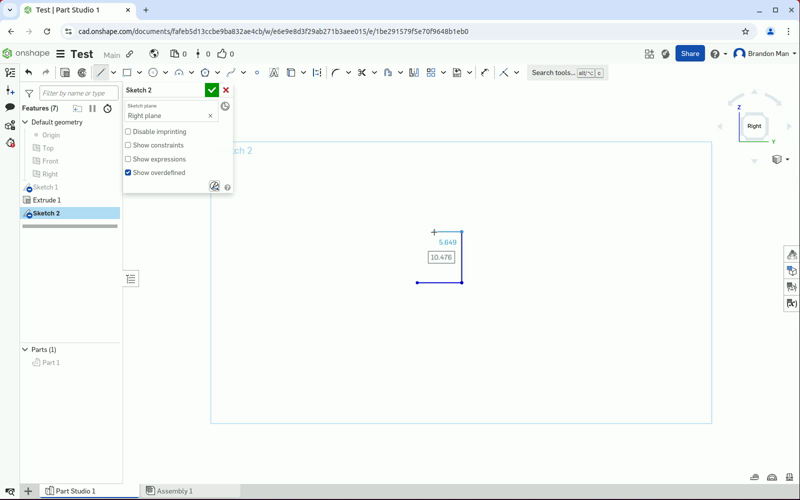
key_up(shift)
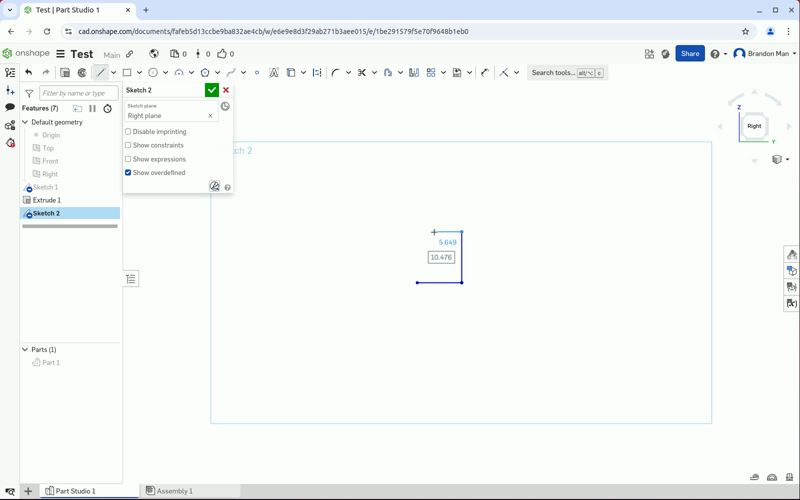
key_down(shift)
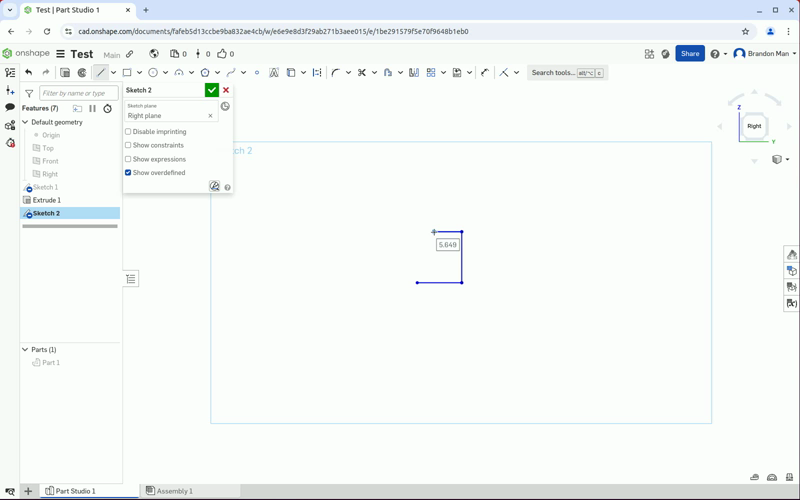
mouse_move(464, 231)
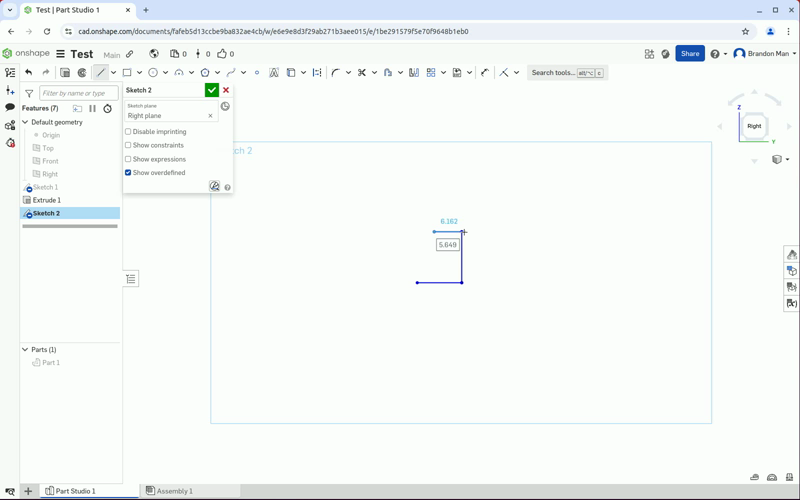
mouse_move(417, 261)
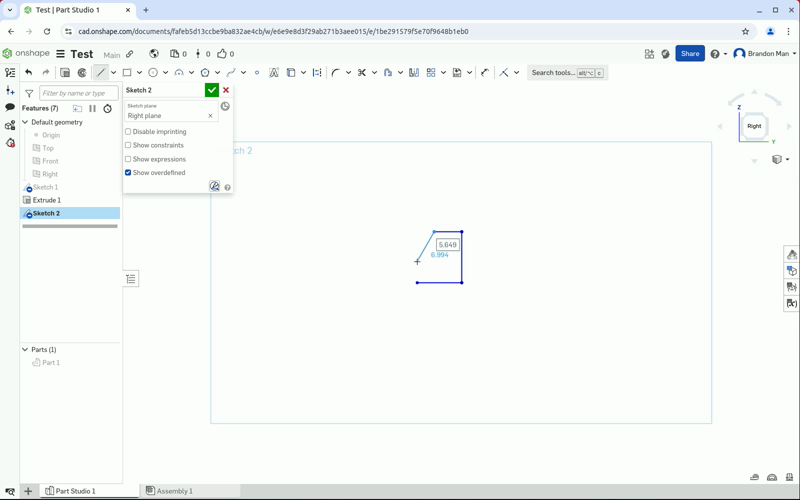
click(417, 261)
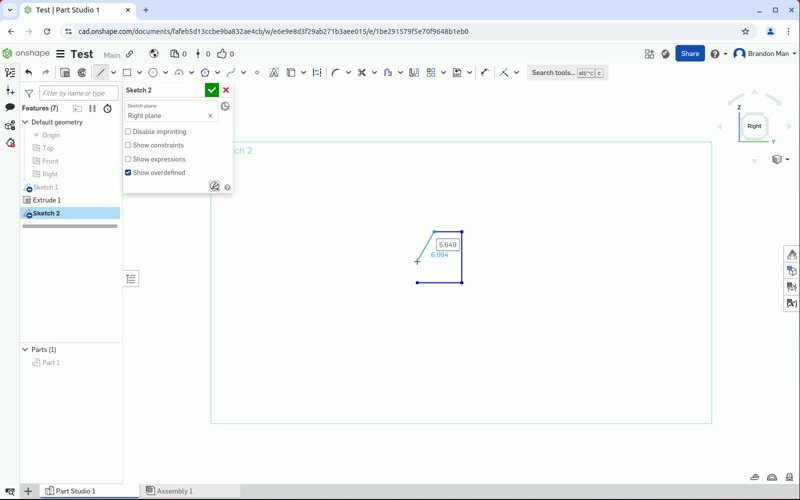
key_up(shift)
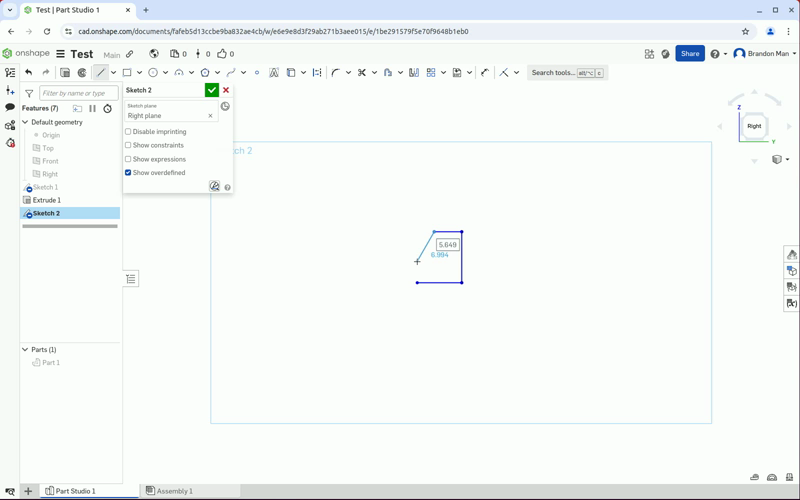
mouse_move(447, 261)
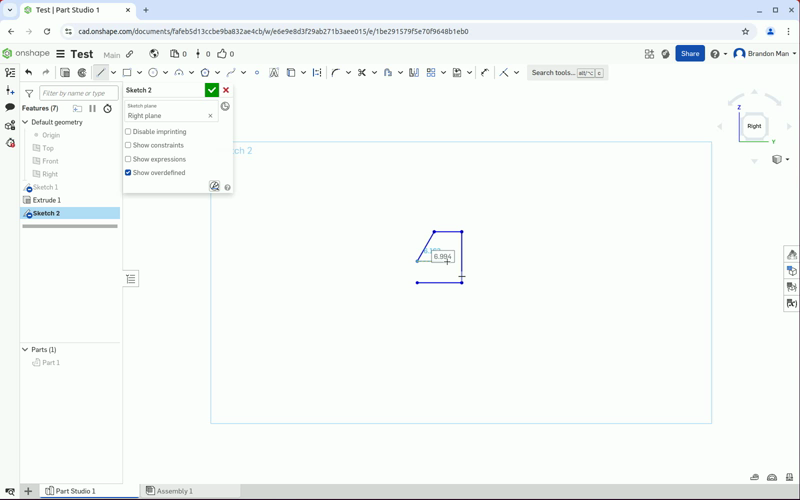
key_down(shift)
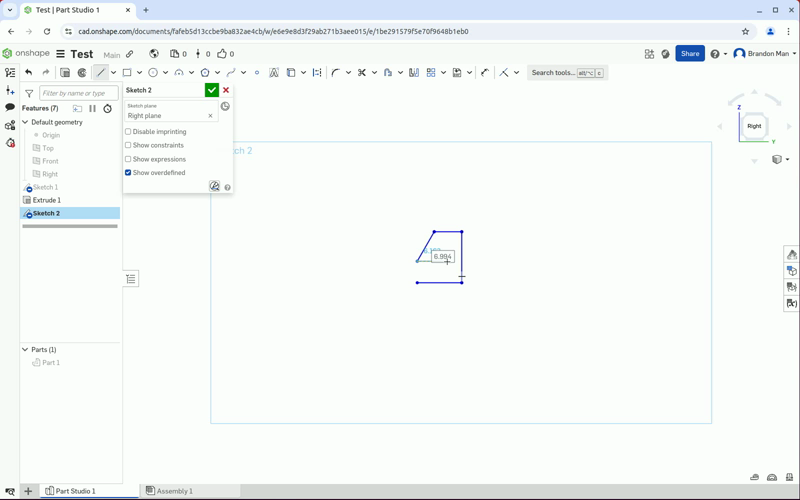
mouse_move(417, 282)
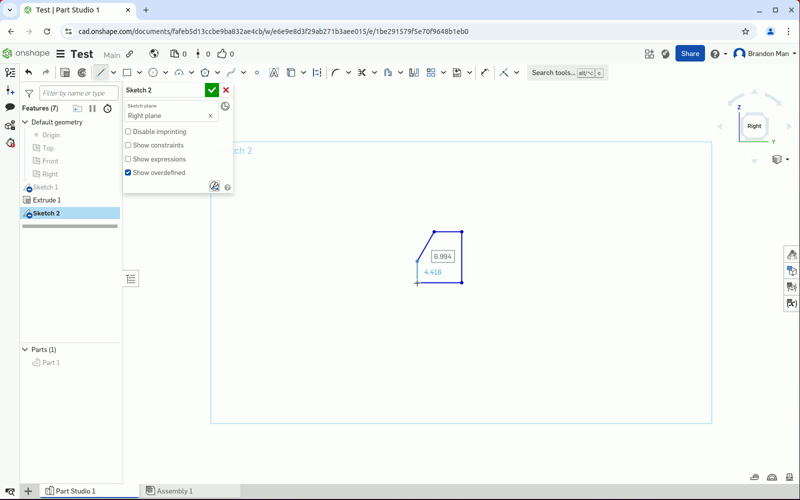
key_up(shift)
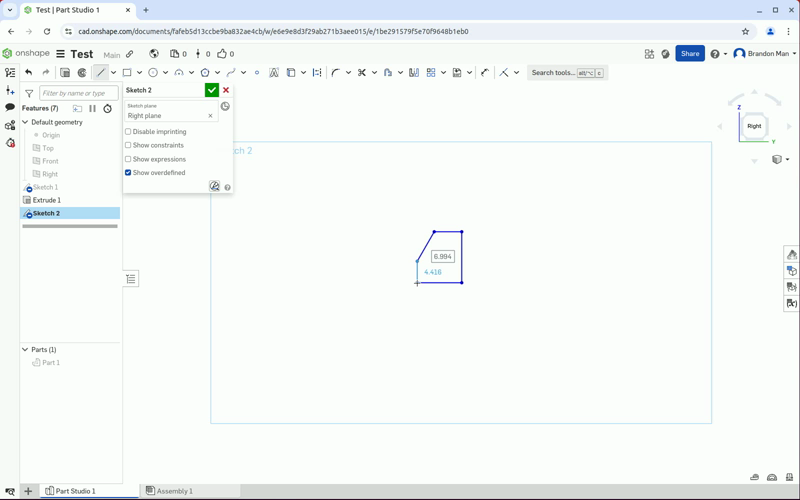
click(417, 282)
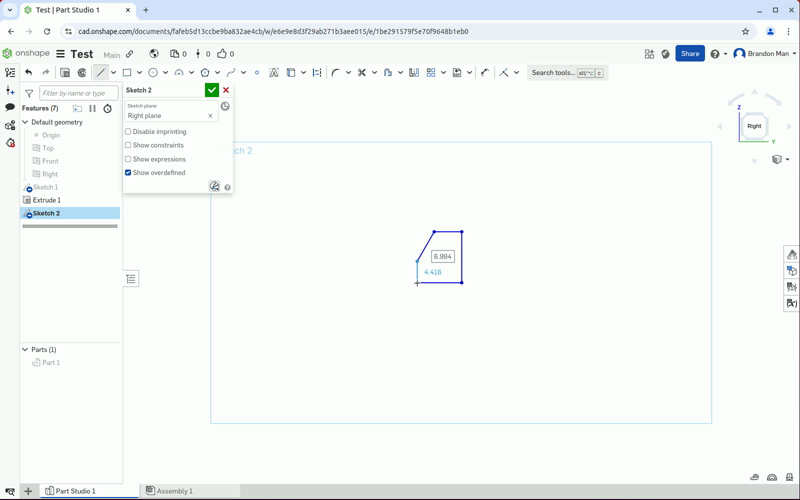
key(esc)
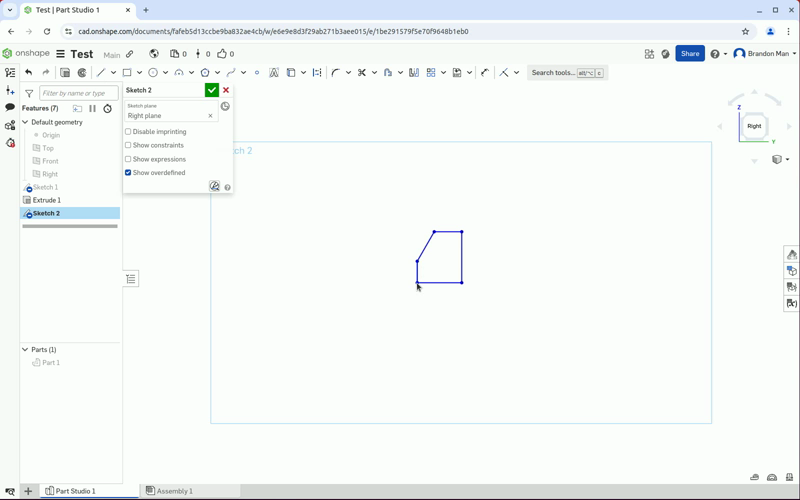
mouse_move(443, 272)
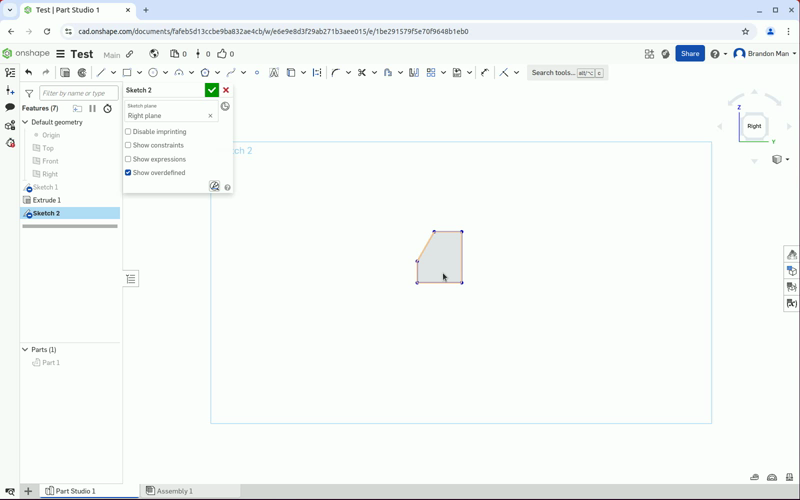
click(443, 272)
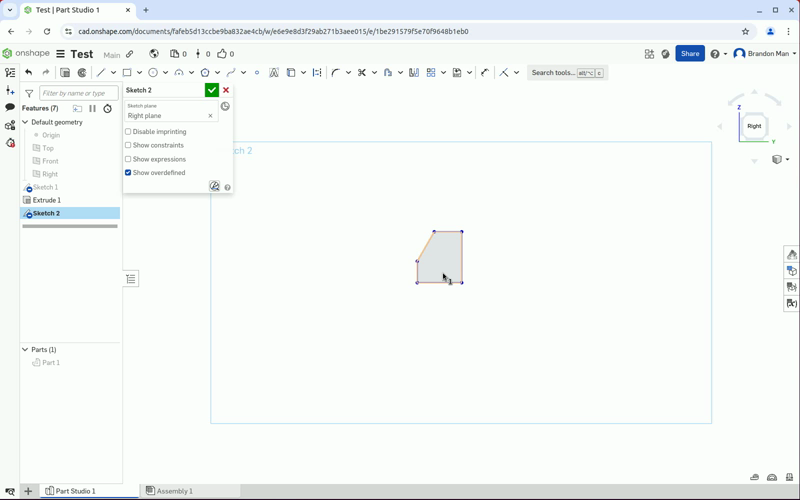
mouse_move(73, 352)
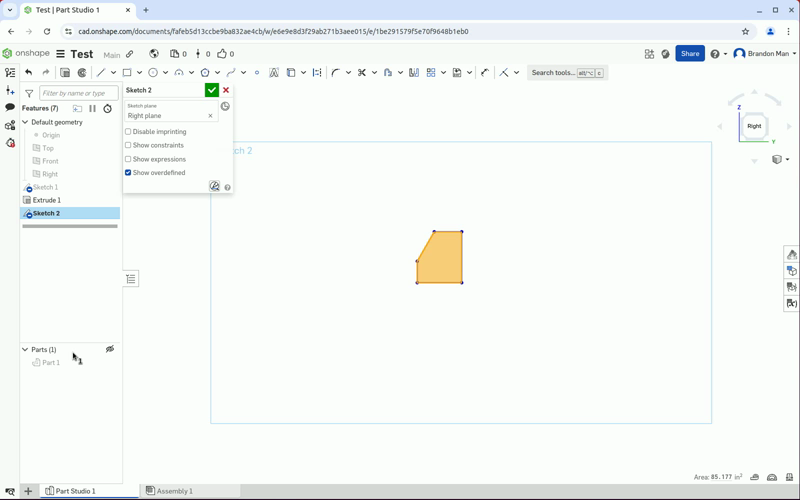
key(shift+y)
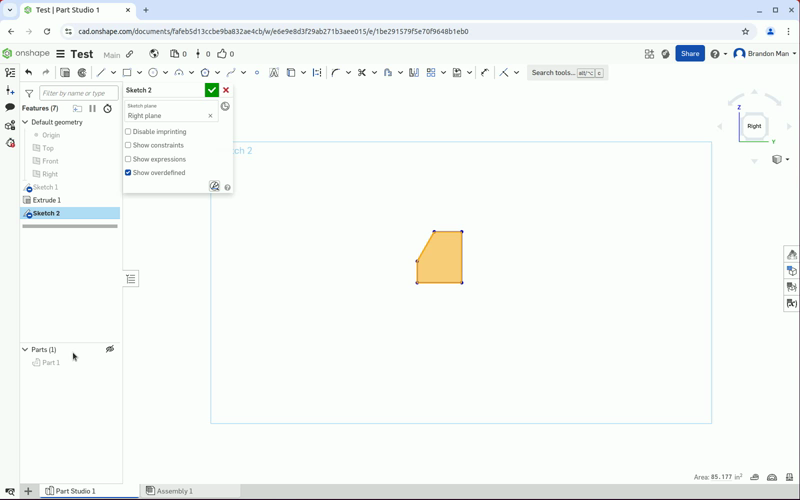
key(shift+e)
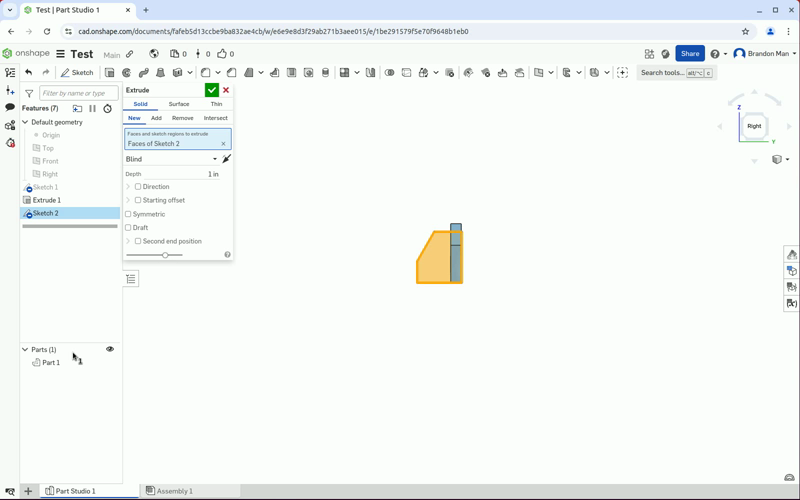
mouse_move(143, 106)
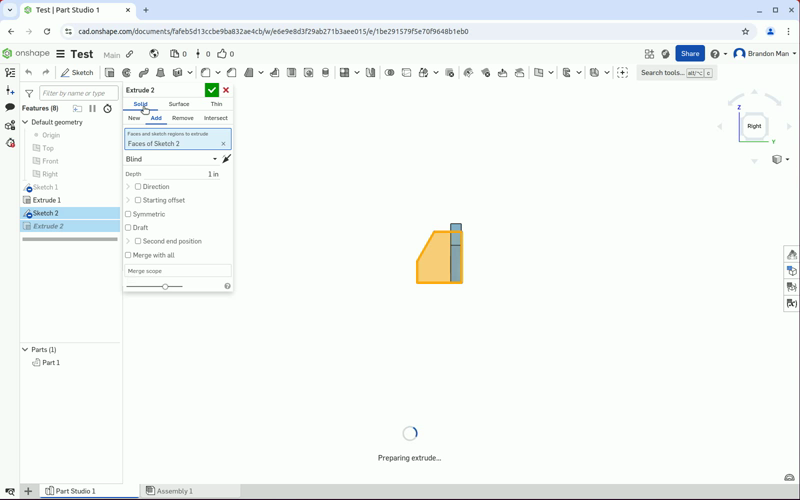
click(143, 106)
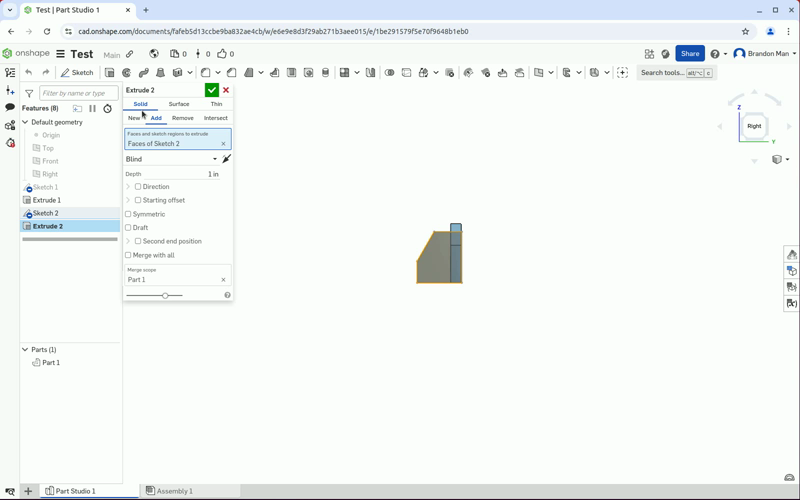
mouse_move(137, 120)
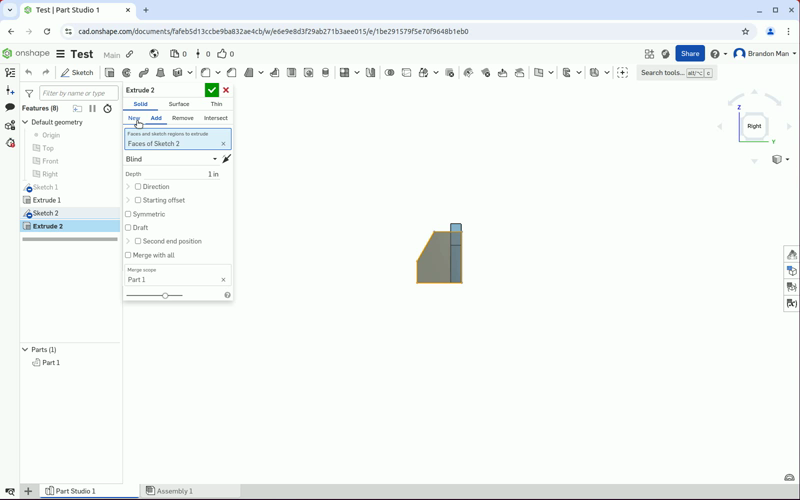
click(137, 120)
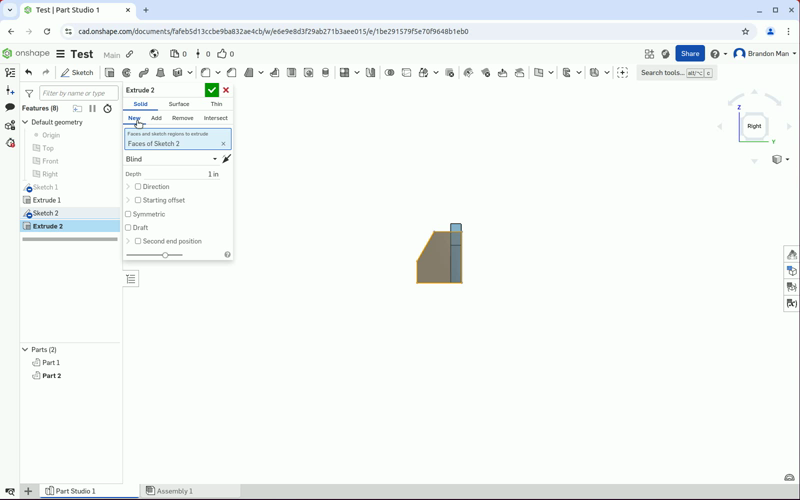
key(tab, 4)
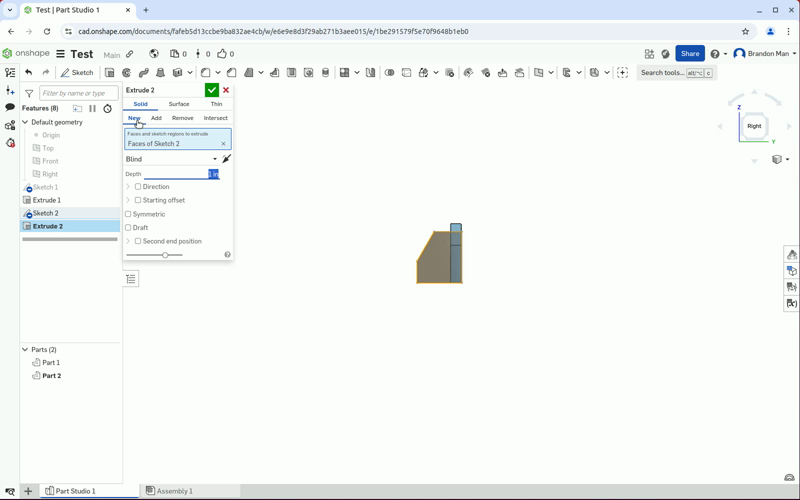
text(2.166)
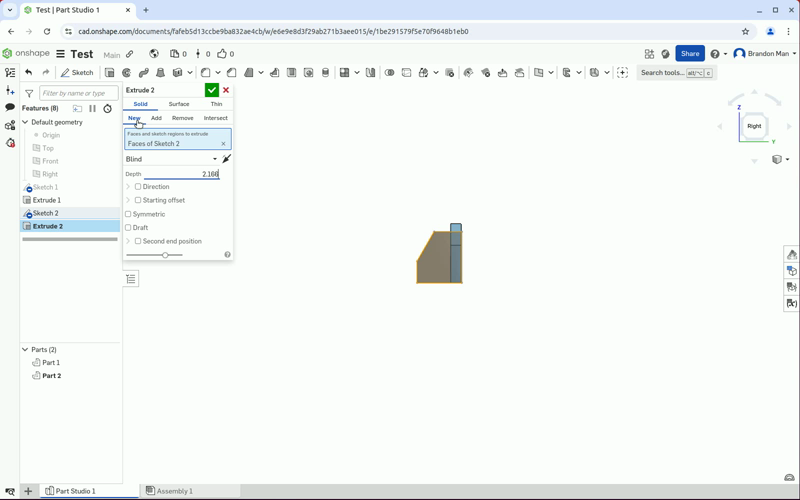
key(enter)
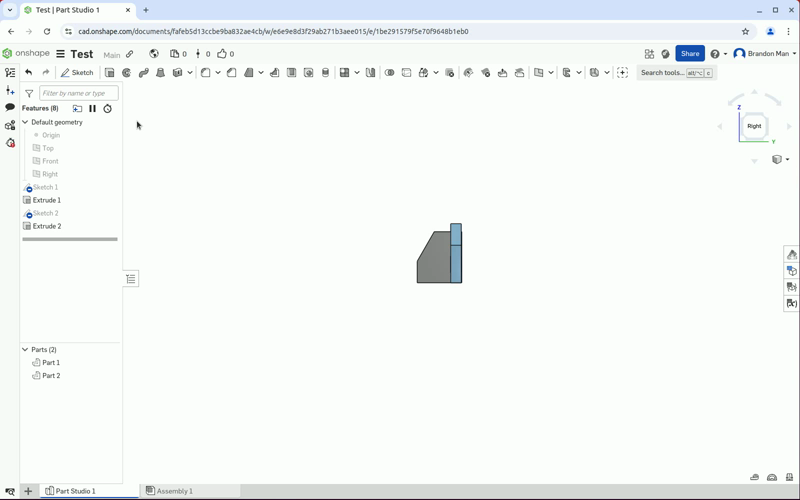
key(shift+h)
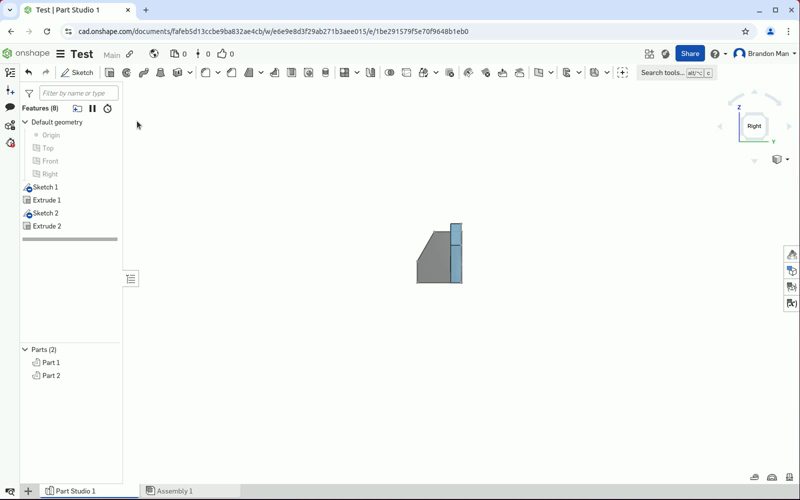
key(shift+h)
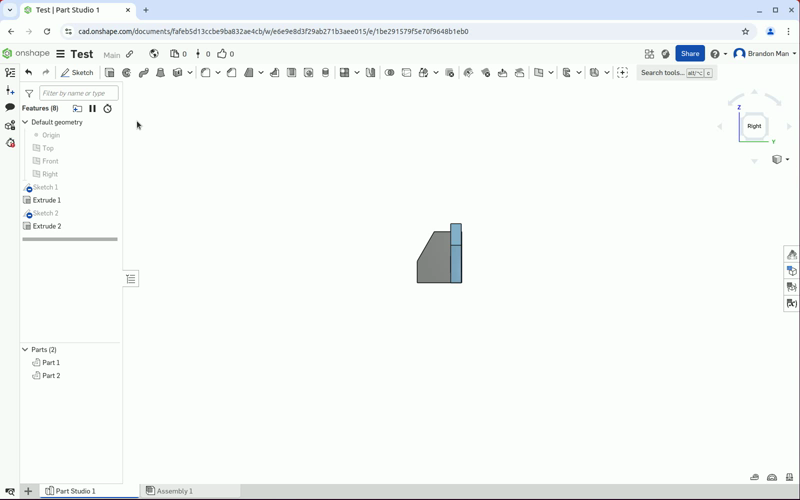
mouse_move(73, 189)
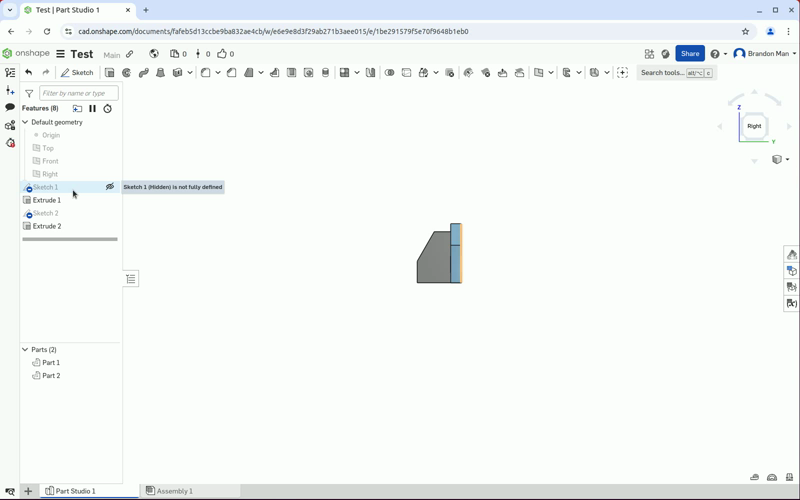
click(73, 189)
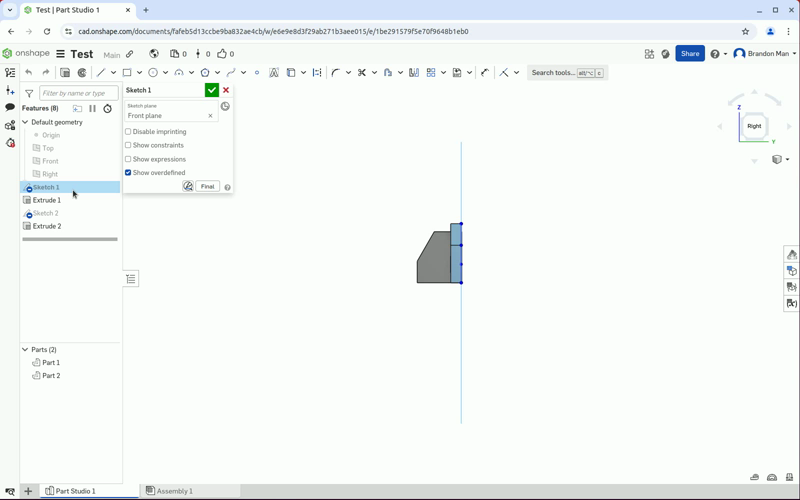
mouse_move(229, 92)
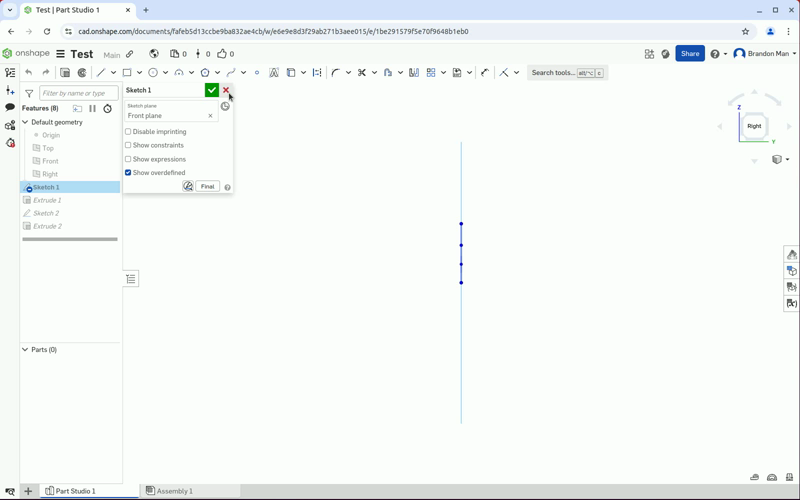
click(229, 92)
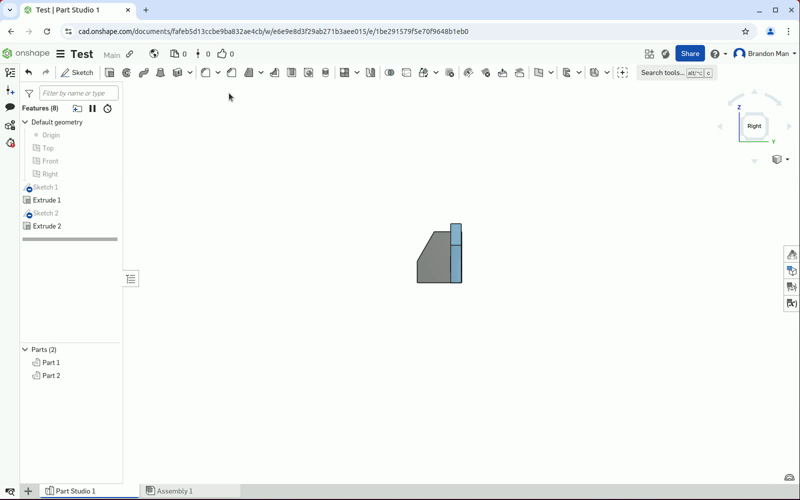
mouse_move(73, 352)
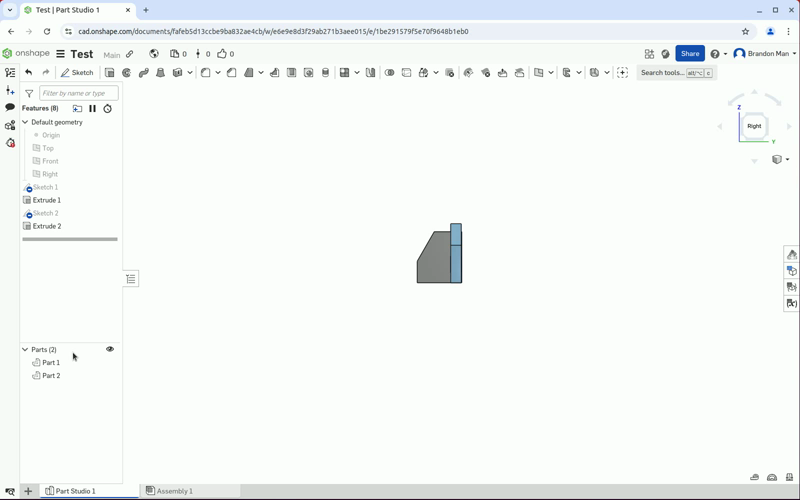
key(y)
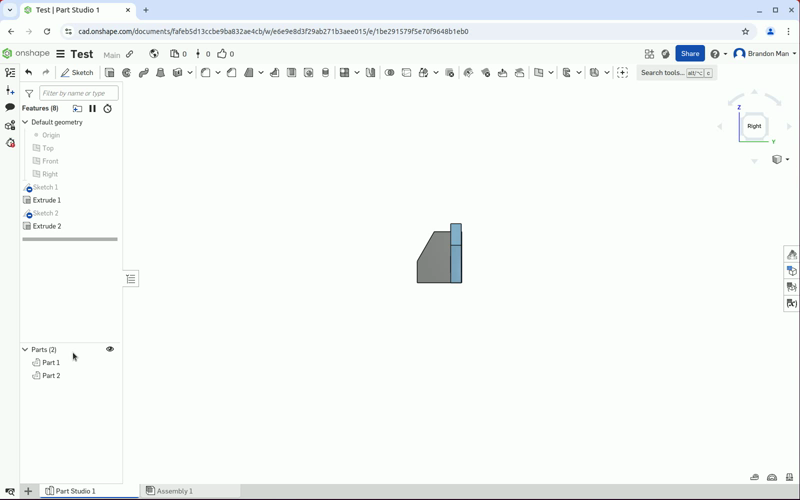
key(shift+p)
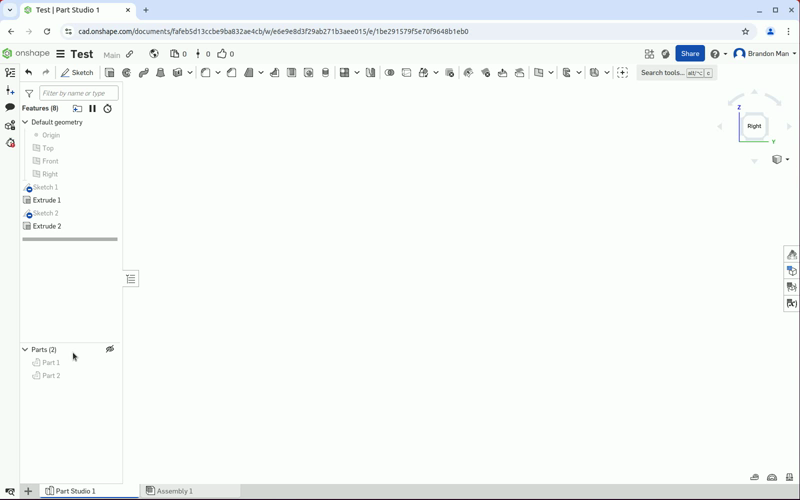
key(space)
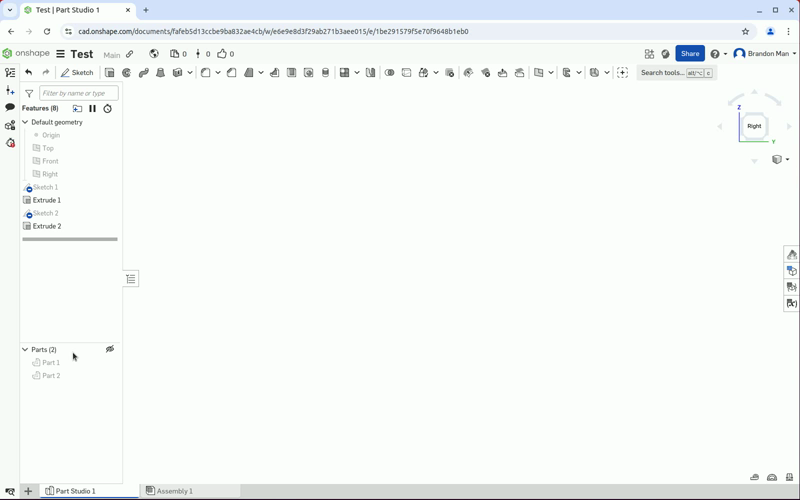
key_down(shift)
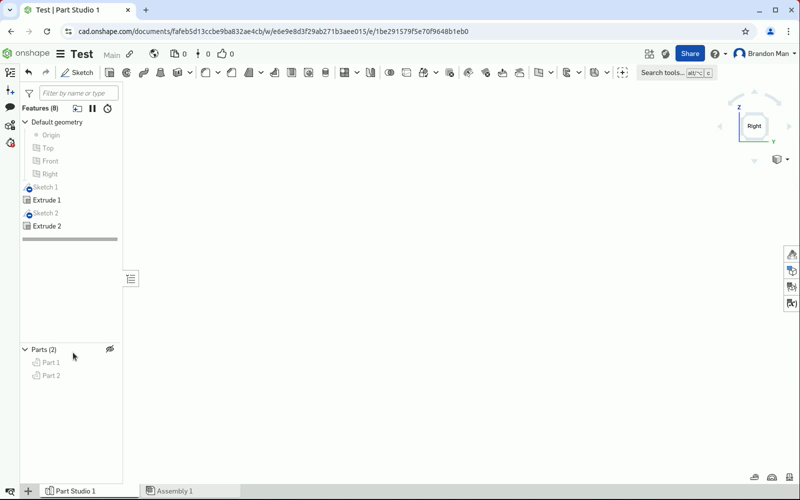
key(right)
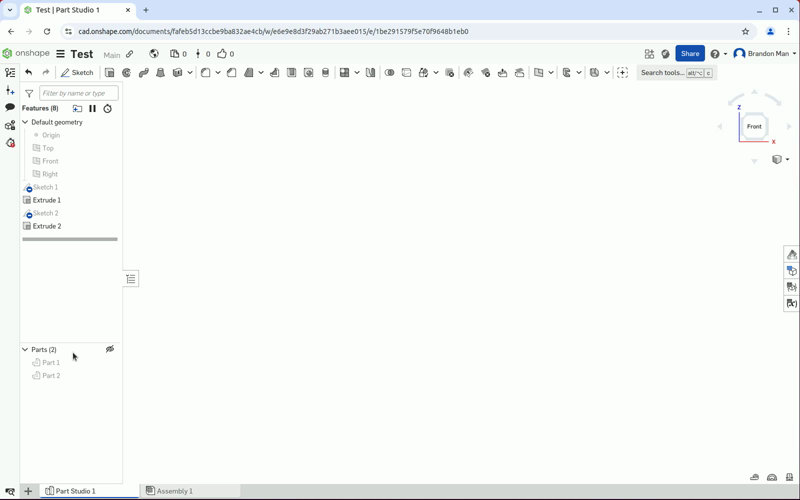
key_up(shift)
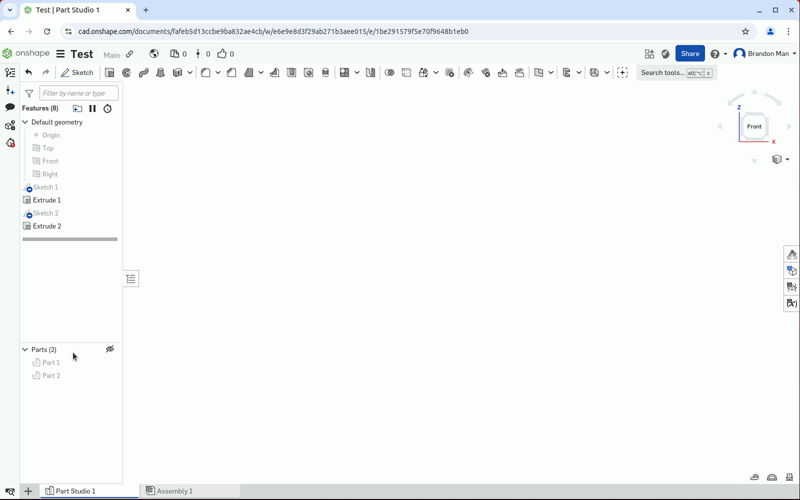
key(space)
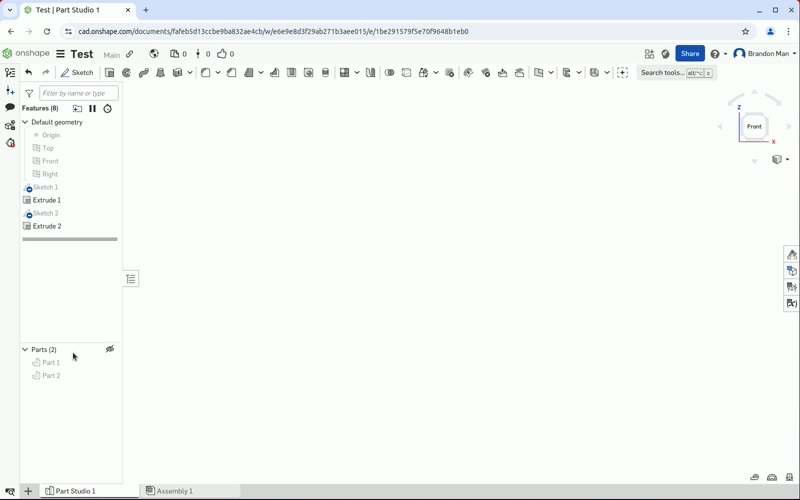
key_down(shift)
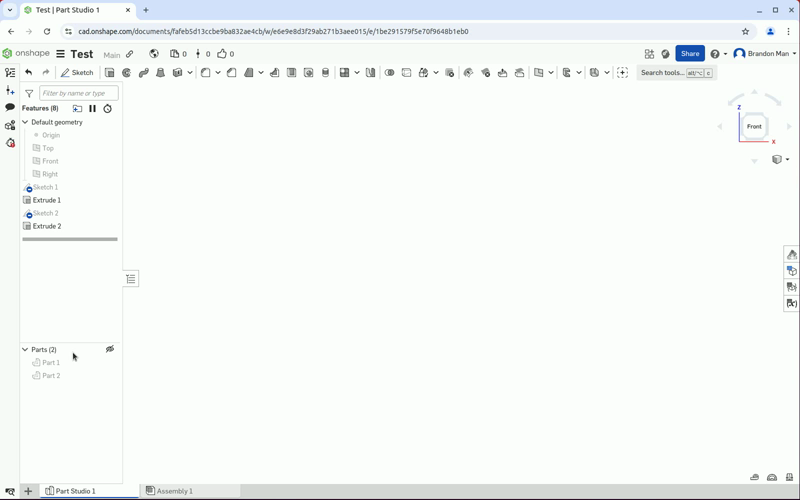
key(down)
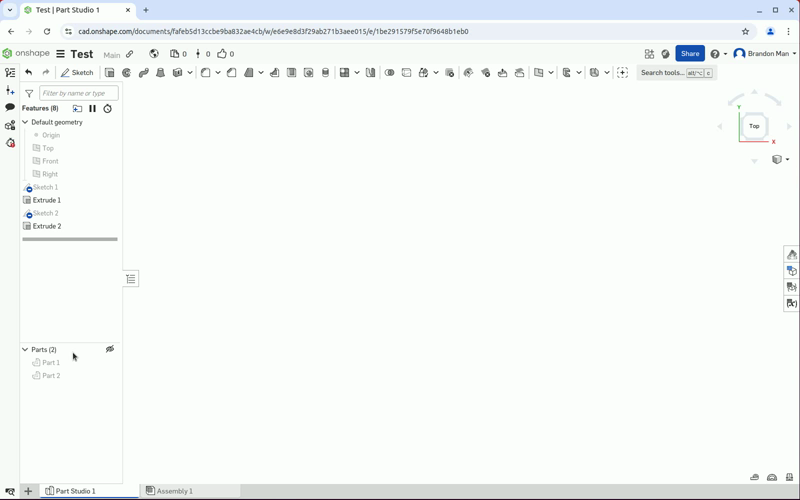
key_up(shift)
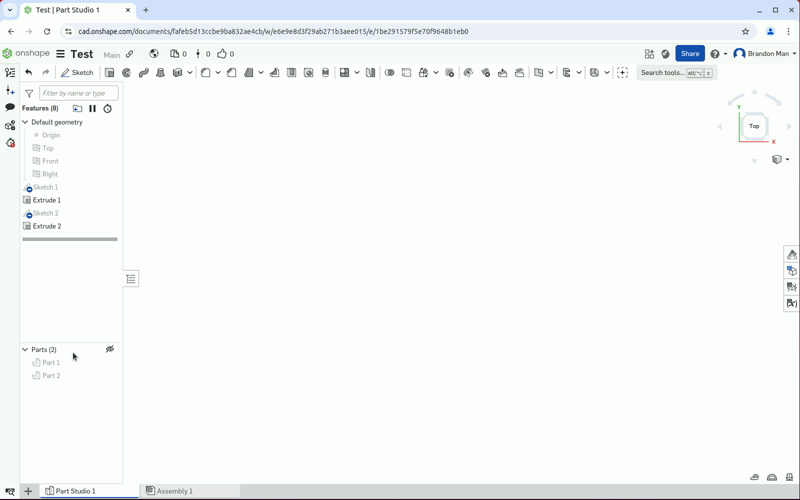
mouse_move(73, 352)
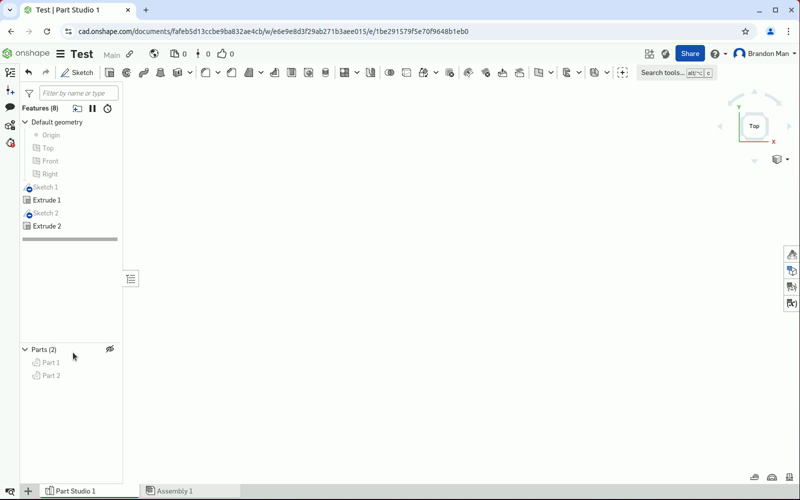
key(shift+y)
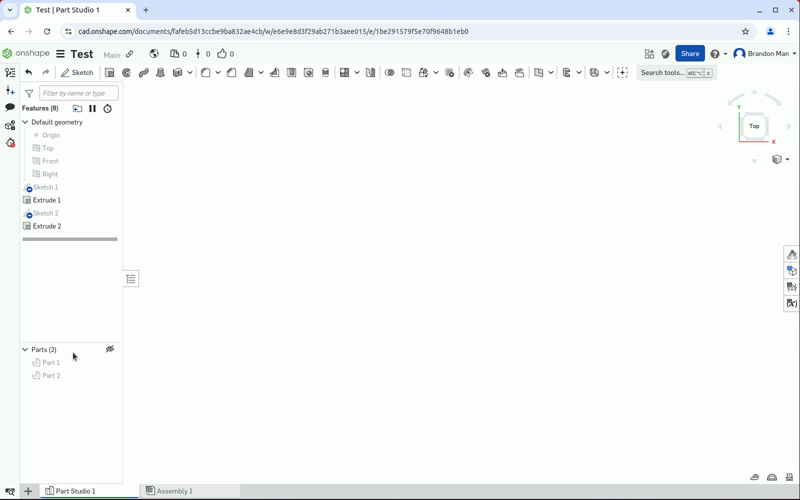
key(shift+s)
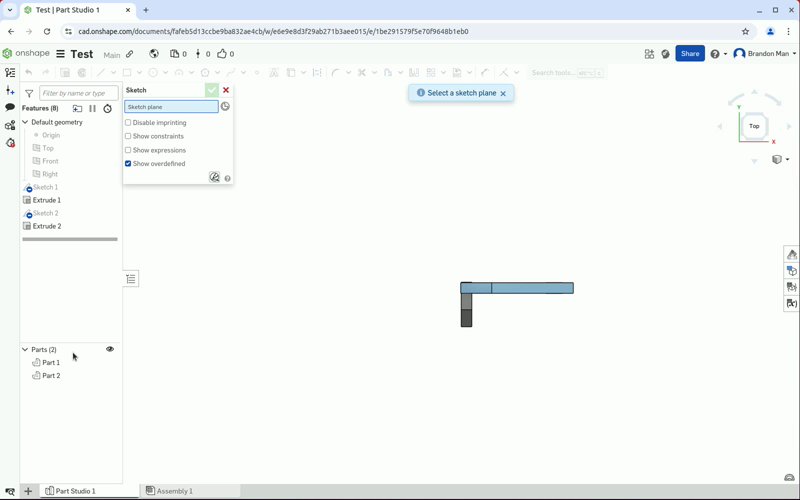
mouse_move(73, 150)
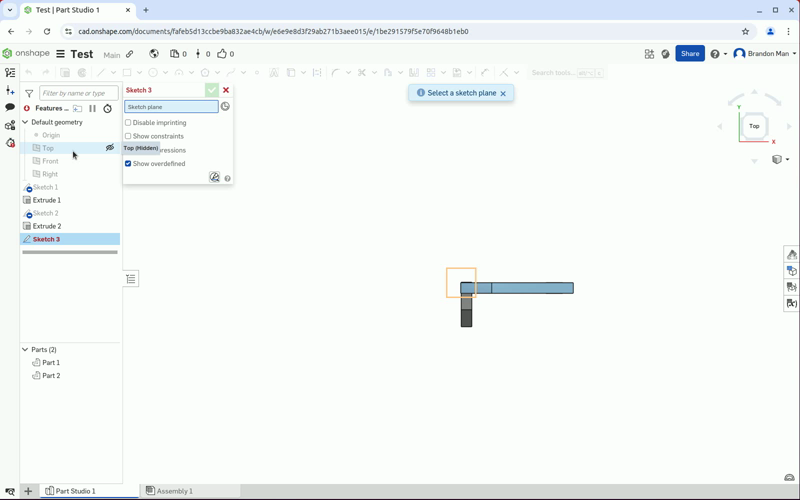
click(73, 150)
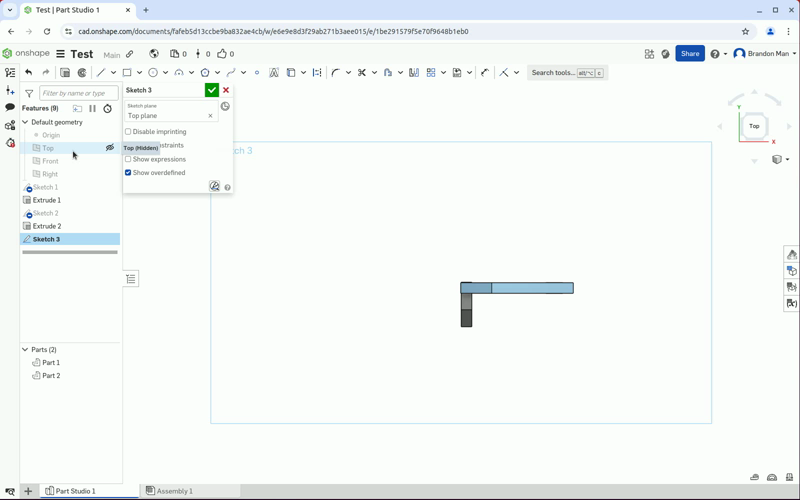
mouse_move(73, 352)
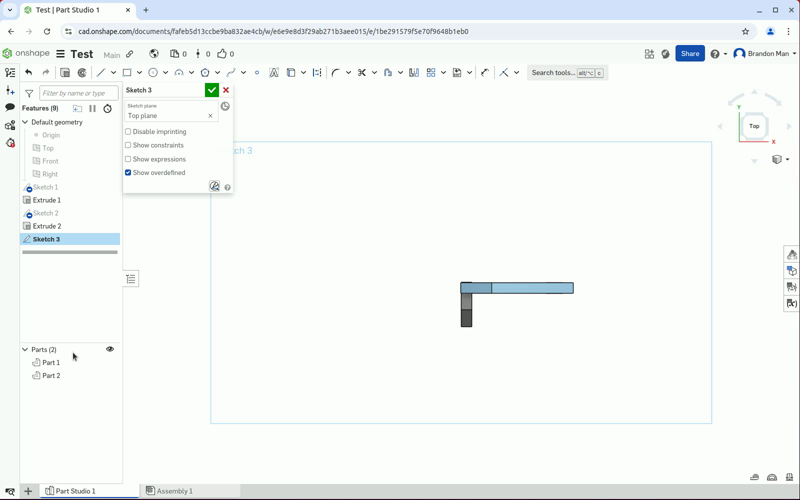
key(y)
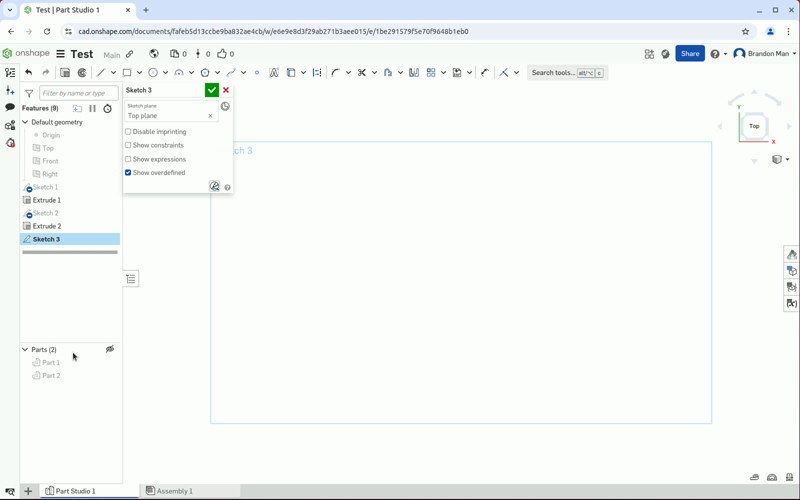
key(l)
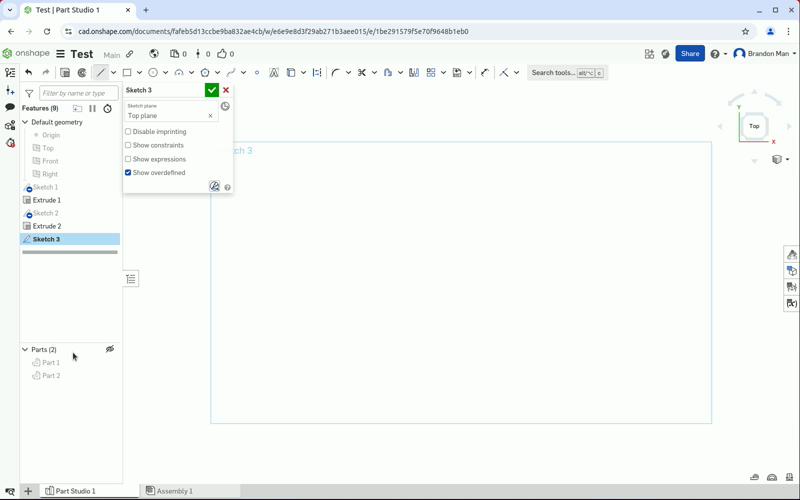
key_down(shift)
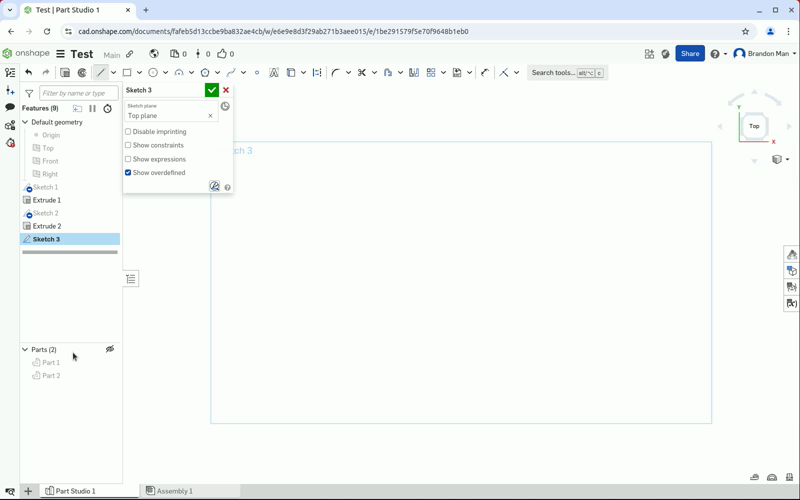
mouse_move(460, 326)
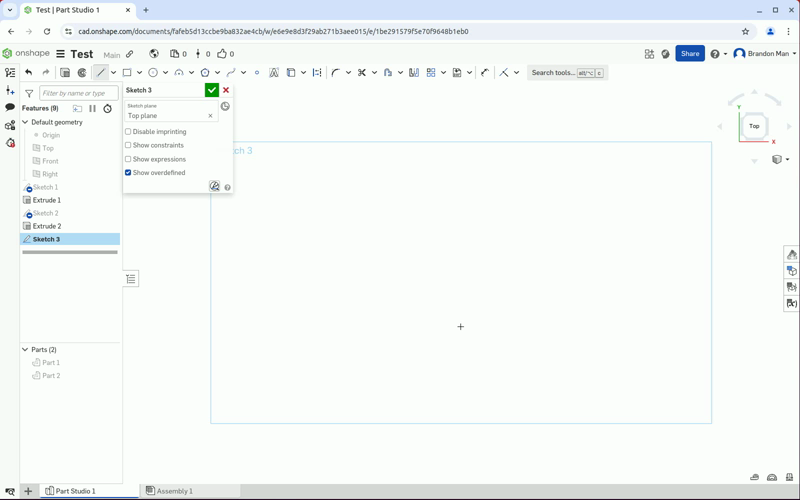
click(460, 326)
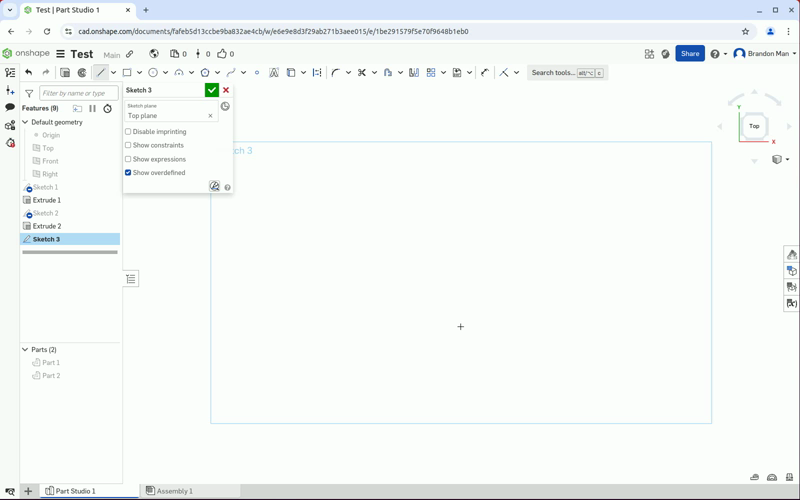
key_up(shift)
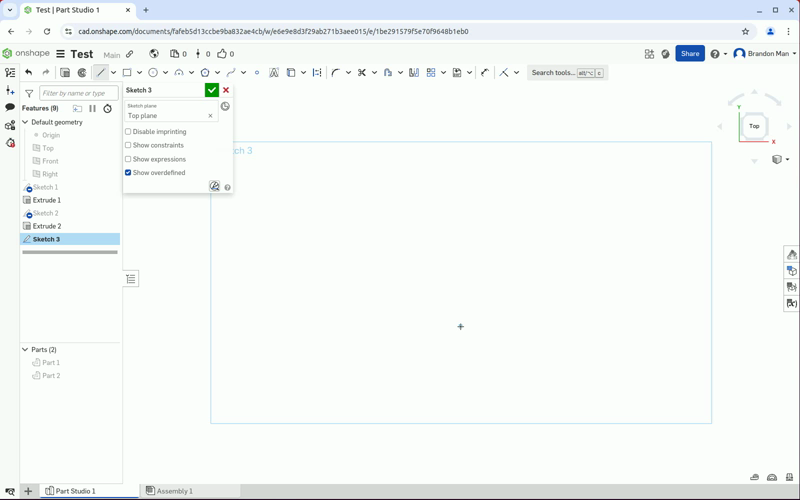
key_down(shift)
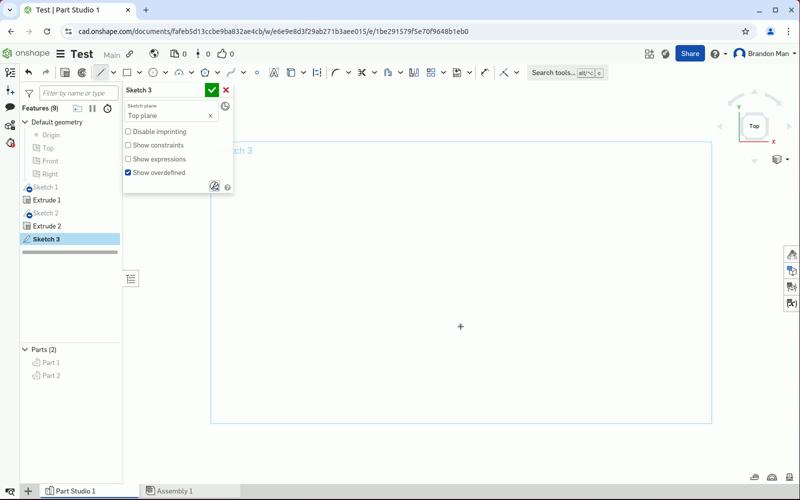
mouse_move(490, 326)
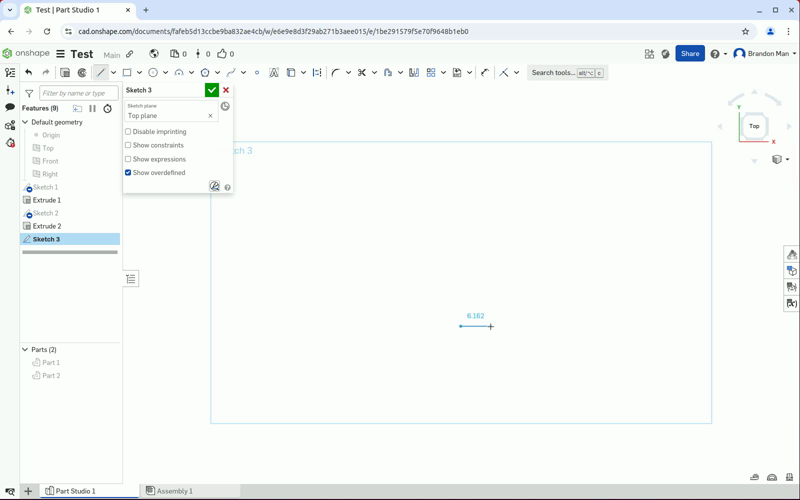
mouse_move(471, 326)
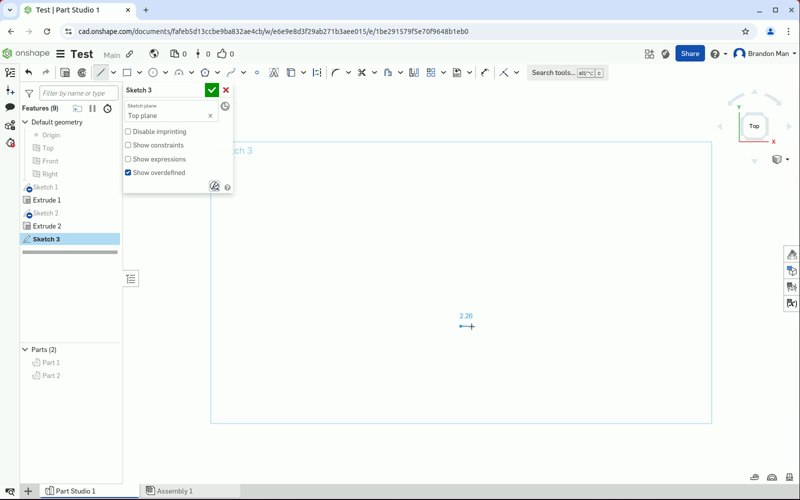
click(471, 326)
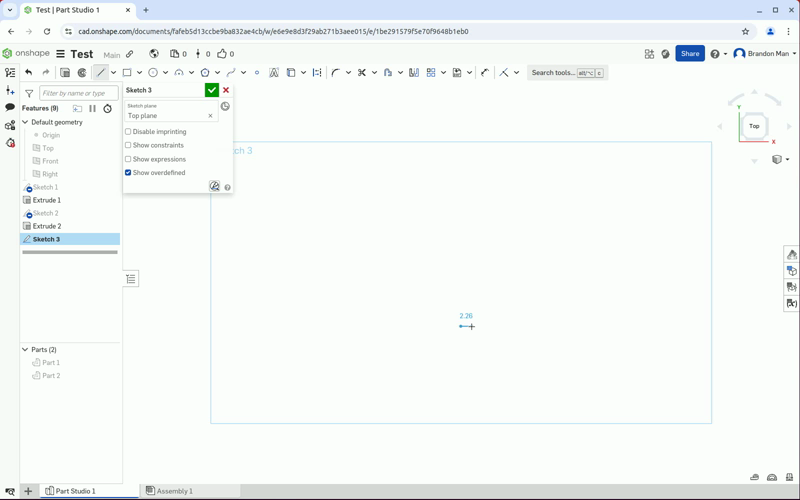
key_up(shift)
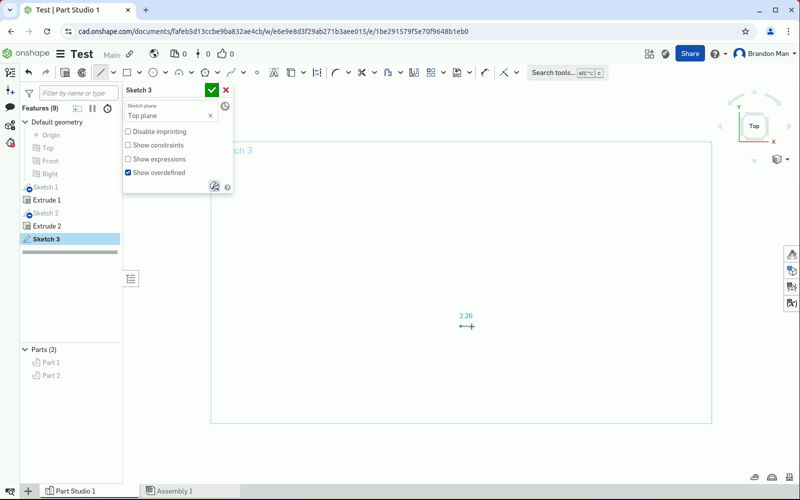
key_down(shift)
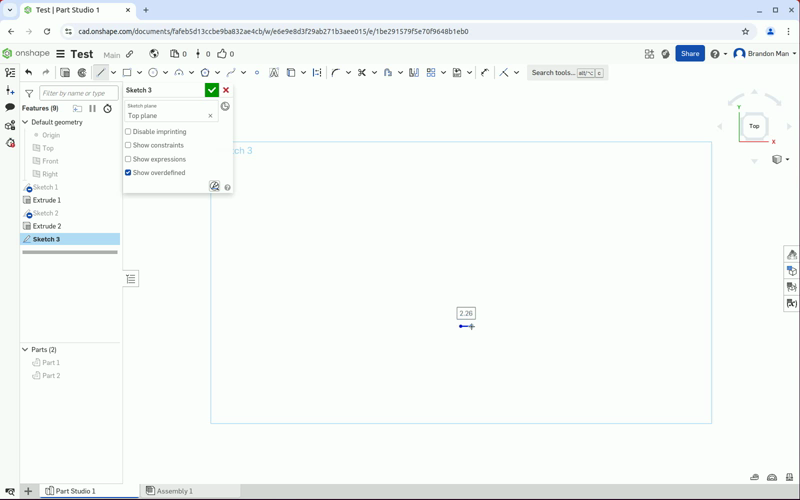
mouse_move(523, 293)
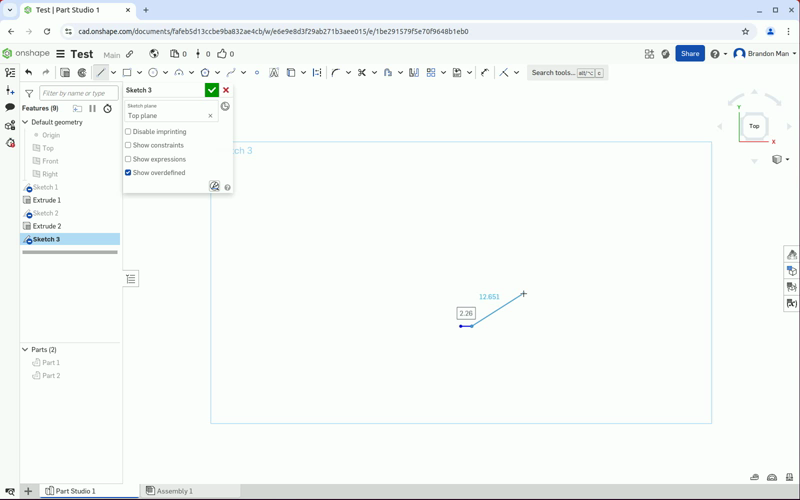
click(523, 293)
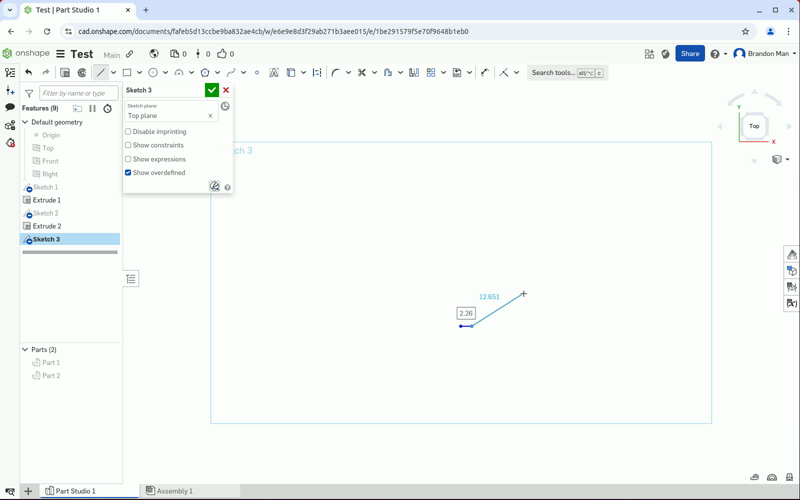
key_up(shift)
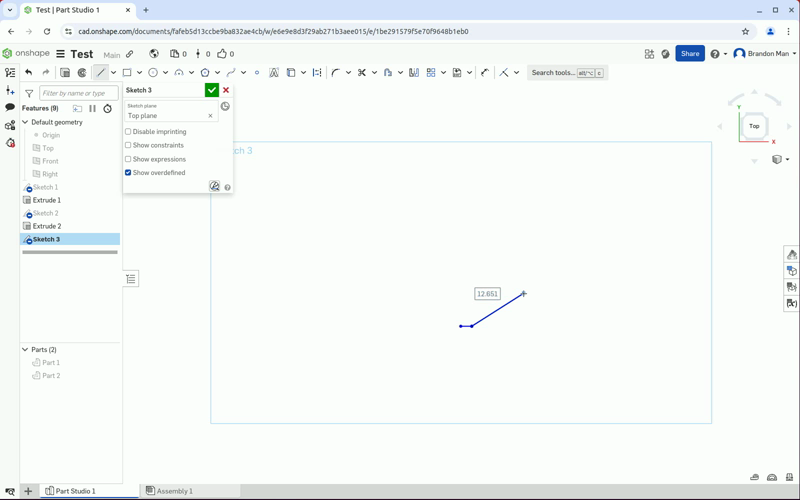
key_down(shift)
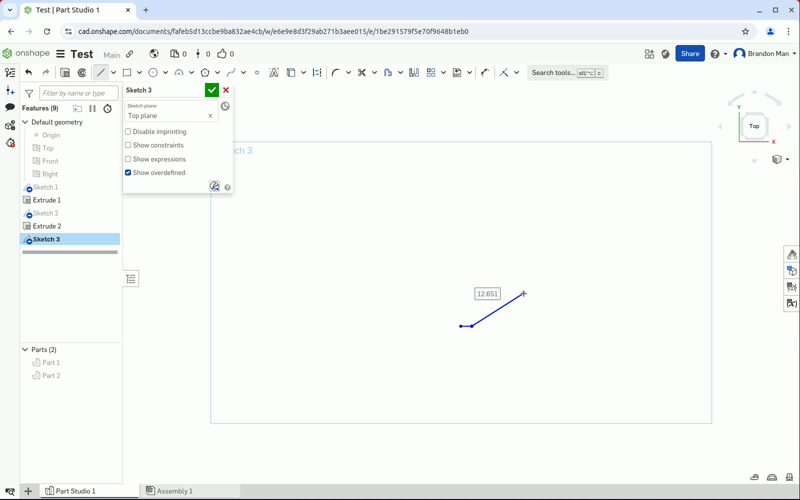
mouse_move(553, 293)
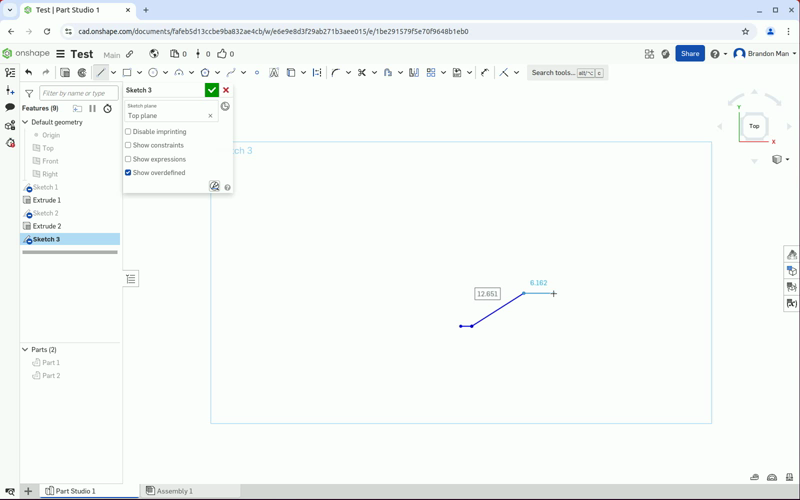
mouse_move(523, 282)
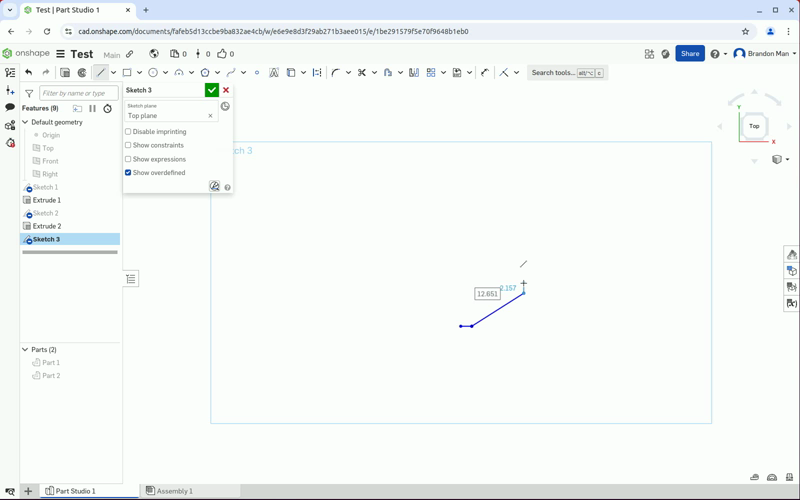
click(523, 282)
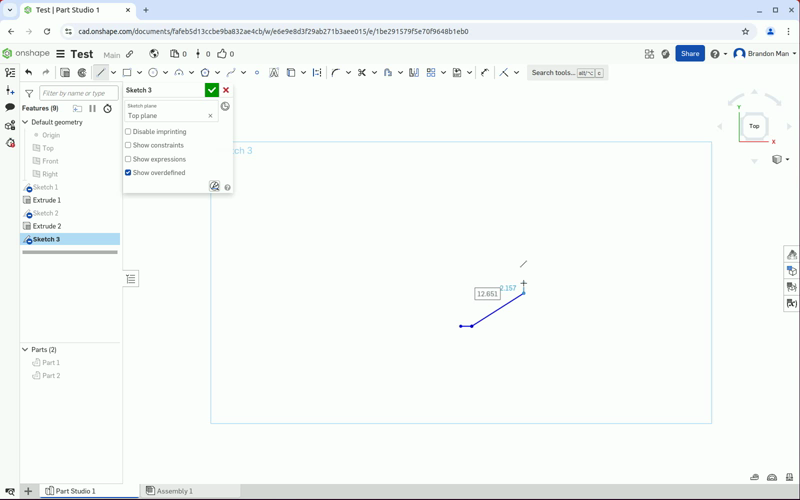
key_up(shift)
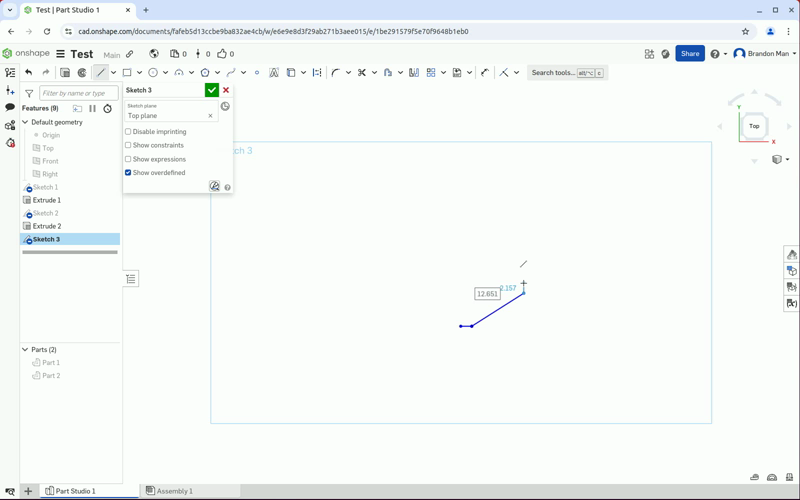
key_down(shift)
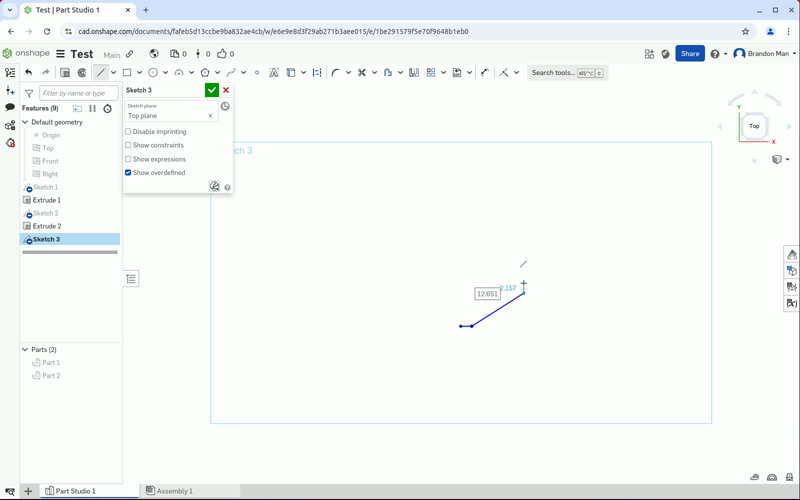
mouse_move(460, 282)
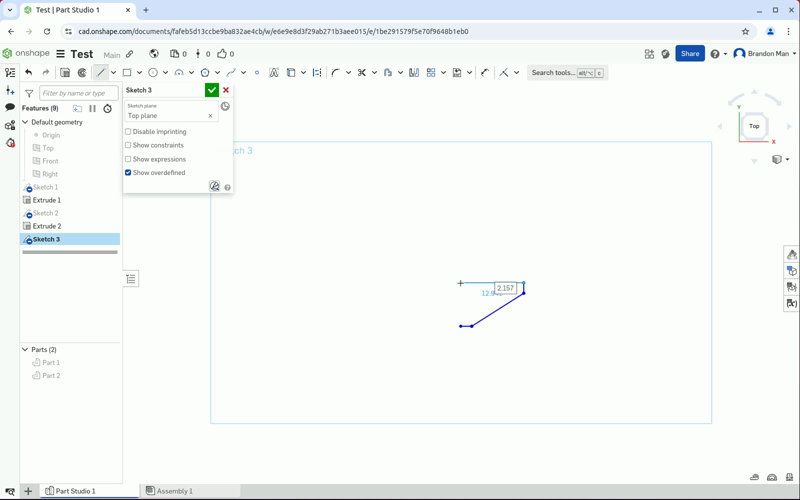
click(460, 282)
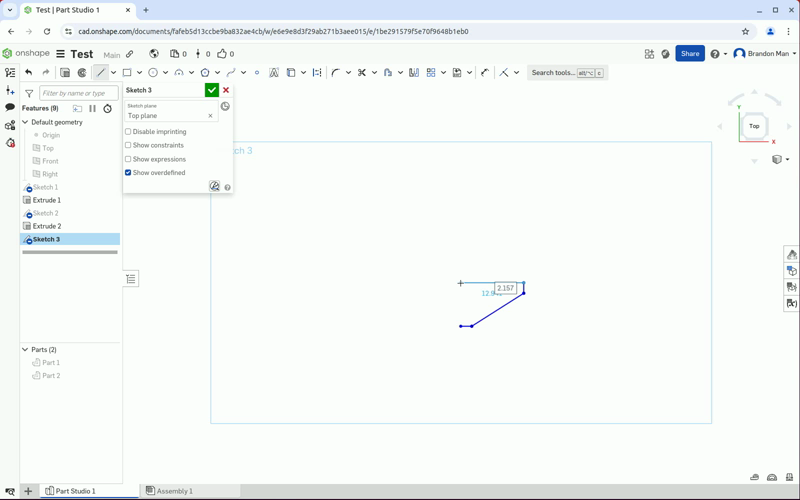
key_up(shift)
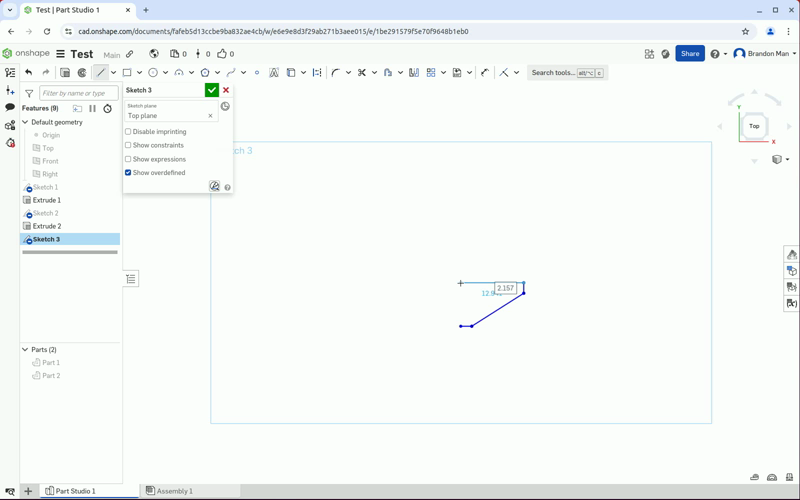
mouse_move(490, 282)
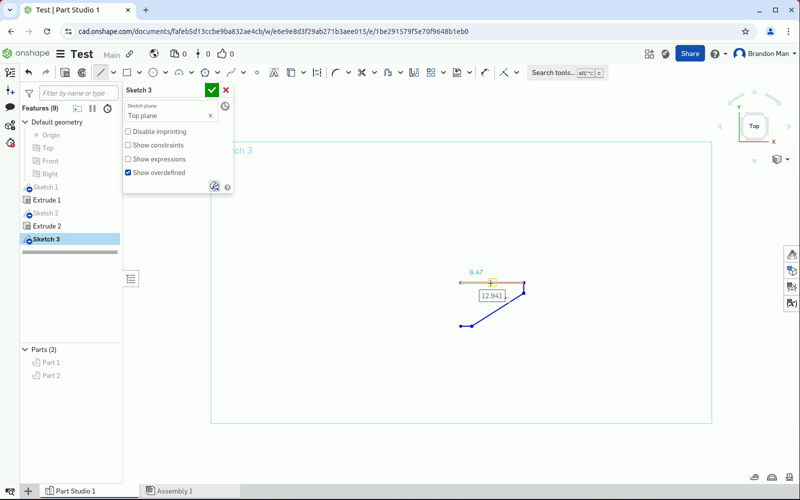
key_down(shift)
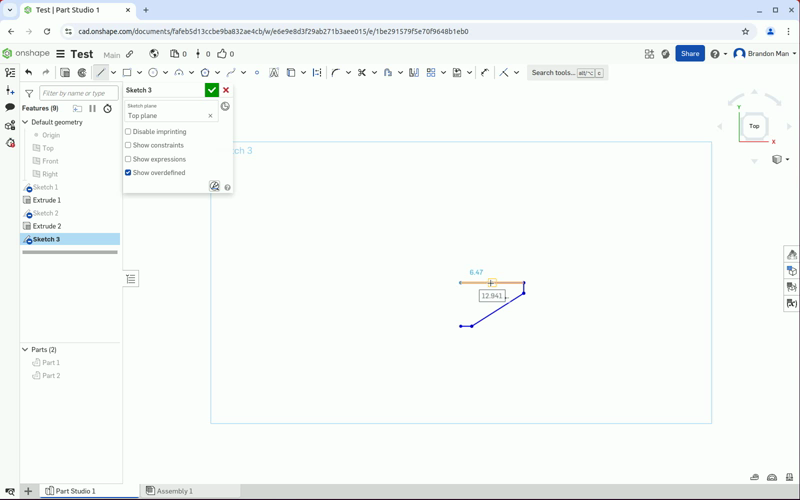
mouse_move(460, 326)
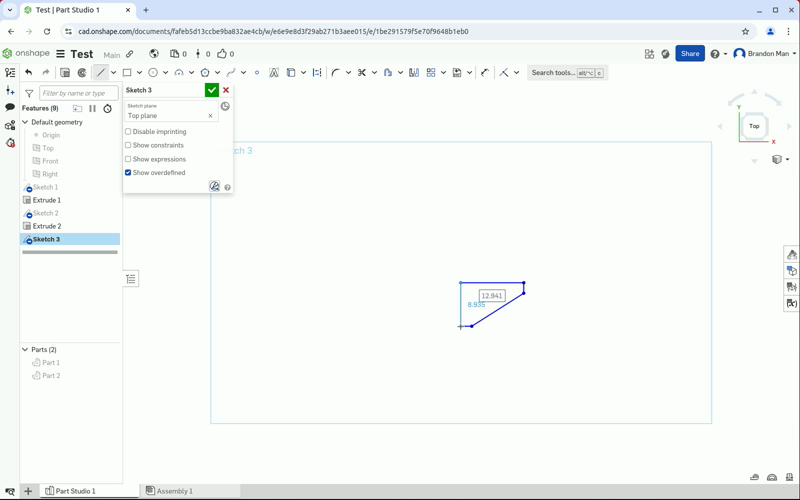
key_up(shift)
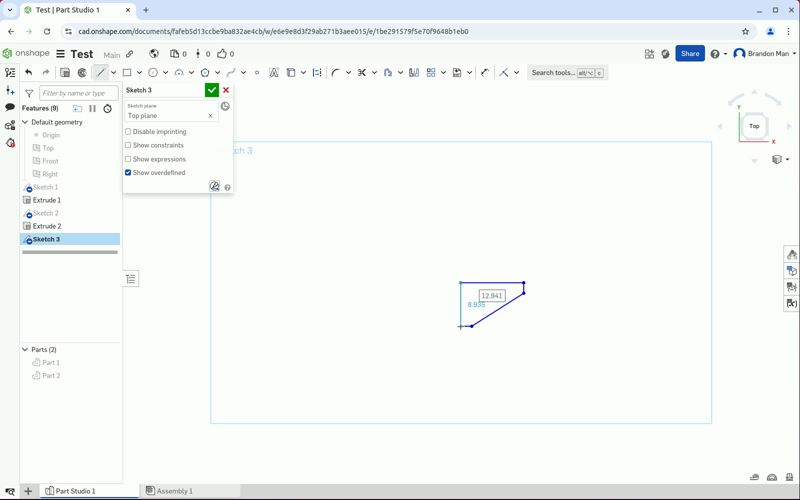
click(460, 326)
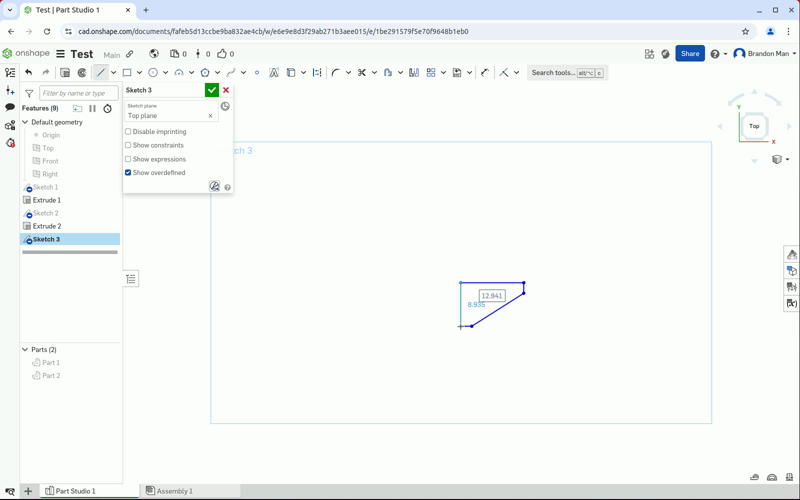
key(esc)
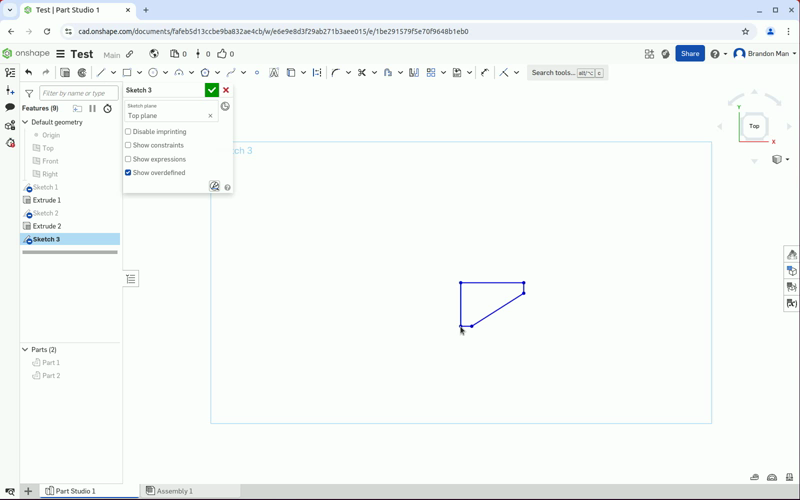
mouse_move(495, 295)
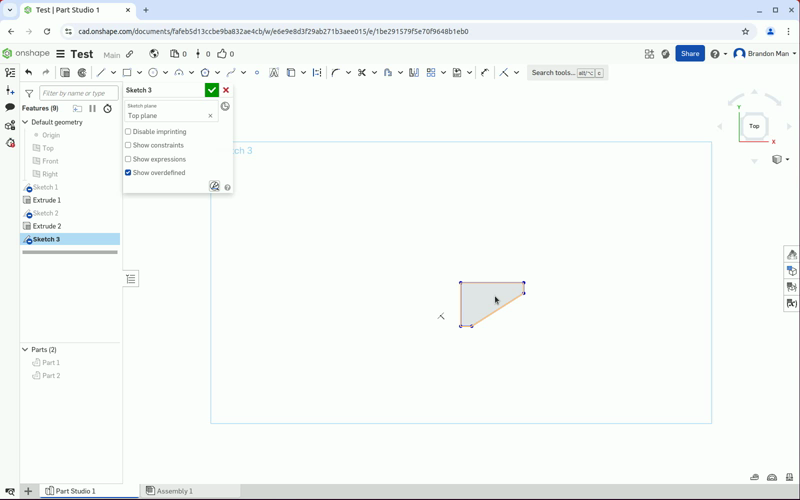
click(495, 295)
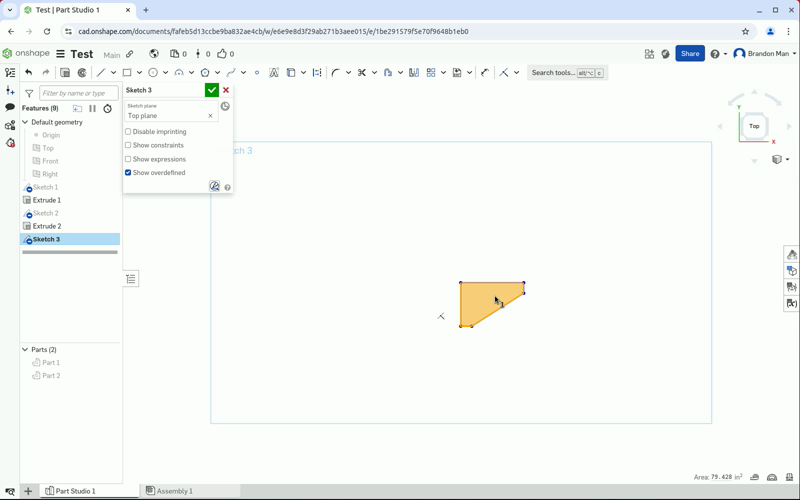
mouse_move(73, 352)
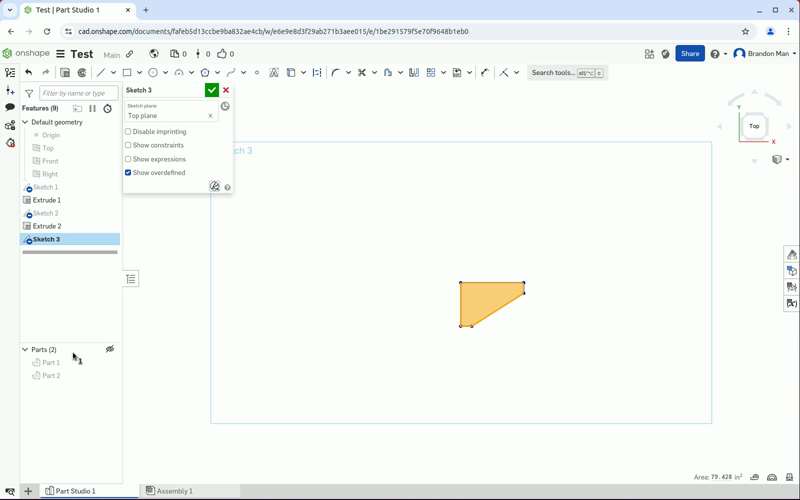
key(shift+y)
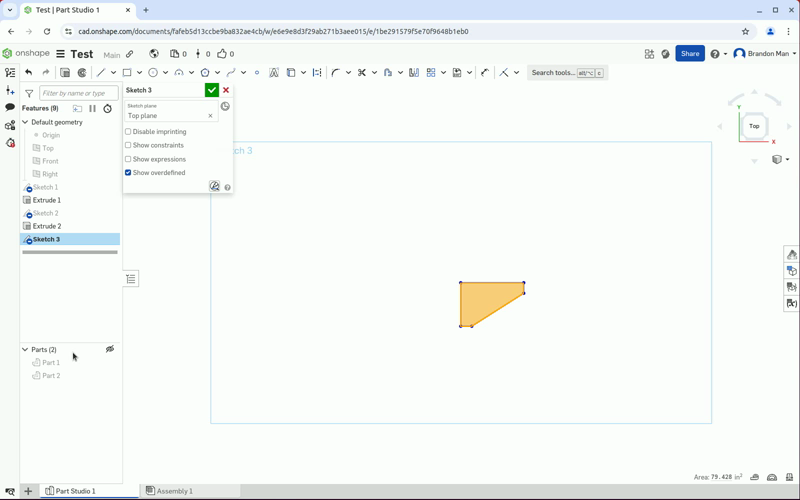
key(shift+e)
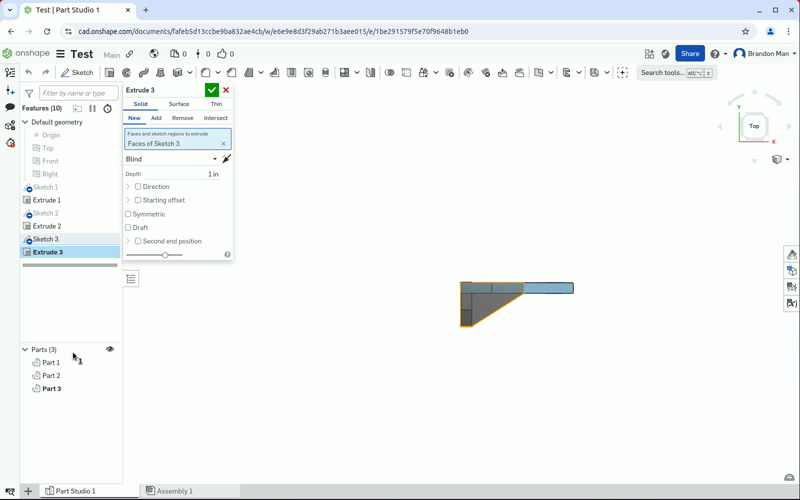
mouse_move(143, 106)
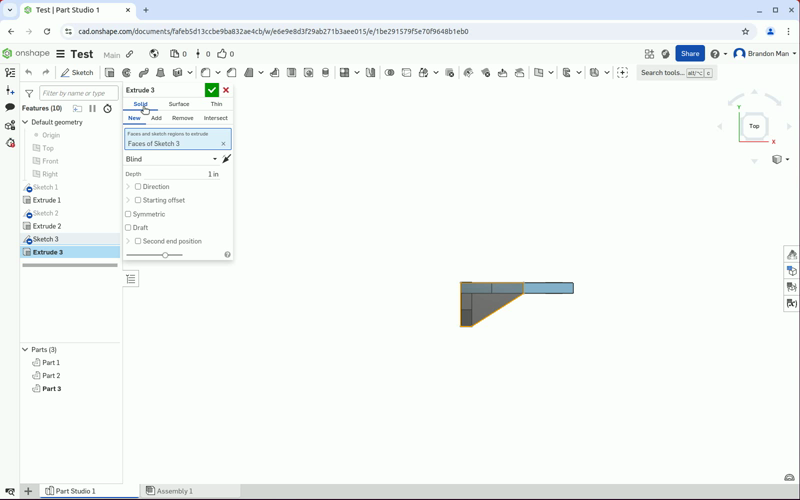
click(143, 106)
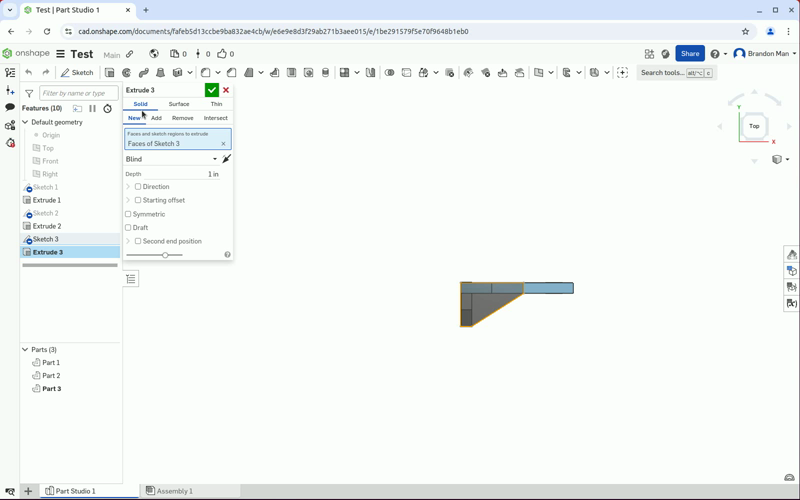
mouse_move(137, 120)
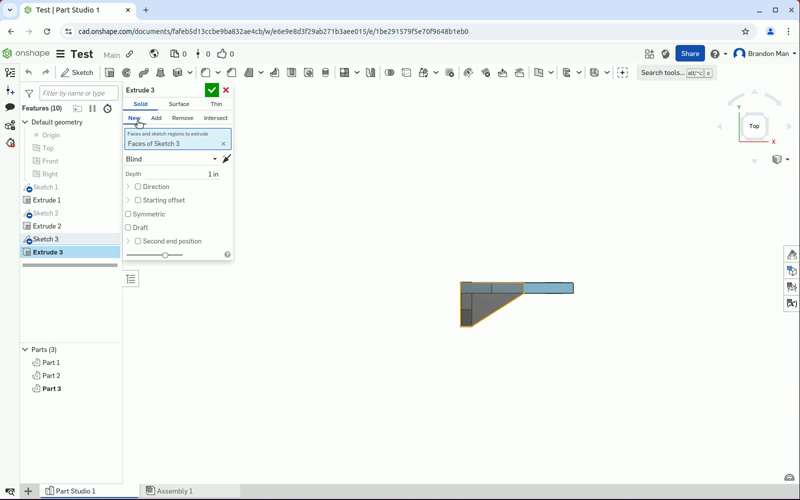
click(137, 120)
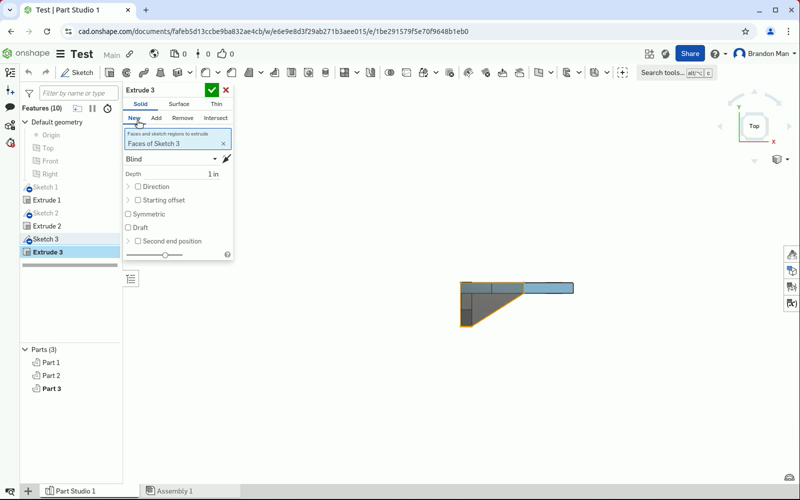
key(tab, 4)
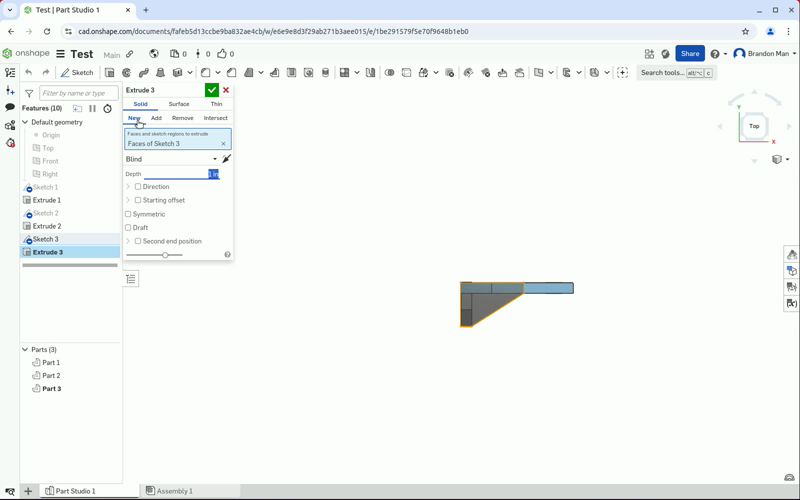
text(2.166)
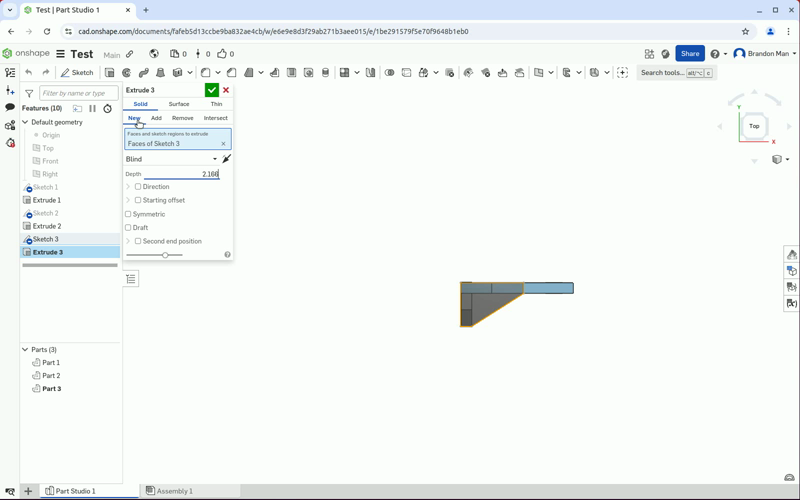
key(enter)
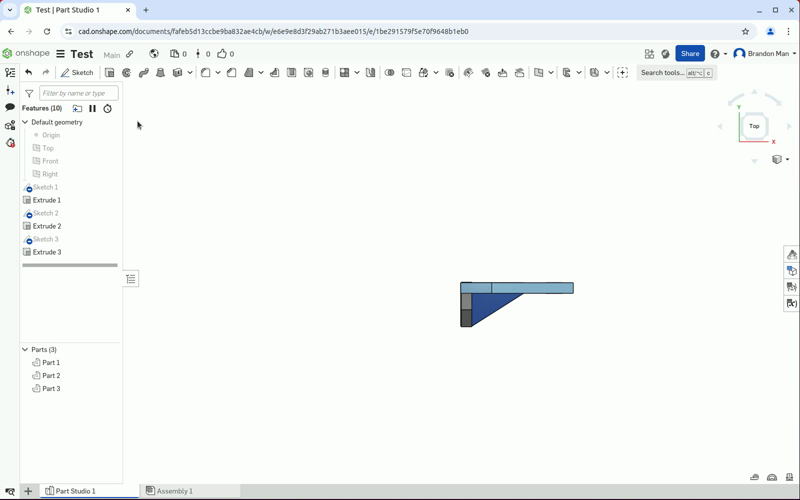
key(shift+h)
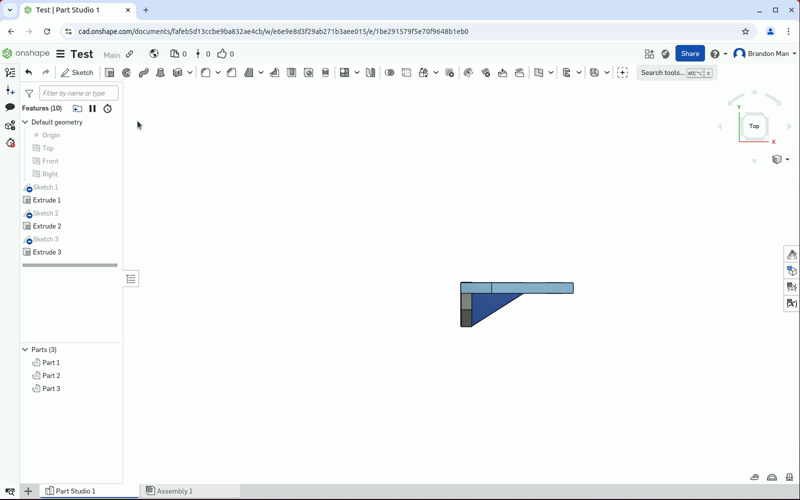
key(shift+h)
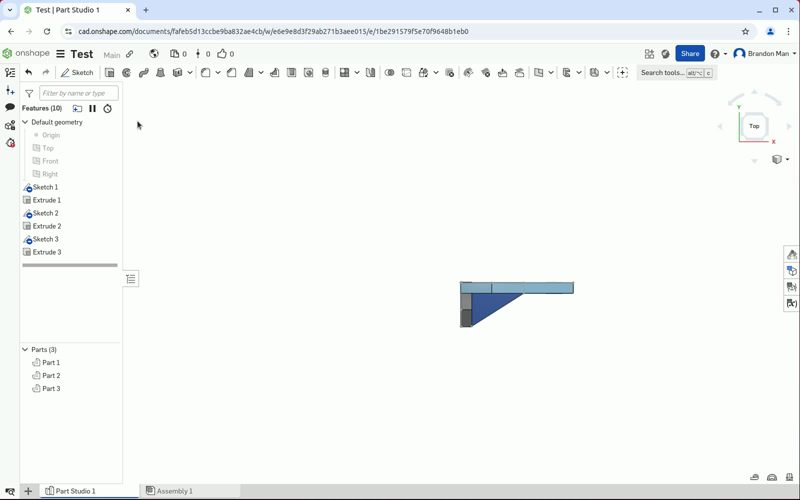
key(shift+7)
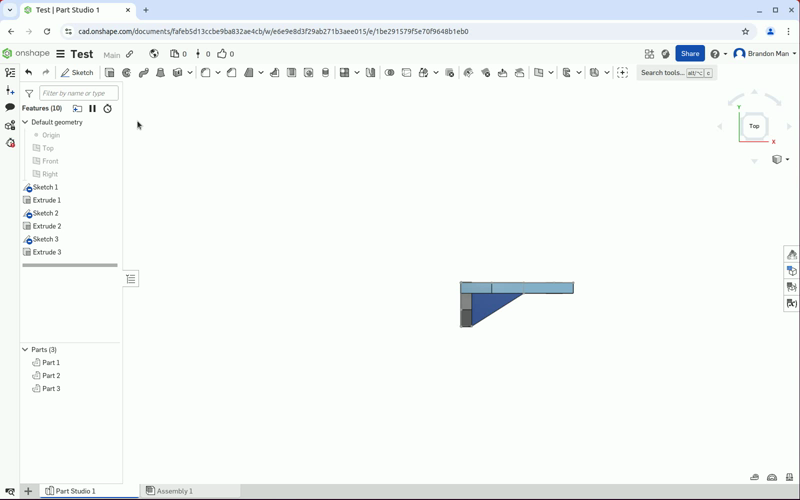
key(up, 3)
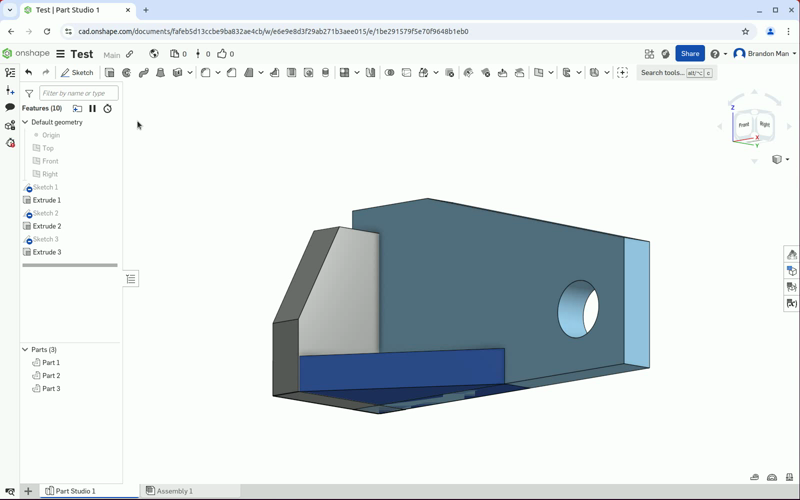
key(left, 3)
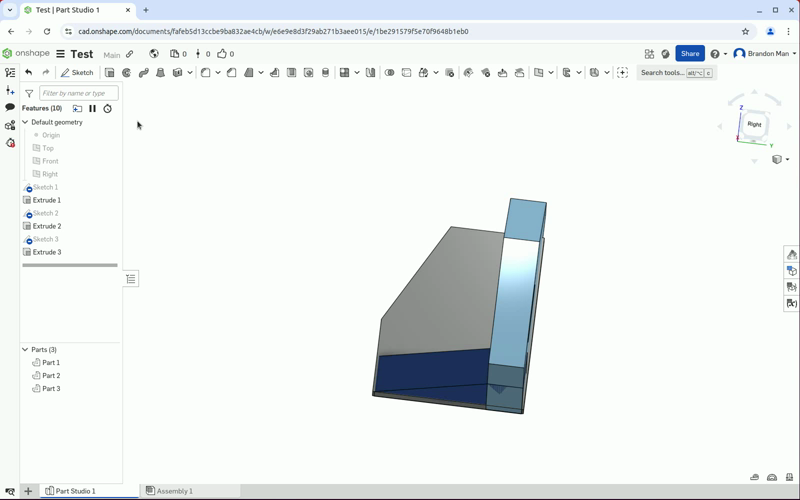
key(right, 3)
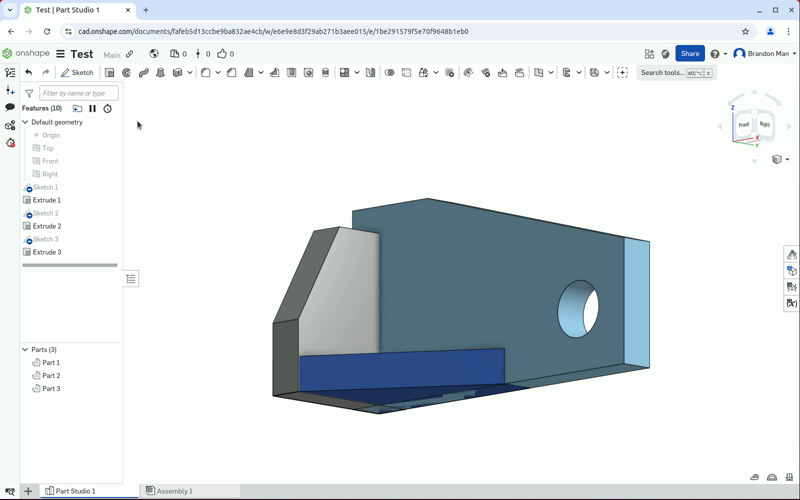
key(down, 3)
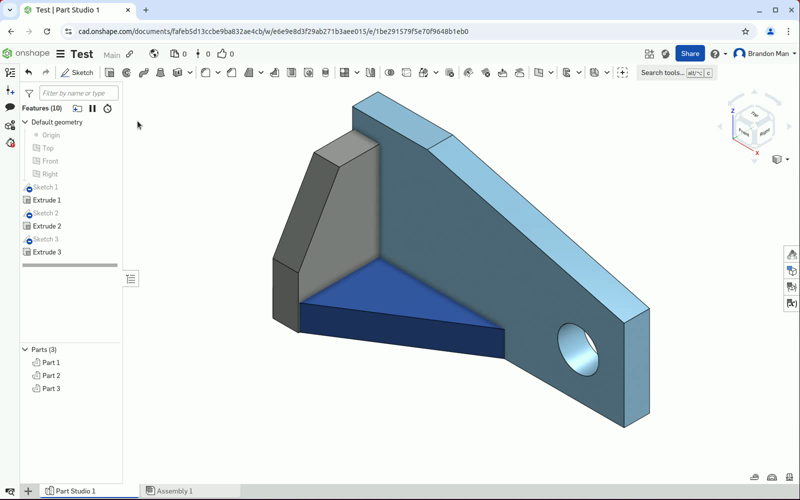
mouse_move(73, 189)
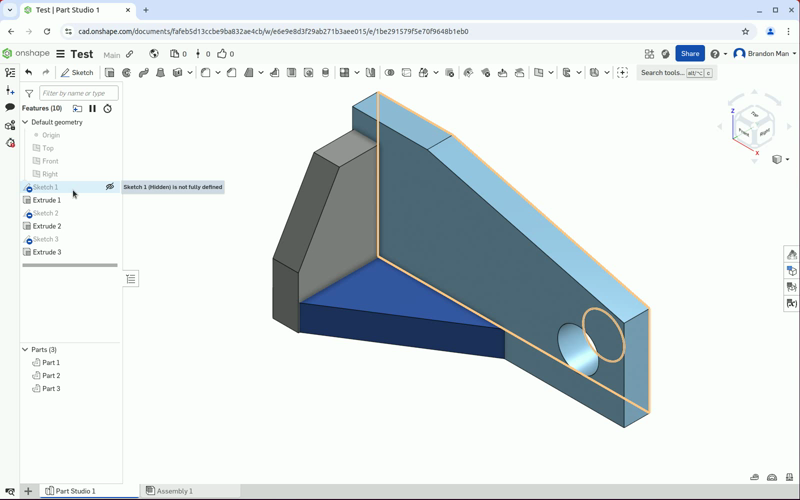
click(73, 189)